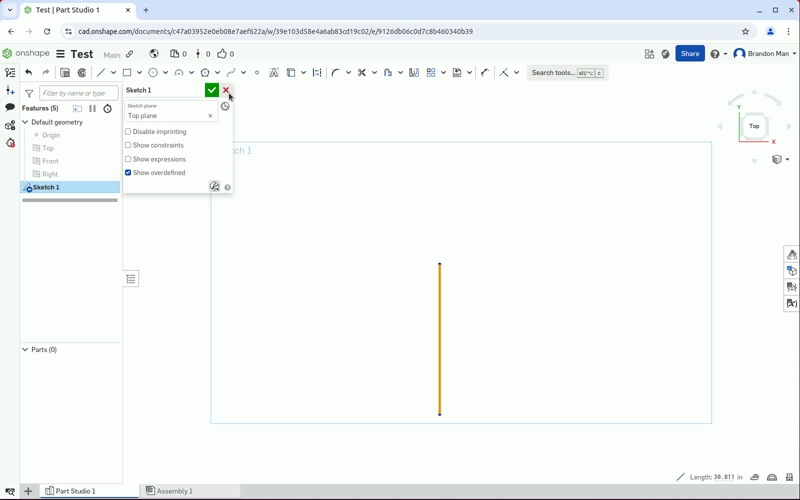
key(shift+h)
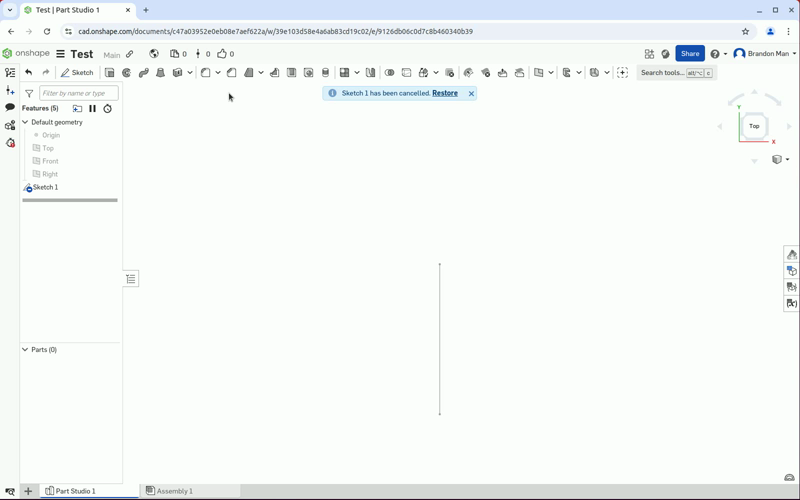
mouse_move(73, 352)
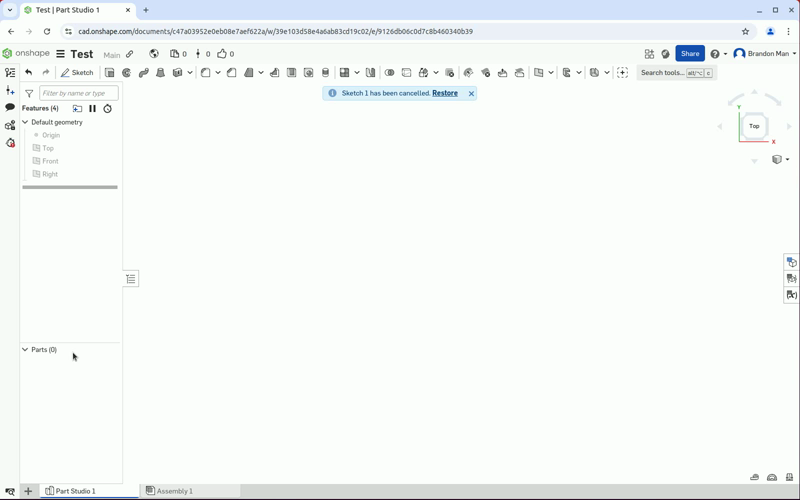
key(y)
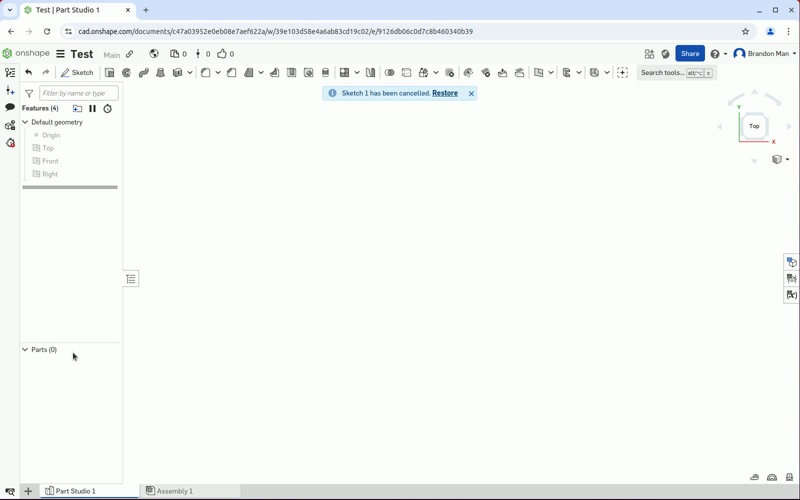
key(shift+p)
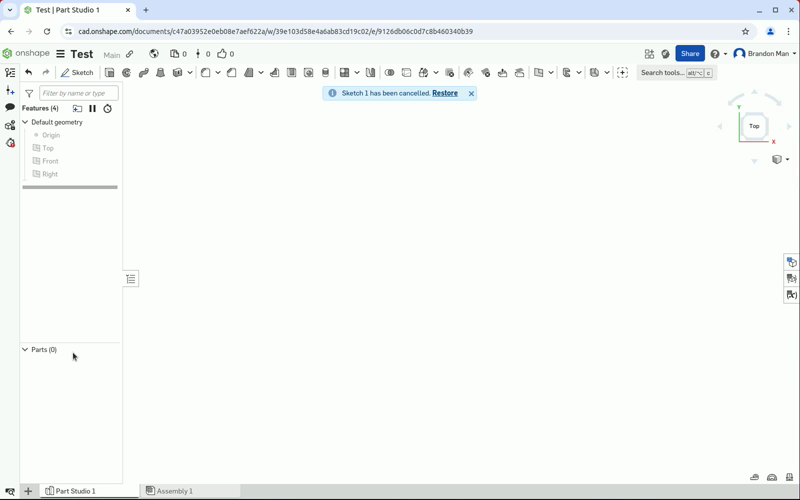
key(space)
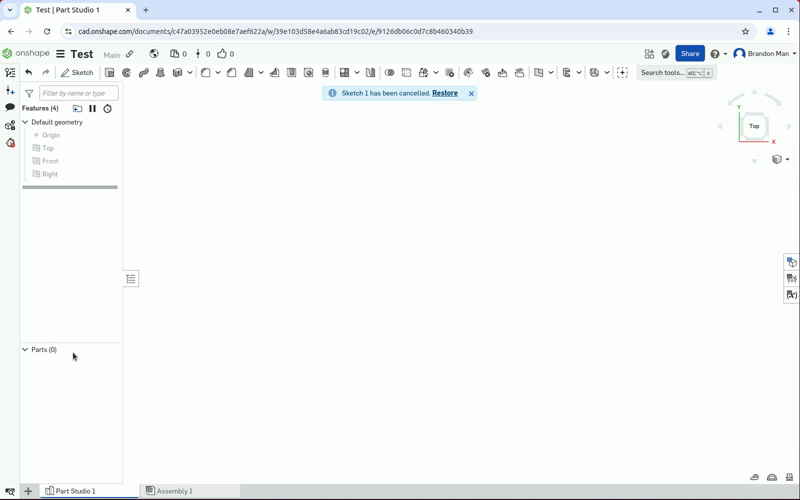
key_down(shift)
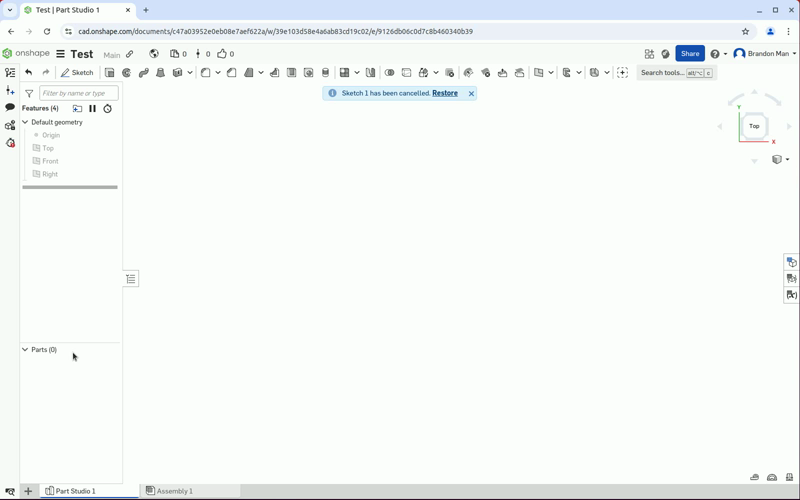
key(up)
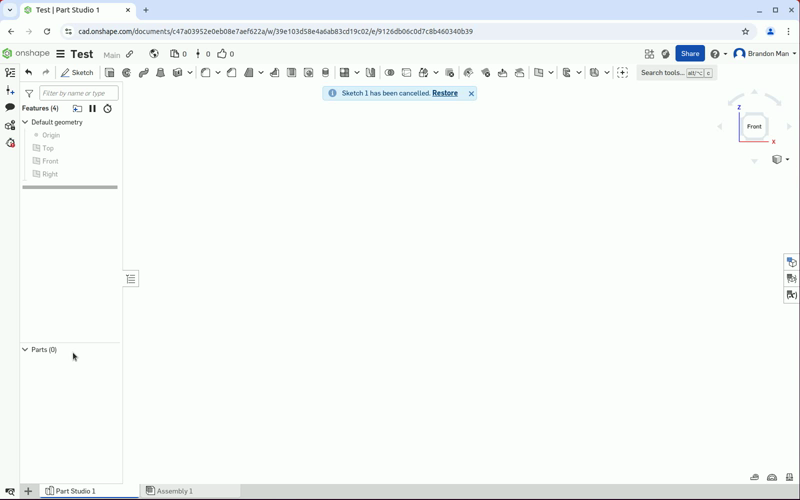
key_up(shift)
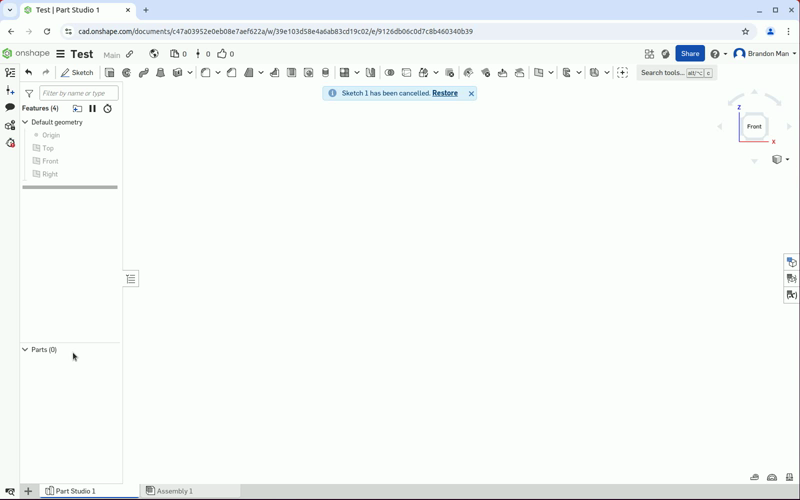
mouse_move(73, 352)
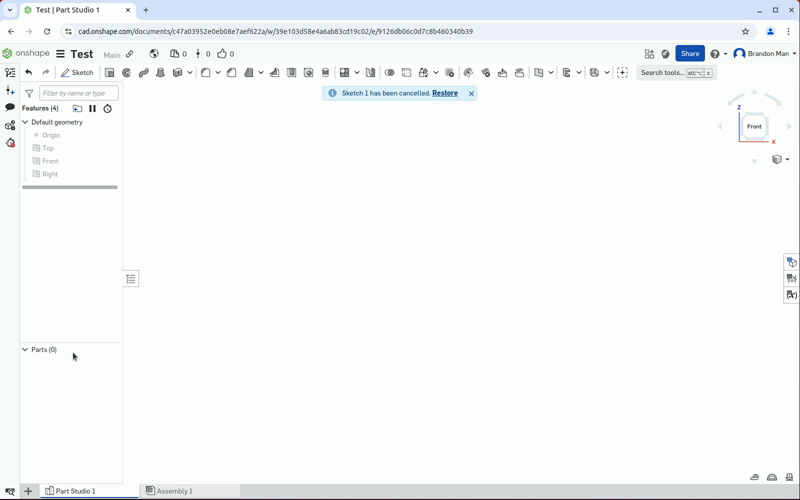
key(shift+y)
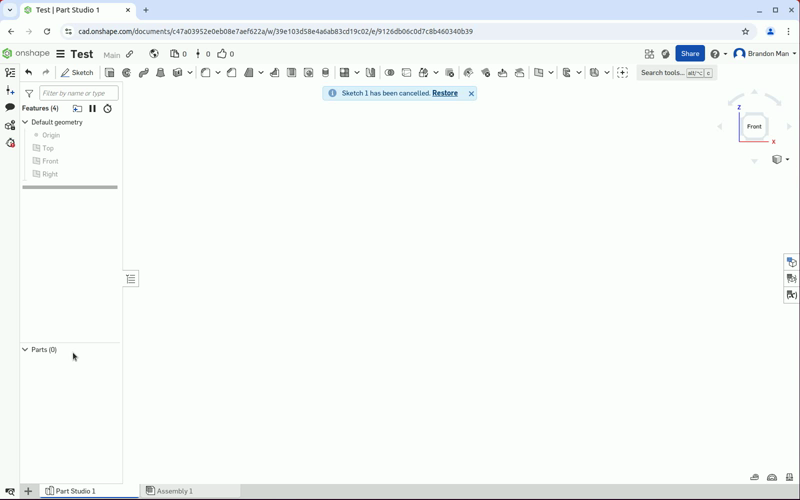
key(shift+s)
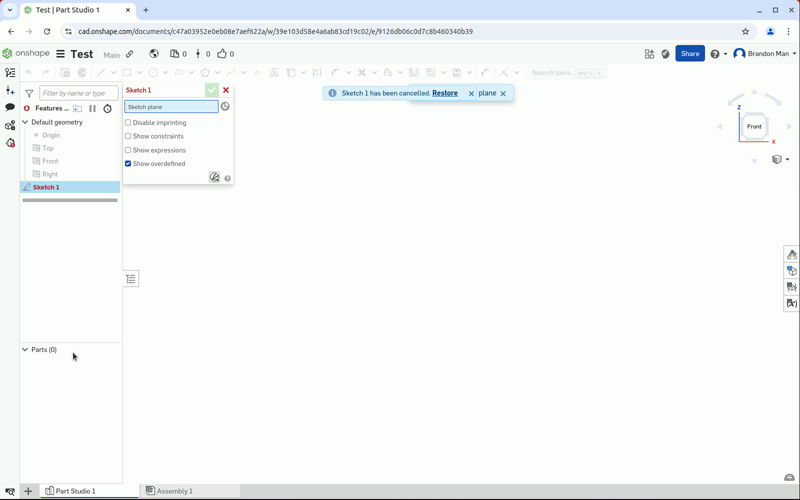
mouse_move(73, 163)
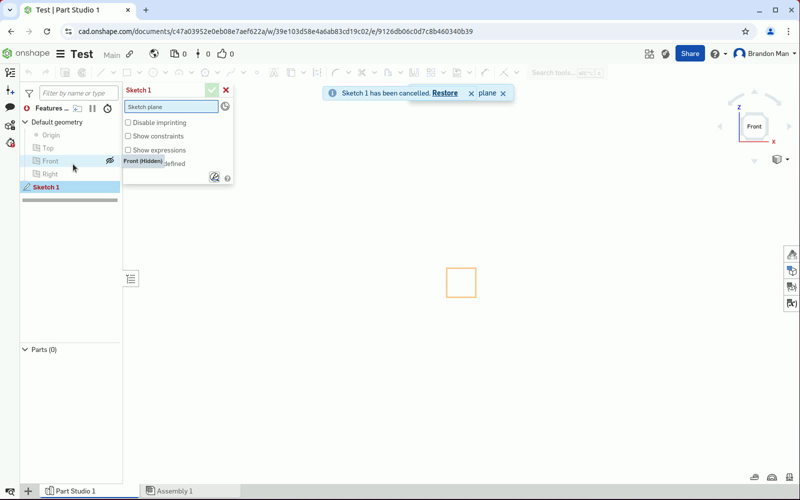
click(73, 163)
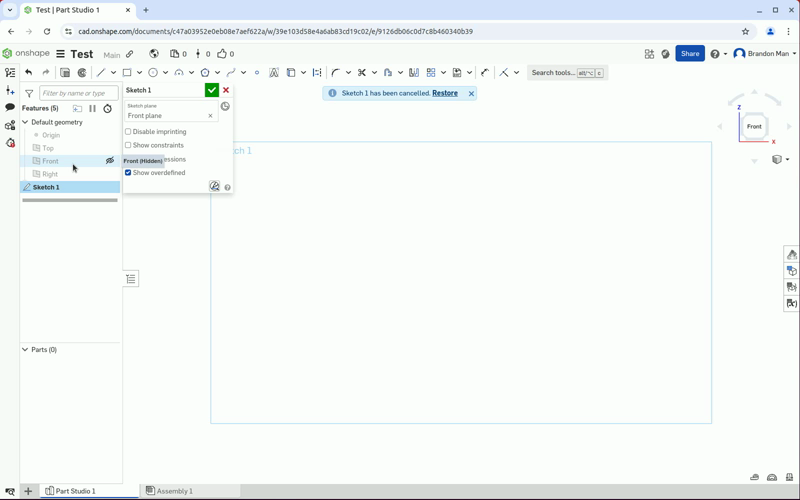
mouse_move(73, 352)
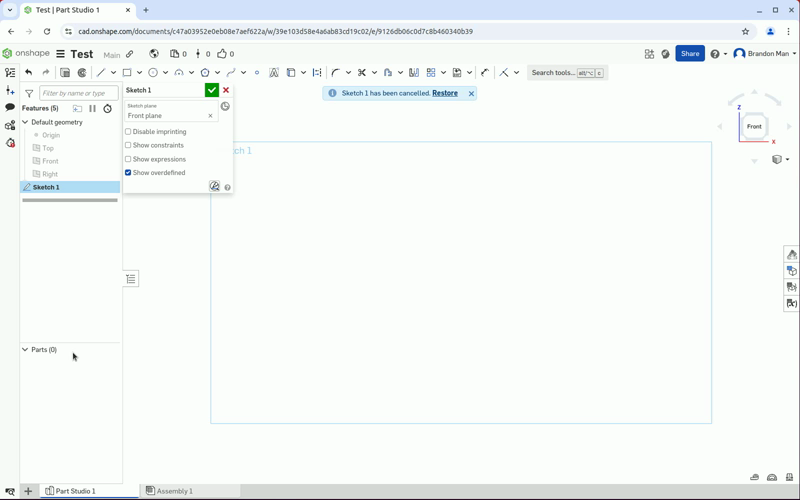
key(y)
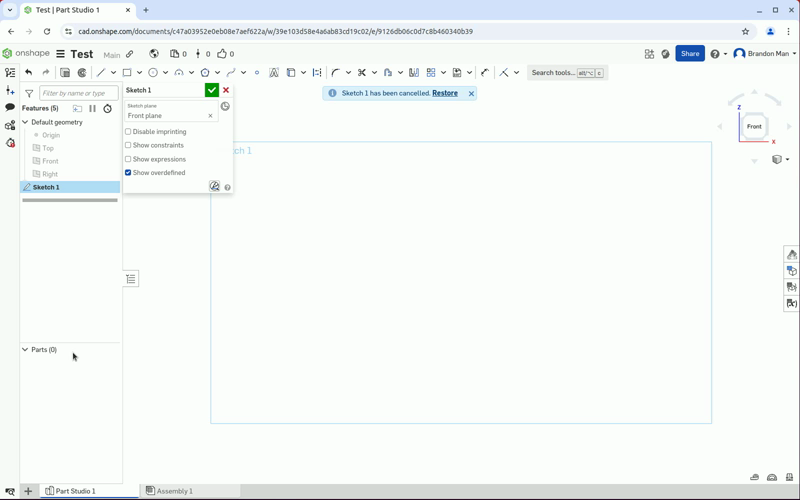
key(l)
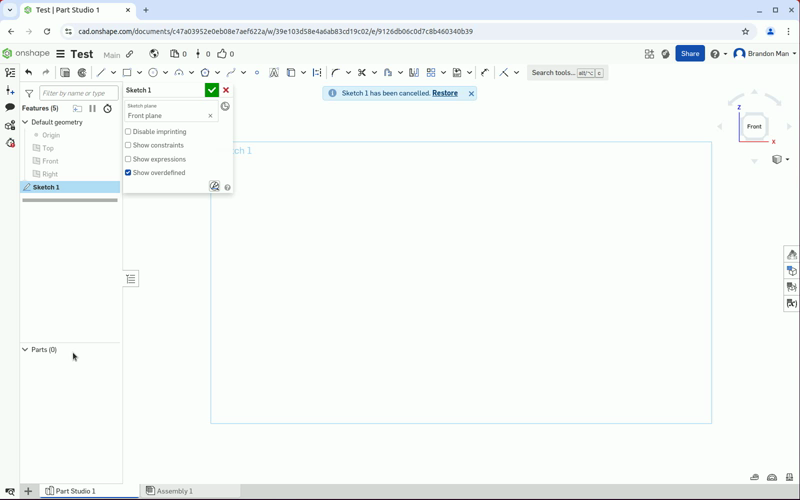
key_down(shift)
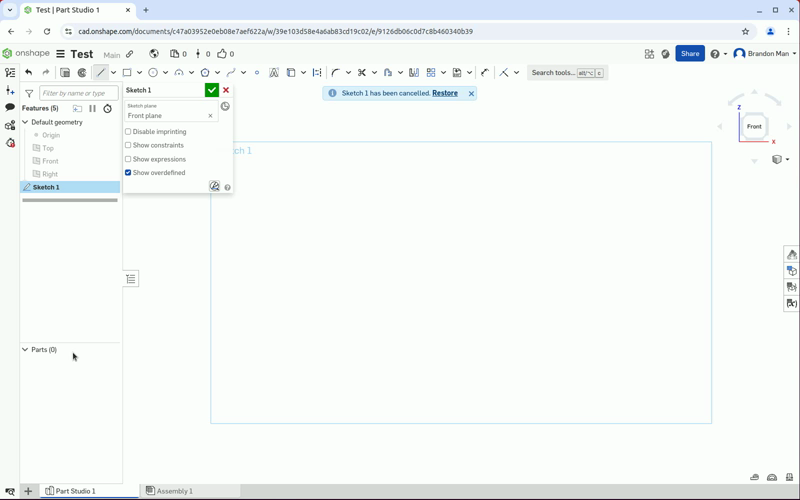
mouse_move(348, 300)
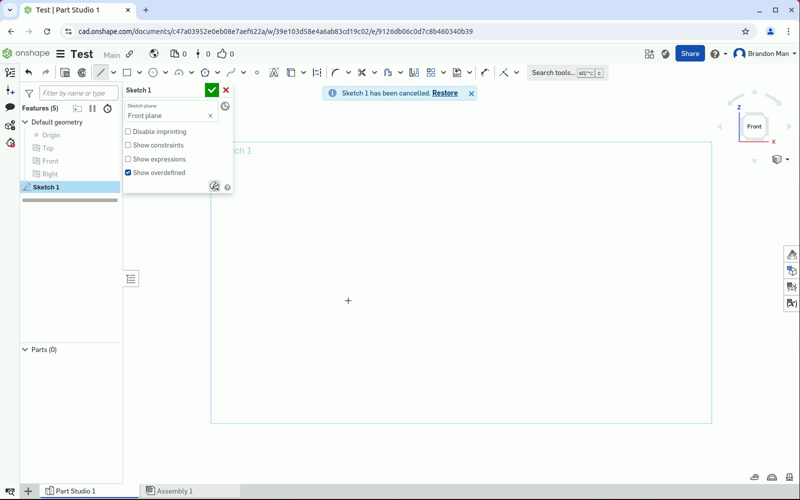
click(348, 300)
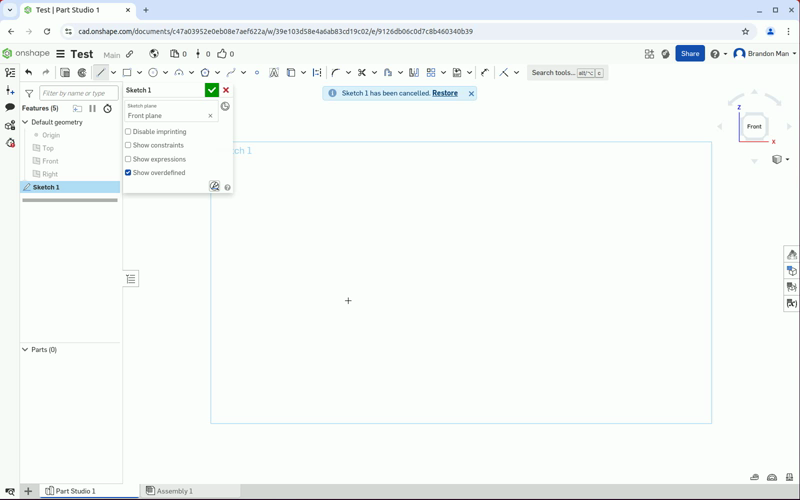
key_up(shift)
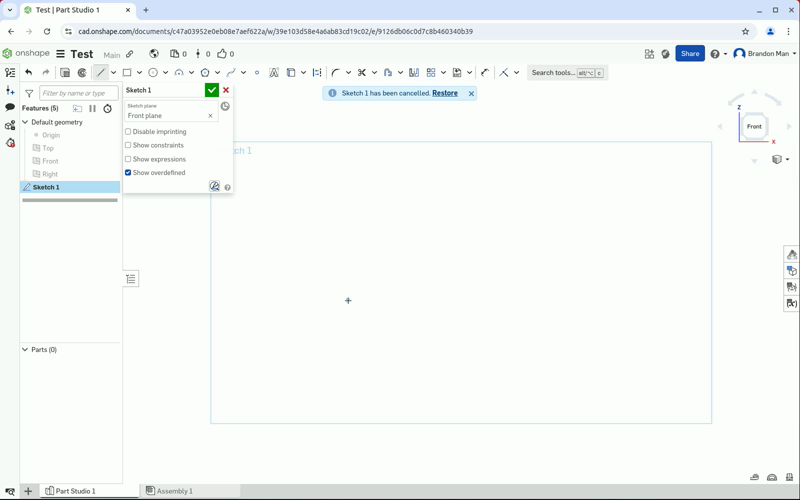
key_down(shift)
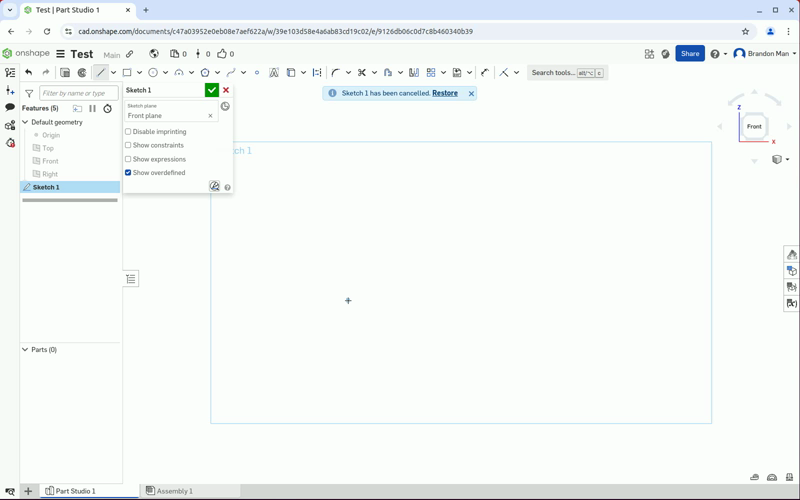
mouse_move(378, 300)
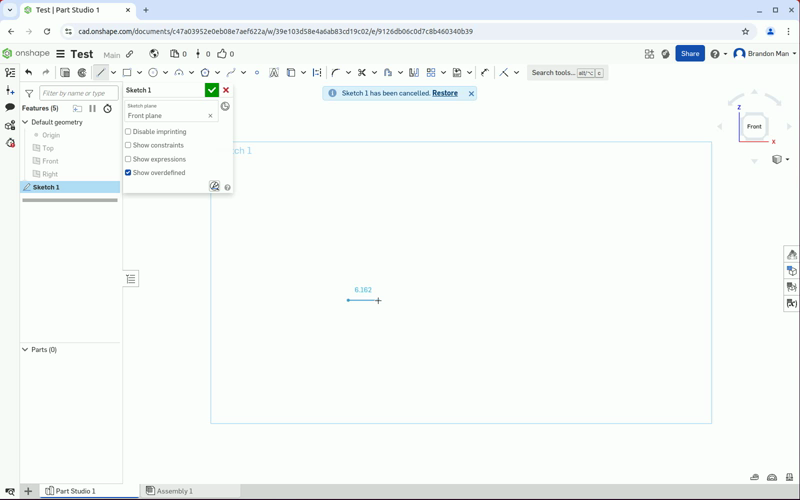
mouse_move(358, 300)
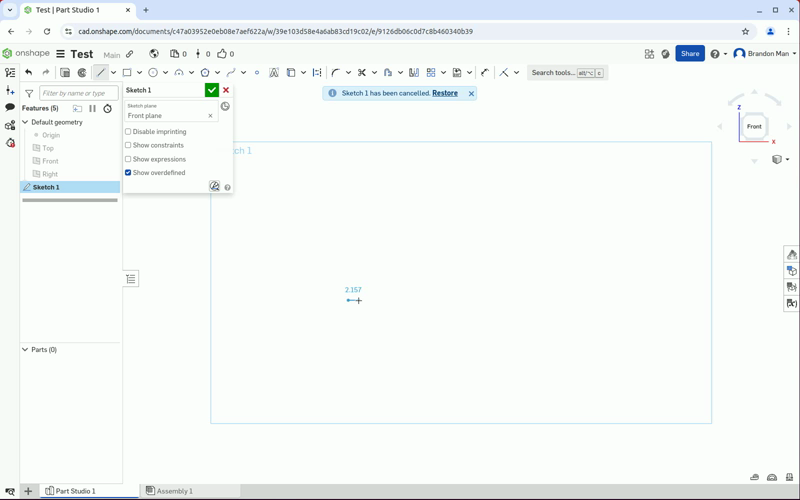
click(358, 300)
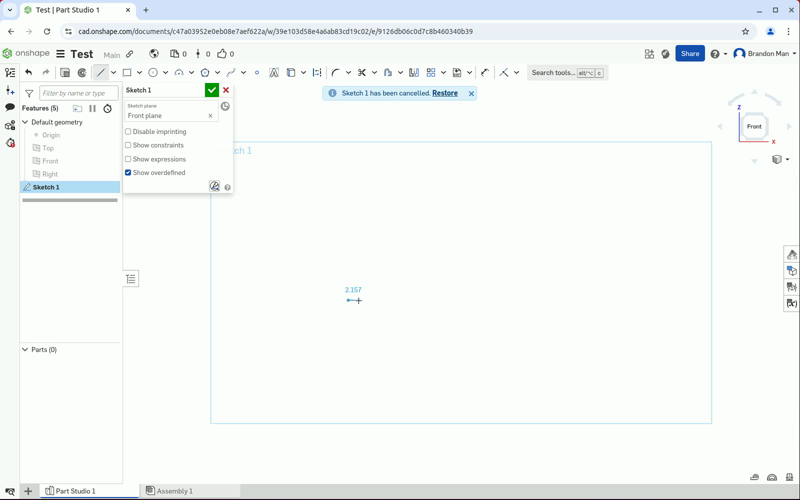
key_up(shift)
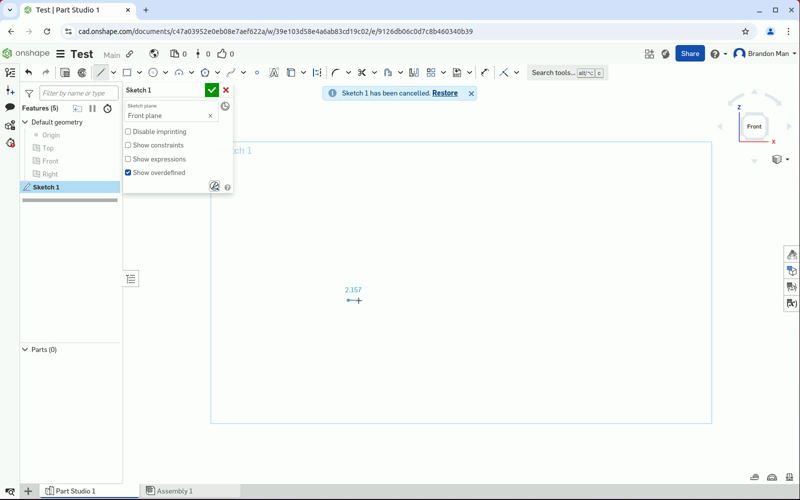
key_down(shift)
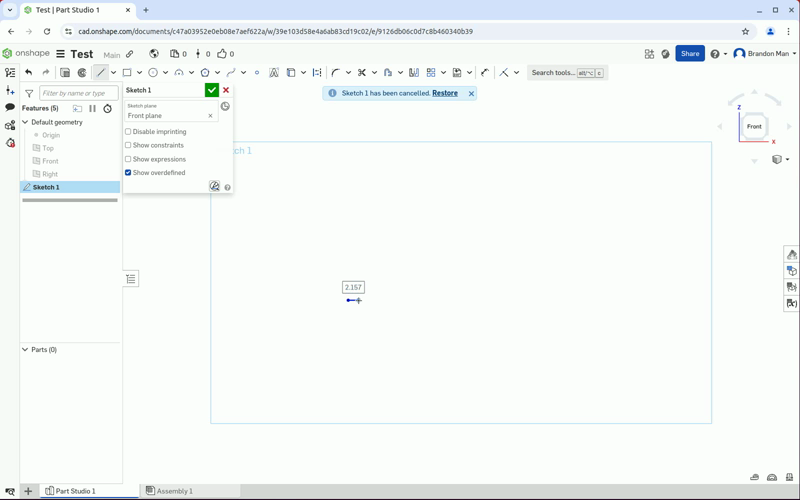
mouse_move(388, 300)
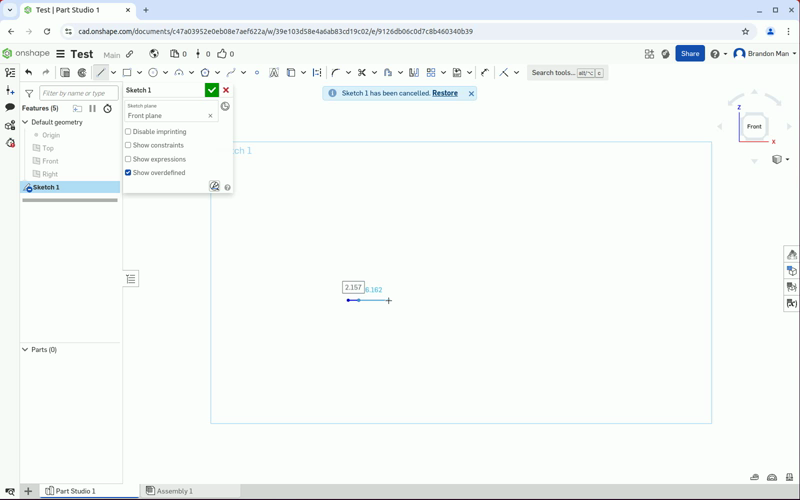
mouse_move(358, 299)
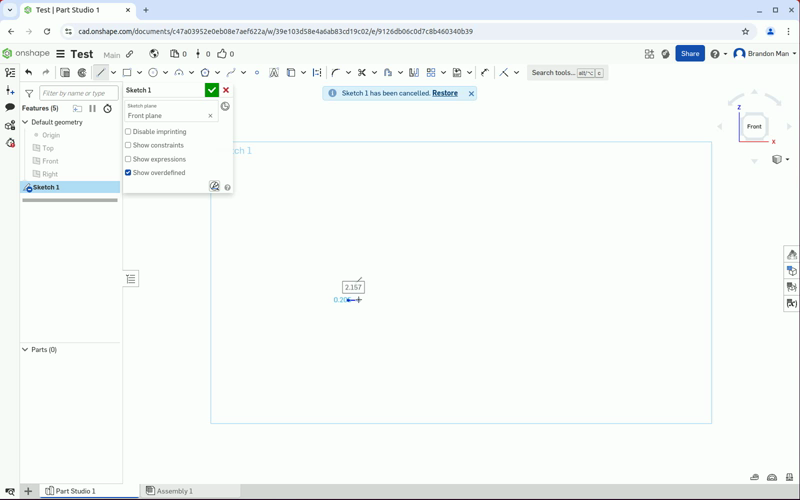
scroll(6)
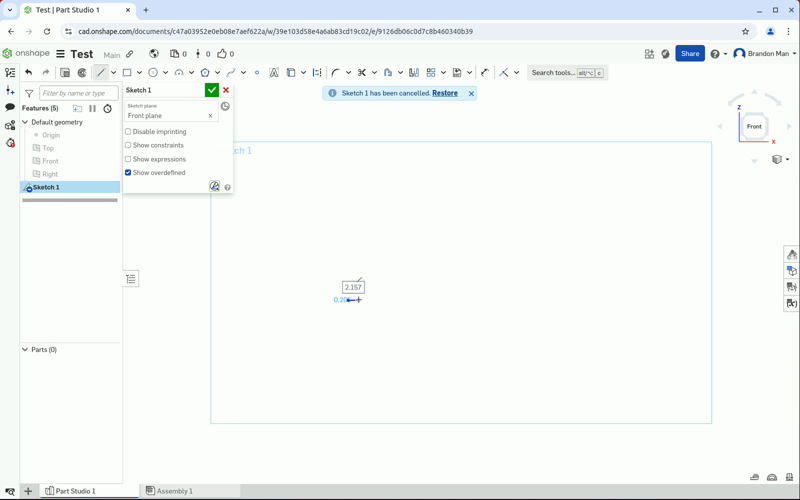
scroll(6)
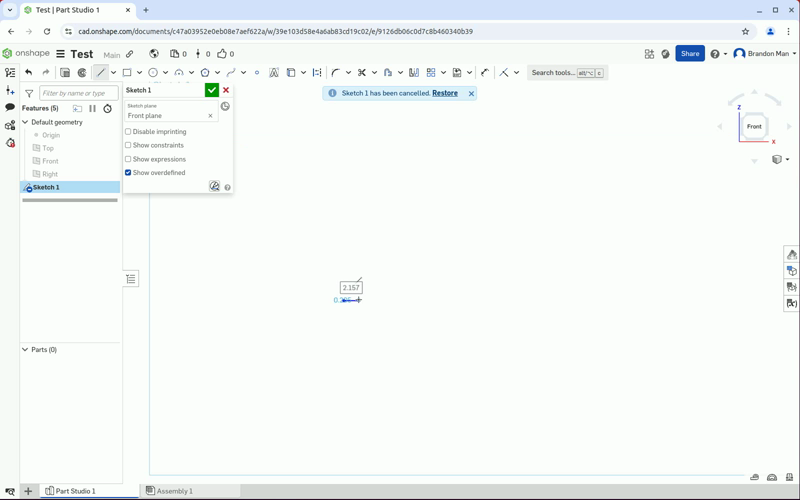
scroll(6)
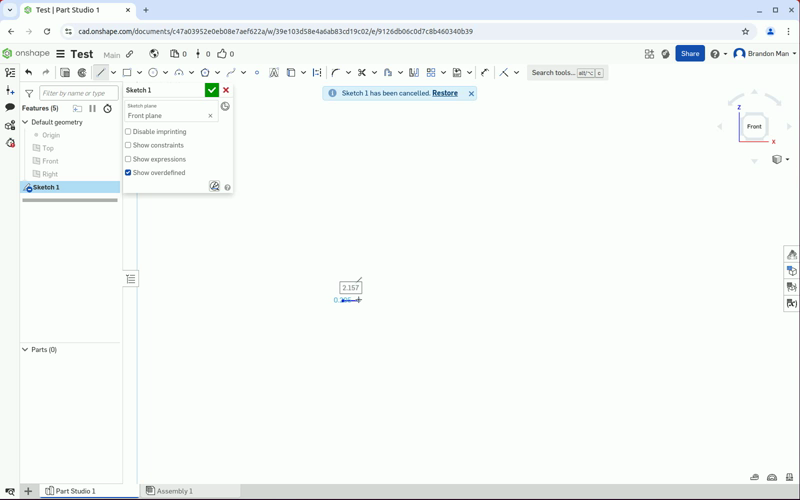
scroll(6)
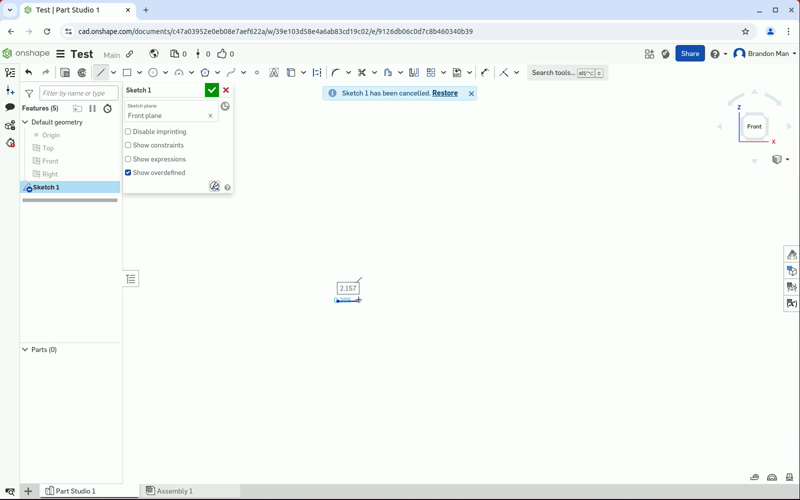
scroll(6)
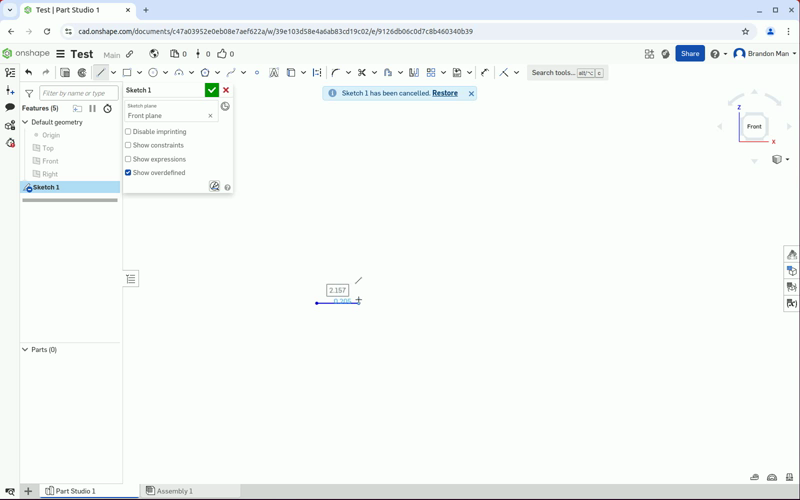
scroll(6)
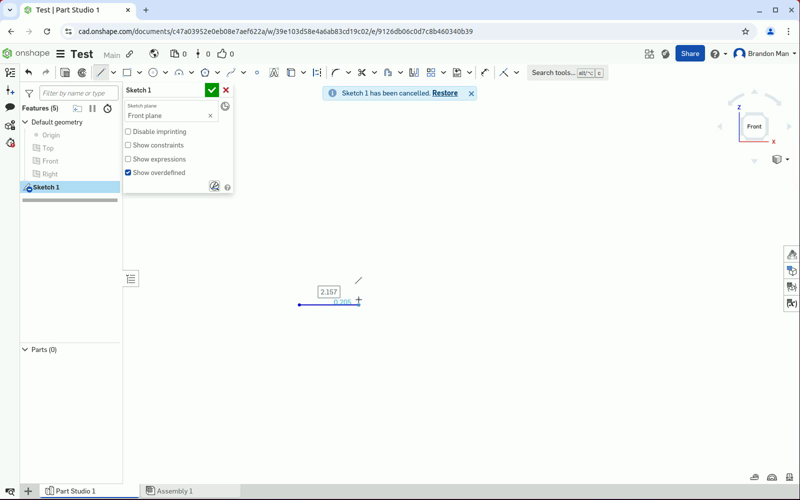
scroll(6)
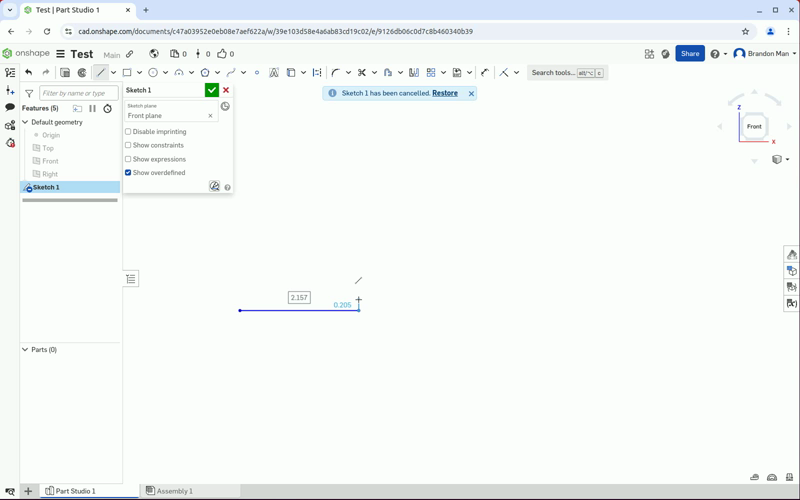
click(358, 299)
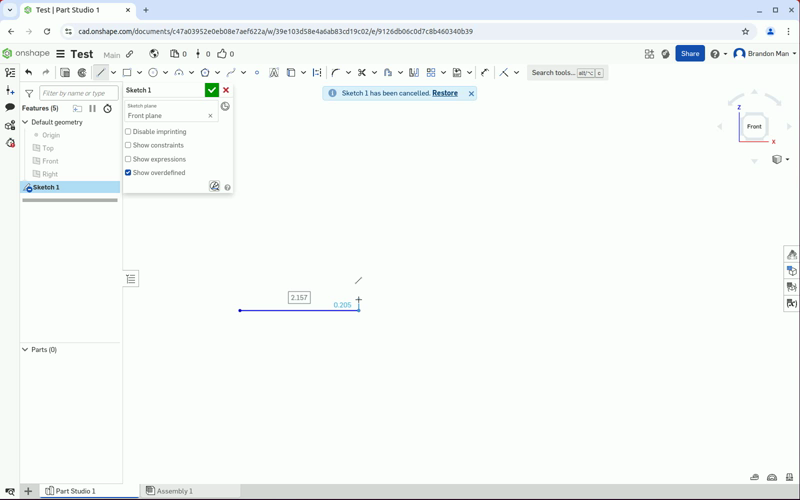
scroll(-6)
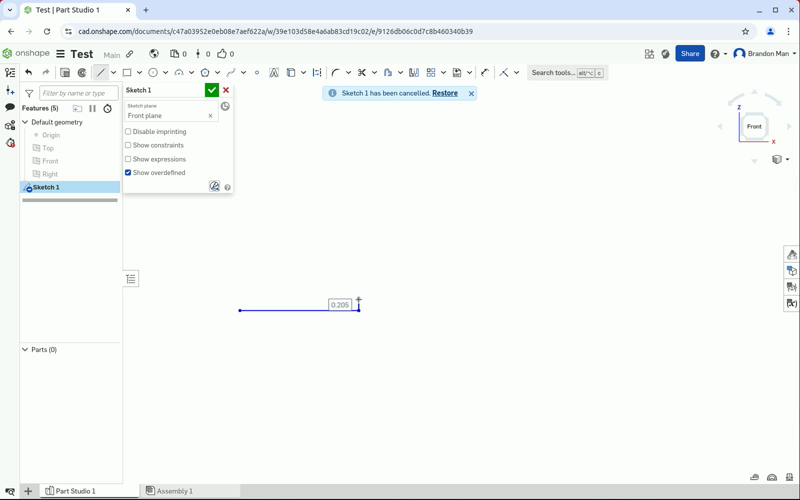
scroll(-6)
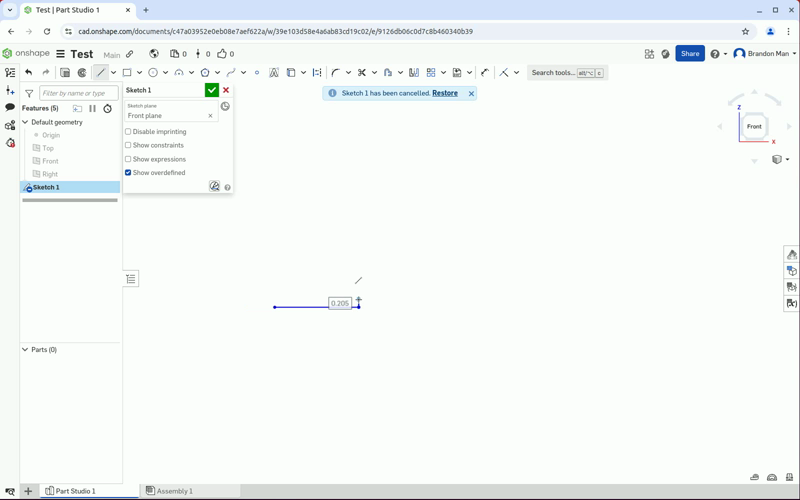
scroll(-6)
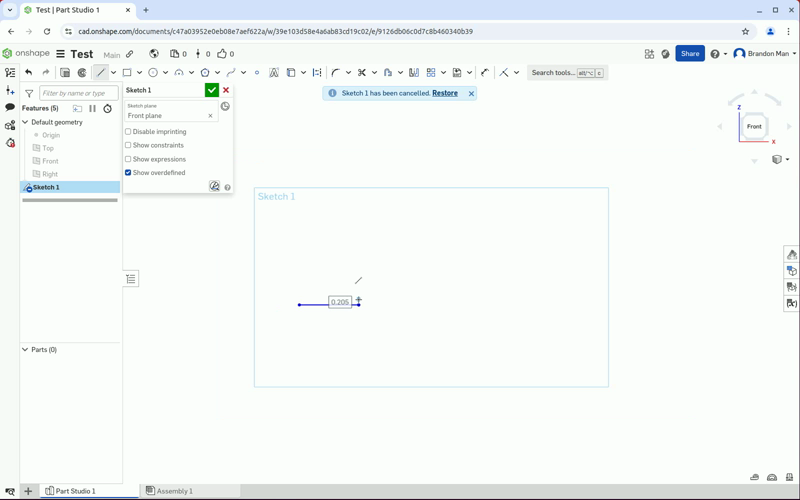
scroll(-6)
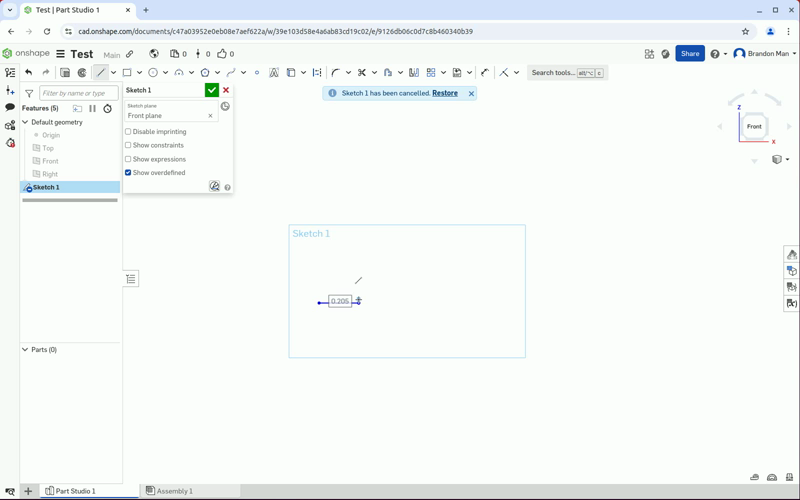
scroll(-6)
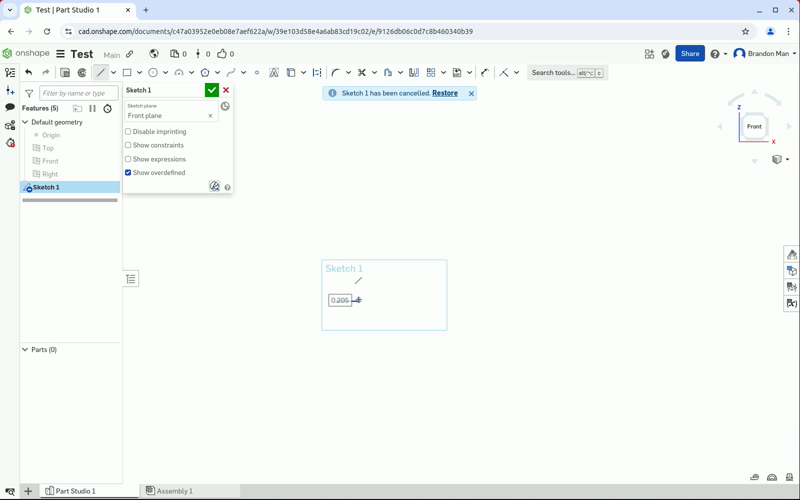
scroll(-6)
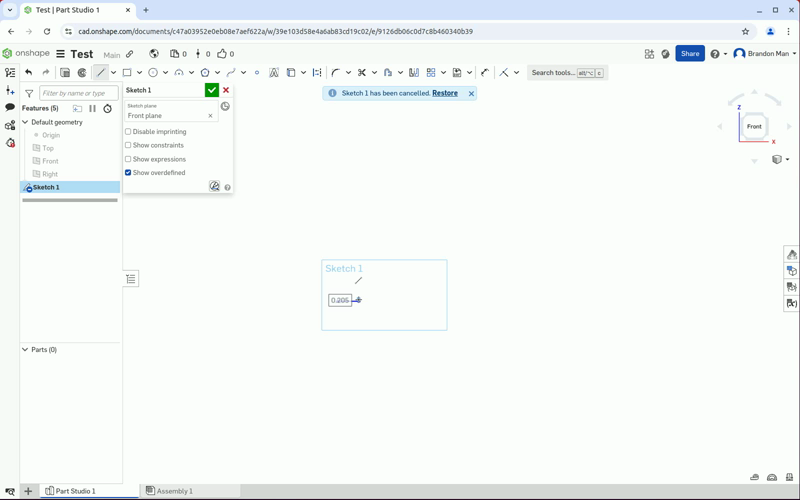
scroll(-6)
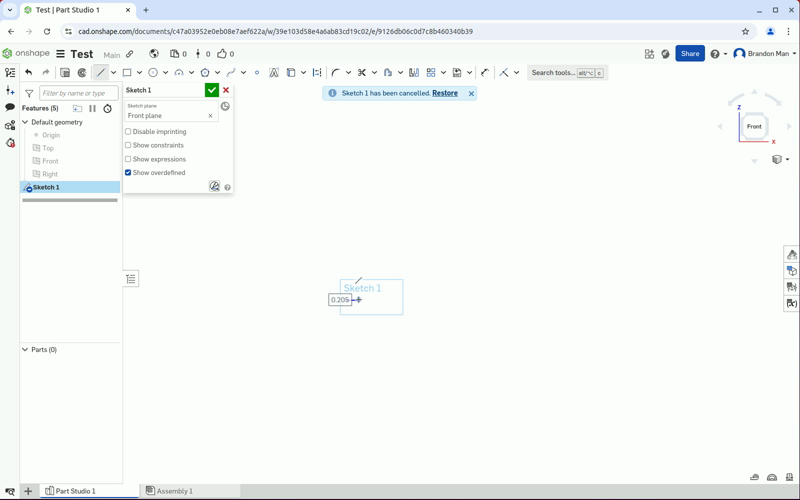
key_up(shift)
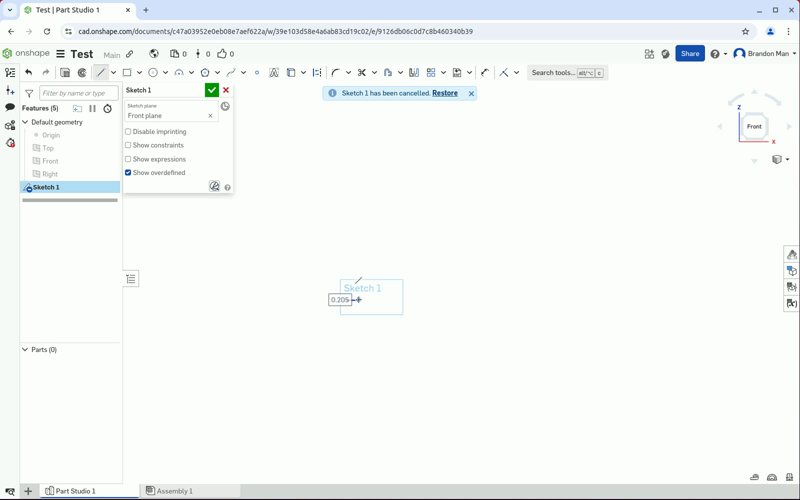
key_down(shift)
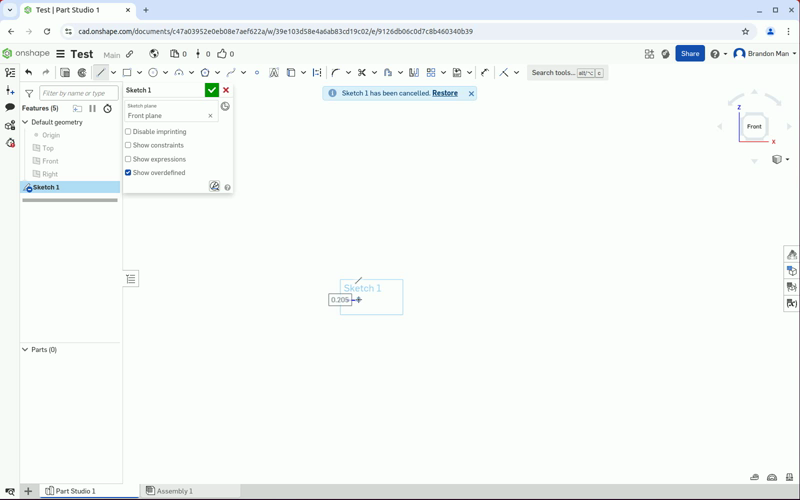
mouse_move(388, 299)
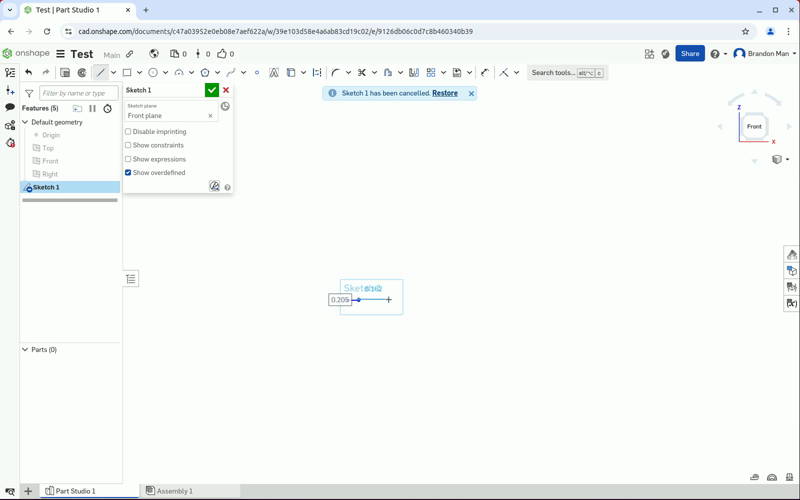
mouse_move(348, 299)
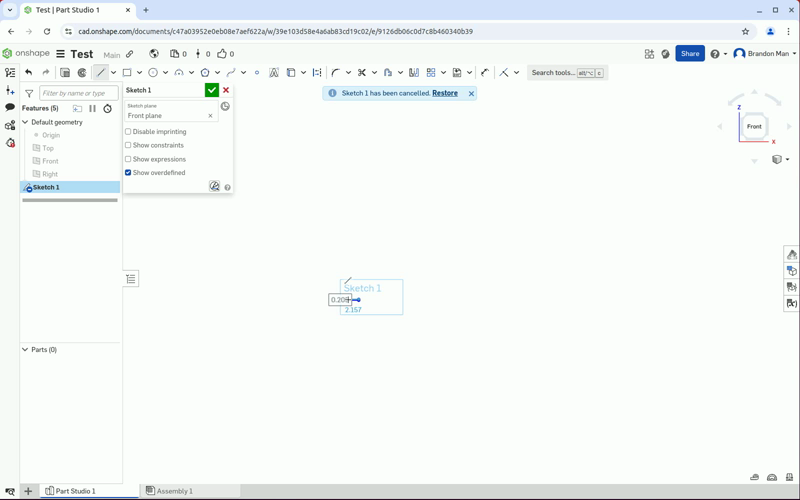
scroll(6)
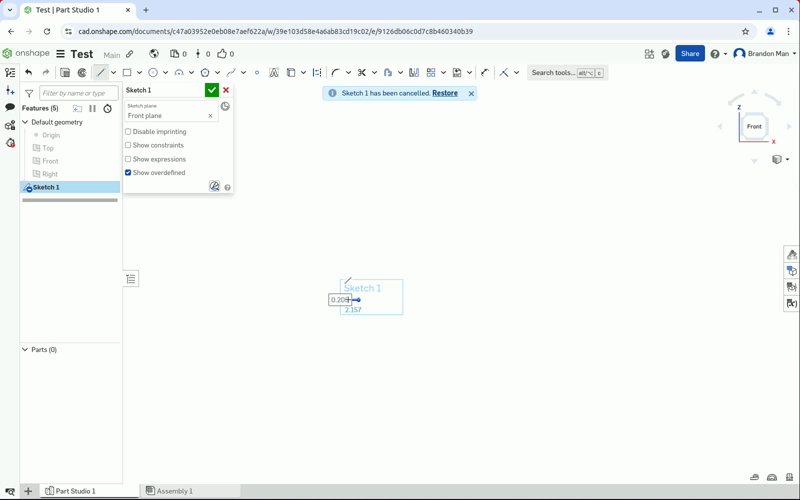
scroll(6)
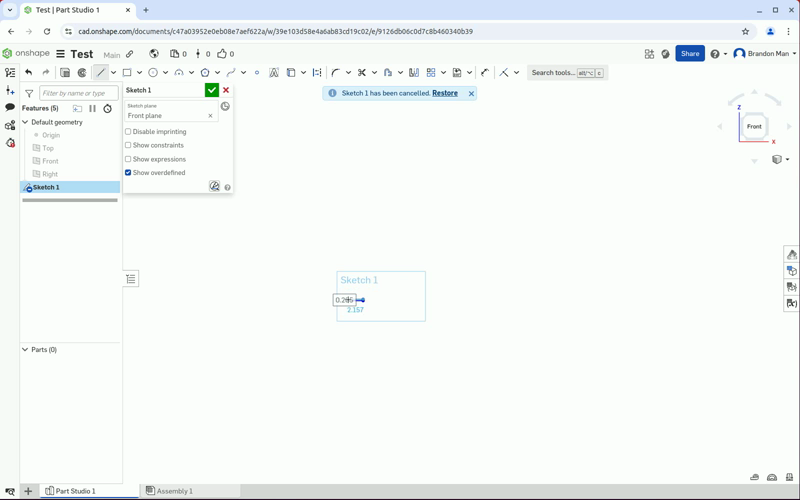
scroll(6)
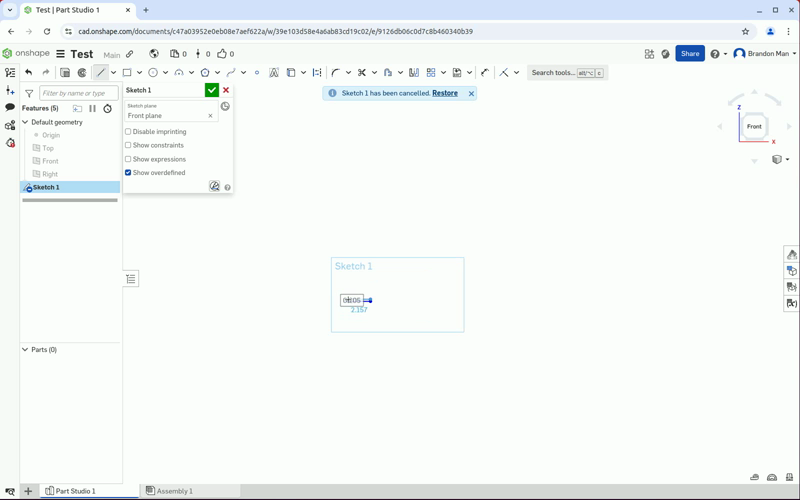
scroll(6)
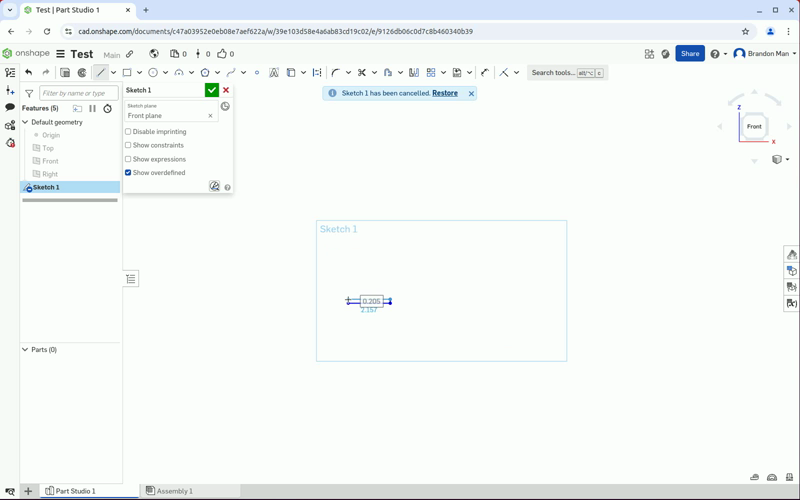
scroll(6)
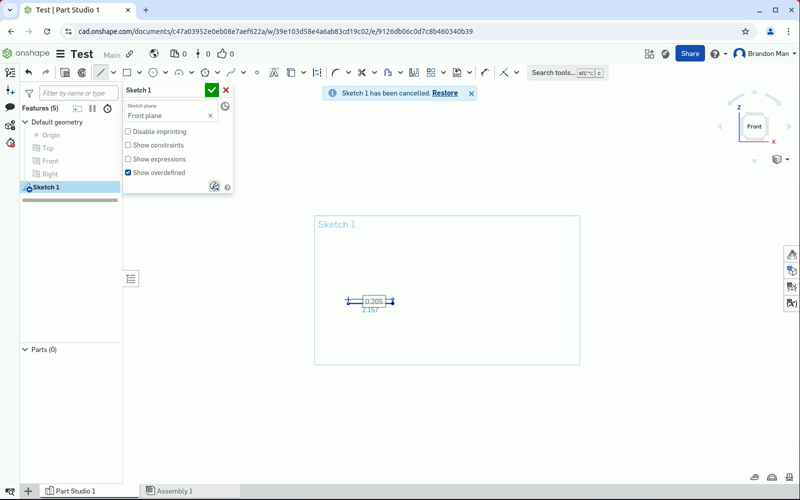
scroll(6)
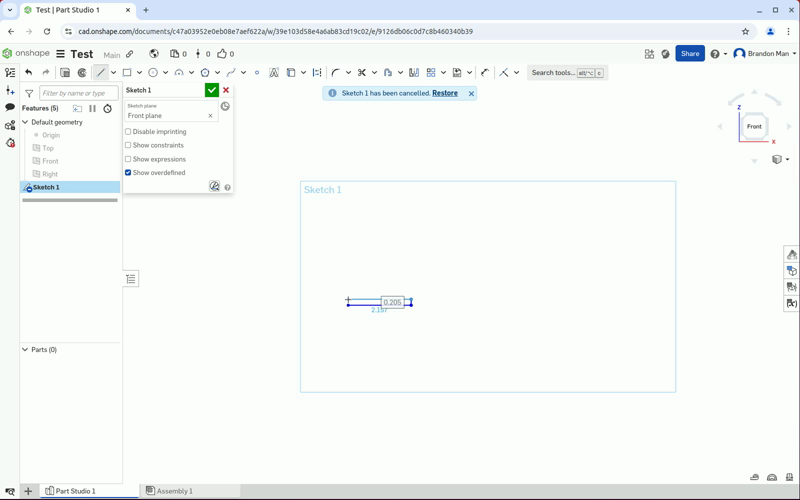
scroll(6)
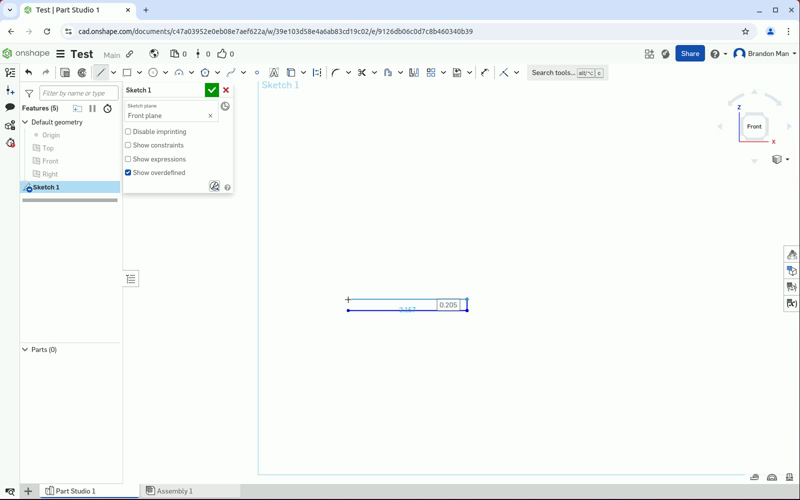
click(348, 299)
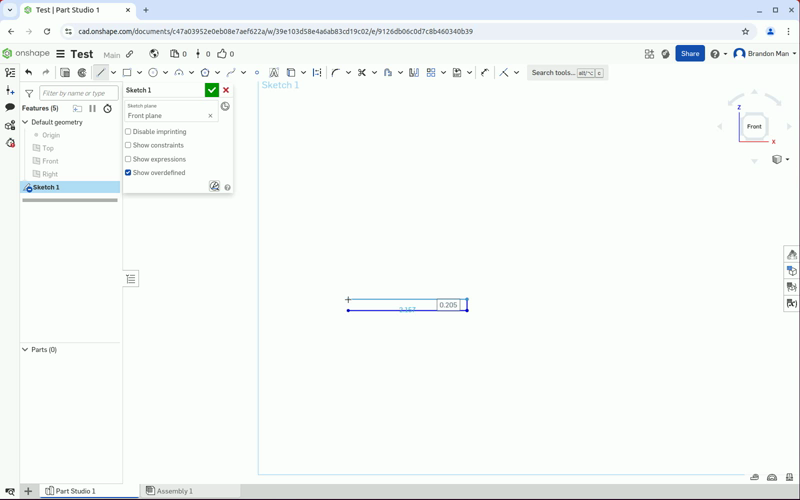
scroll(-6)
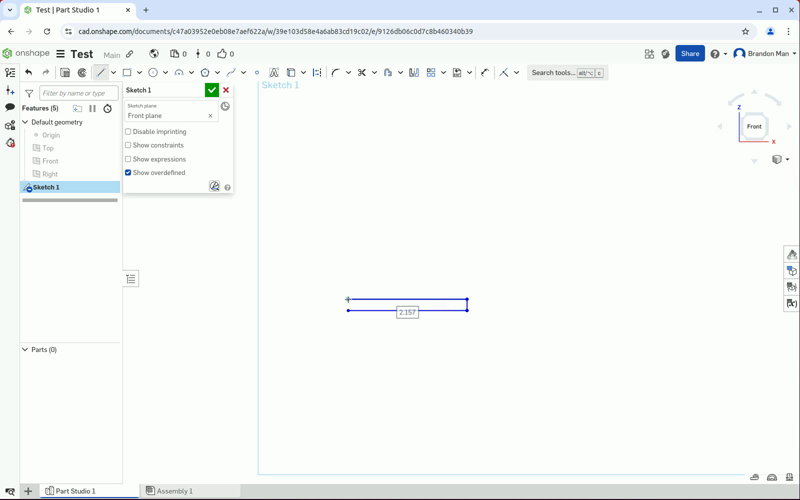
scroll(-6)
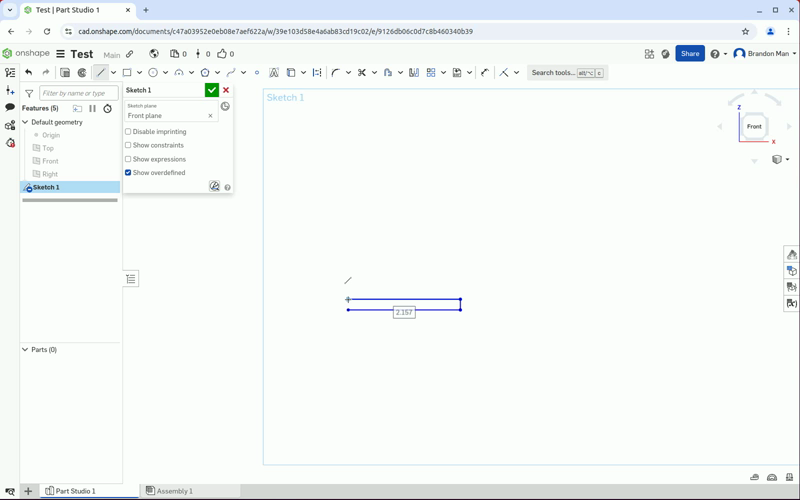
scroll(-6)
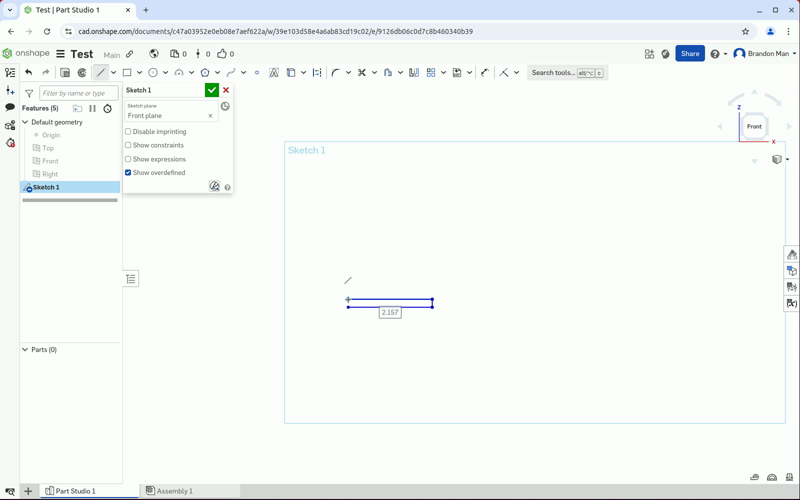
scroll(-6)
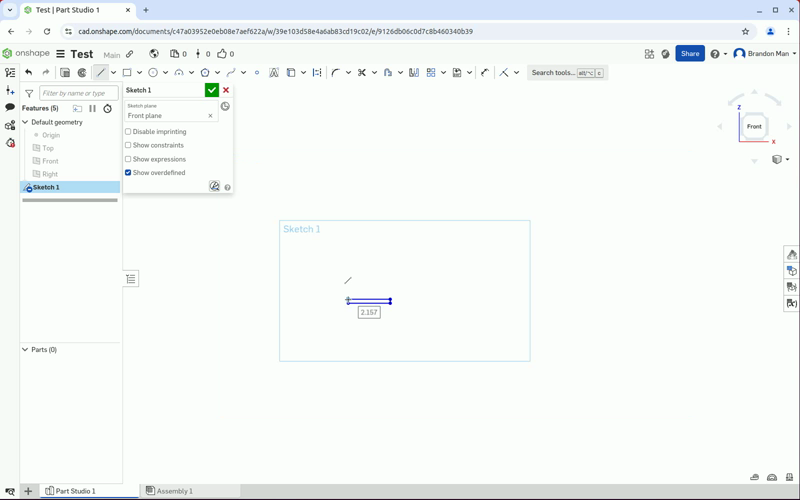
scroll(-6)
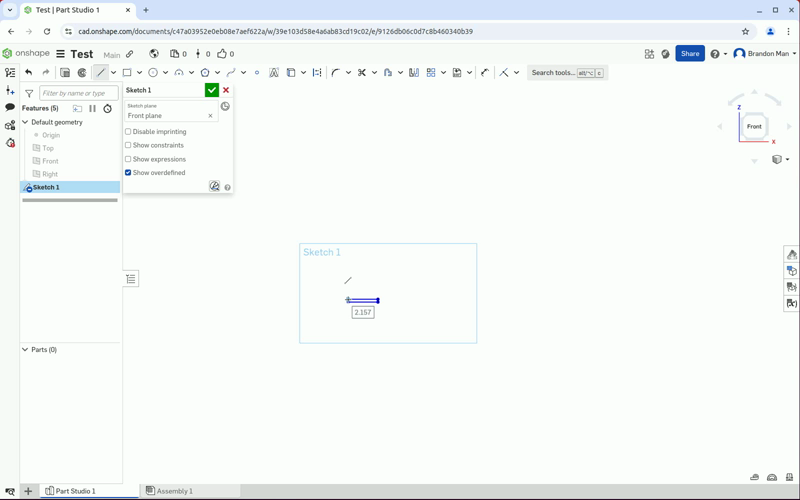
scroll(-6)
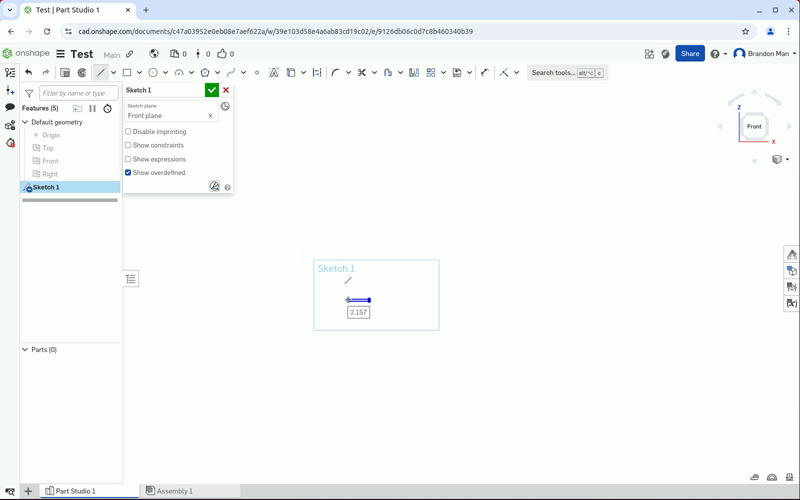
scroll(-6)
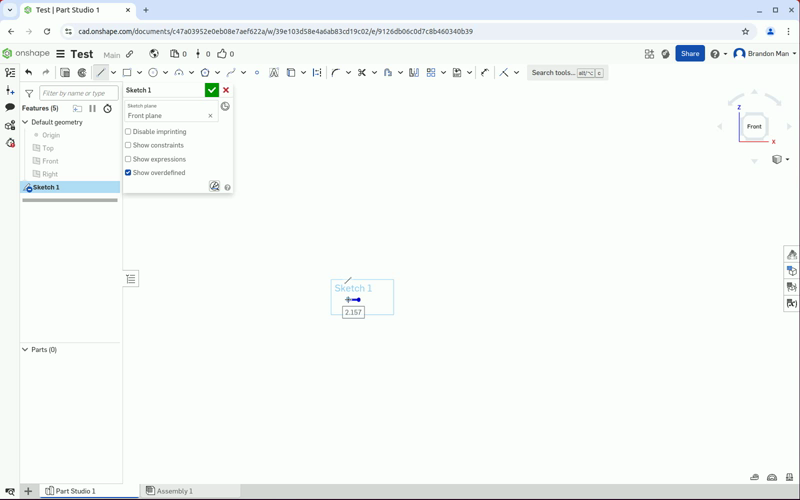
key_up(shift)
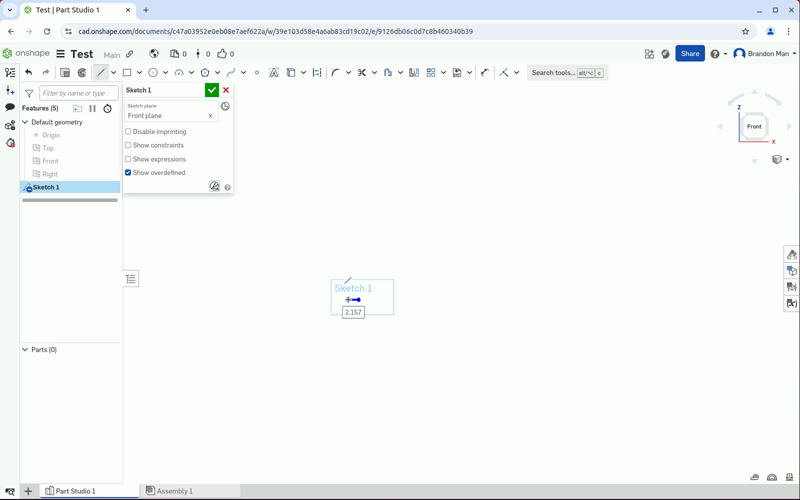
mouse_move(378, 299)
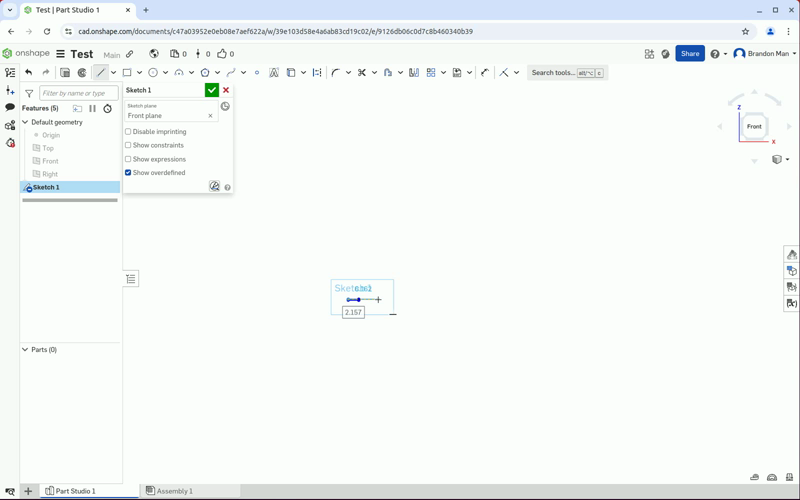
key_down(shift)
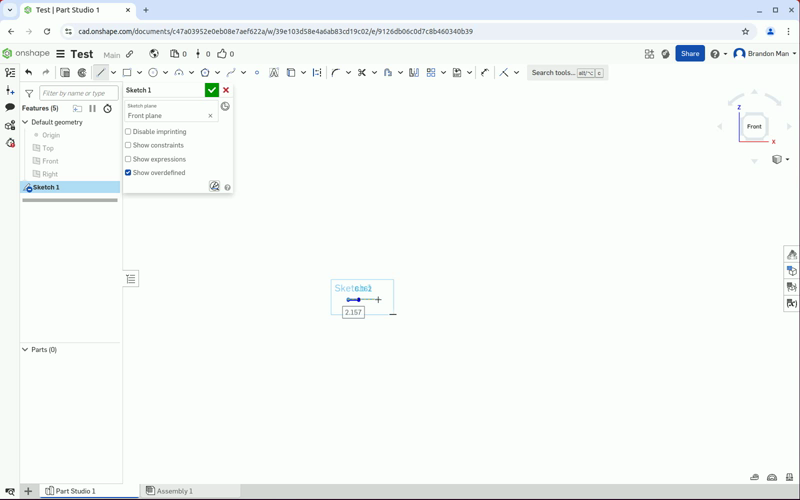
mouse_move(348, 300)
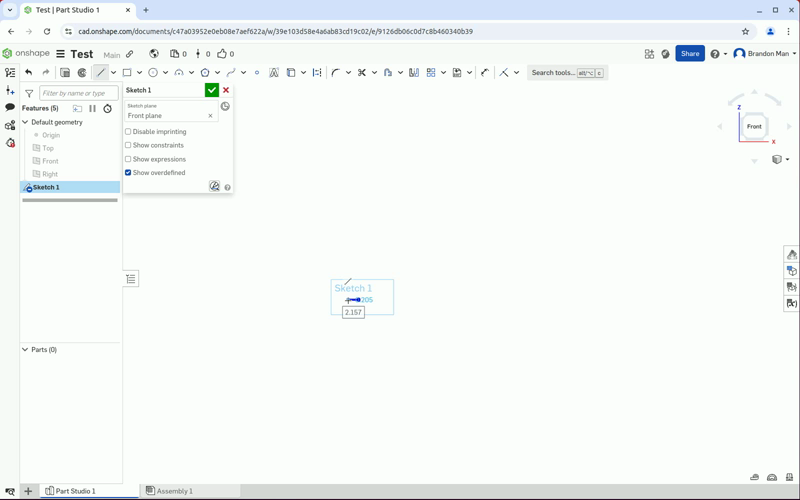
scroll(6)
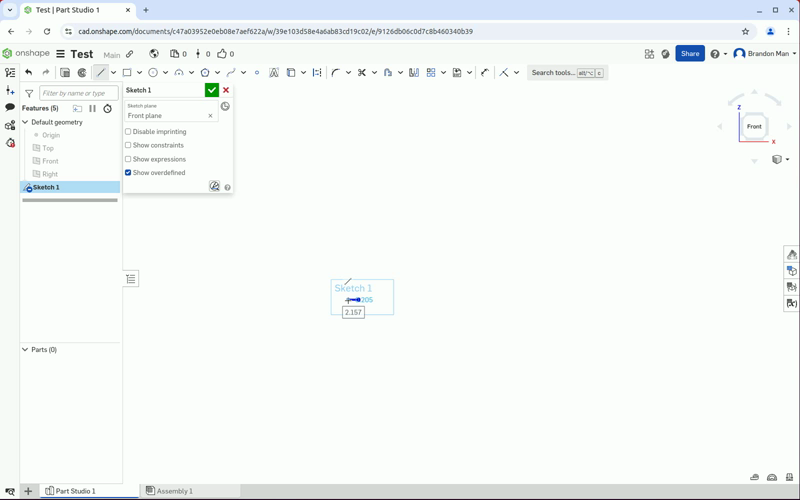
scroll(6)
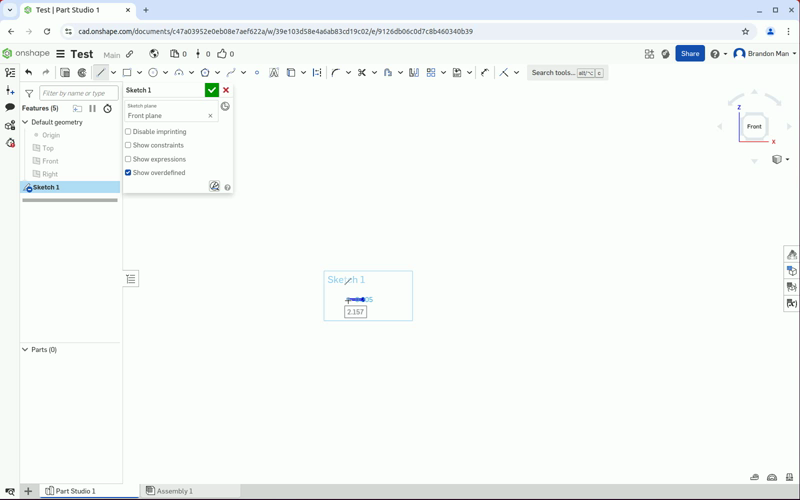
scroll(6)
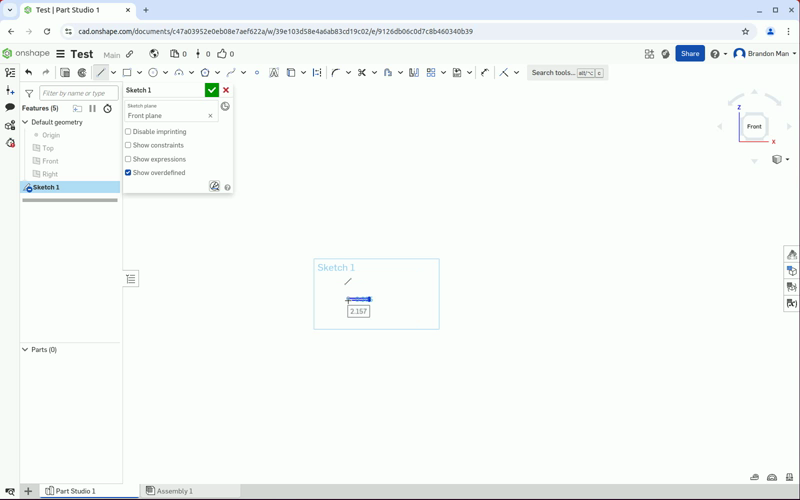
scroll(6)
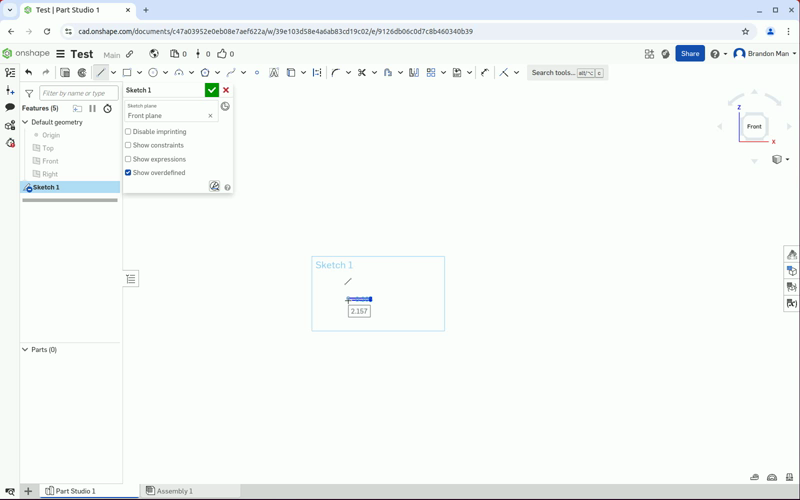
scroll(6)
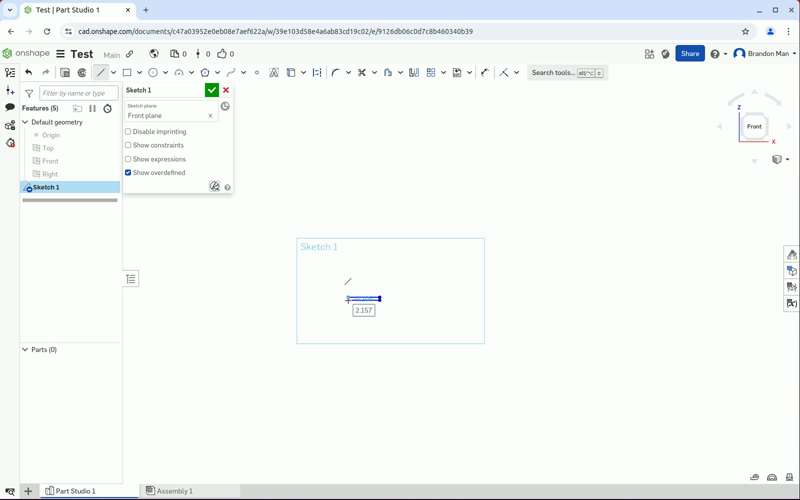
scroll(6)
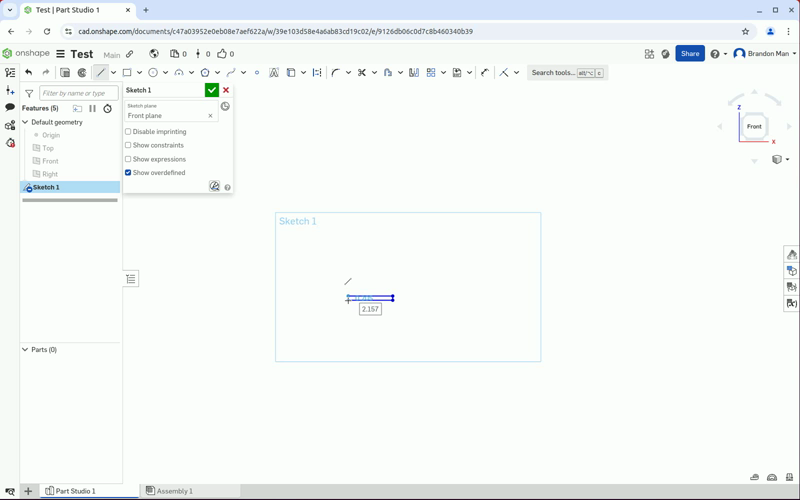
scroll(6)
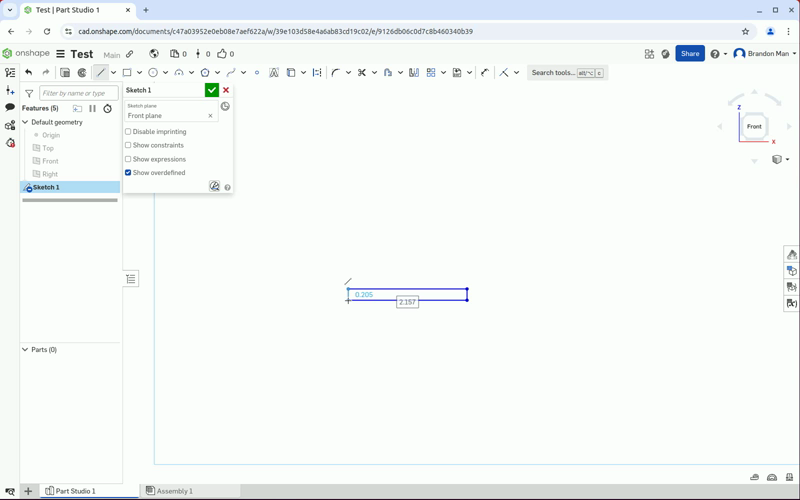
key_up(shift)
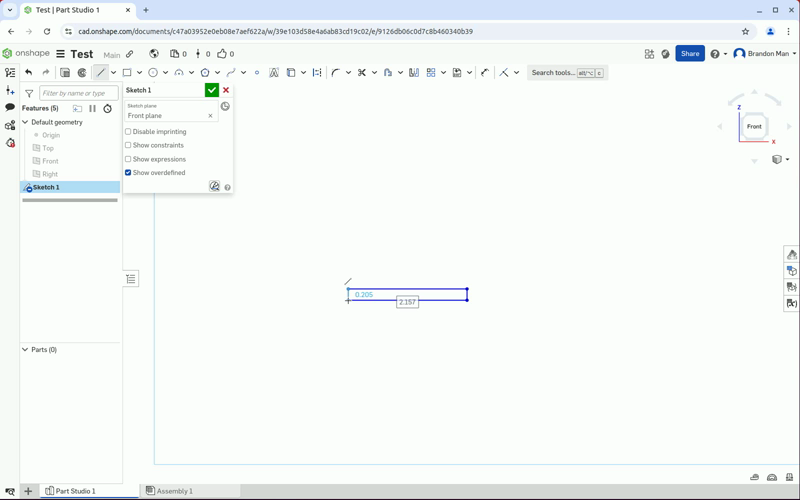
click(348, 300)
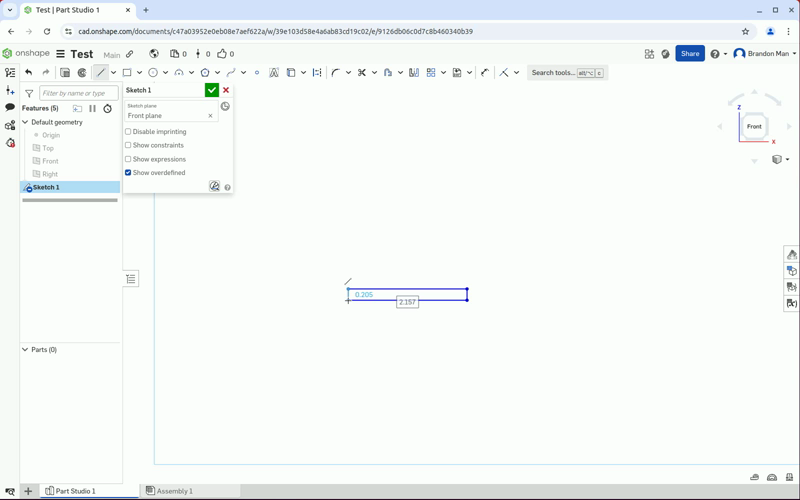
scroll(-6)
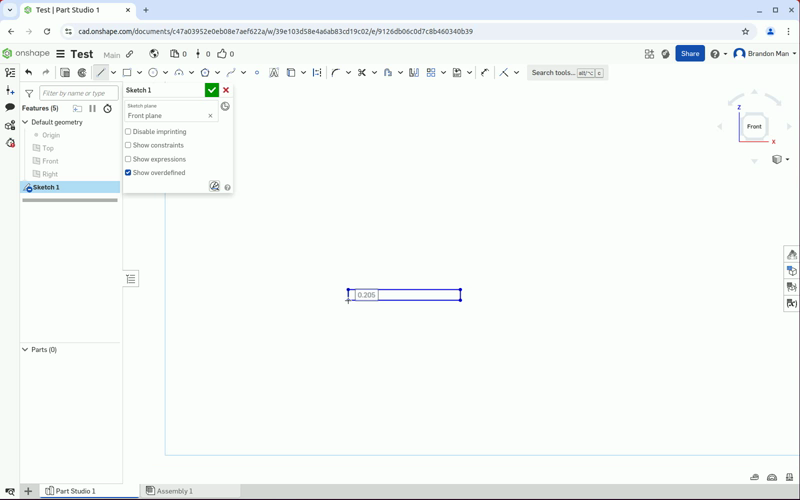
scroll(-6)
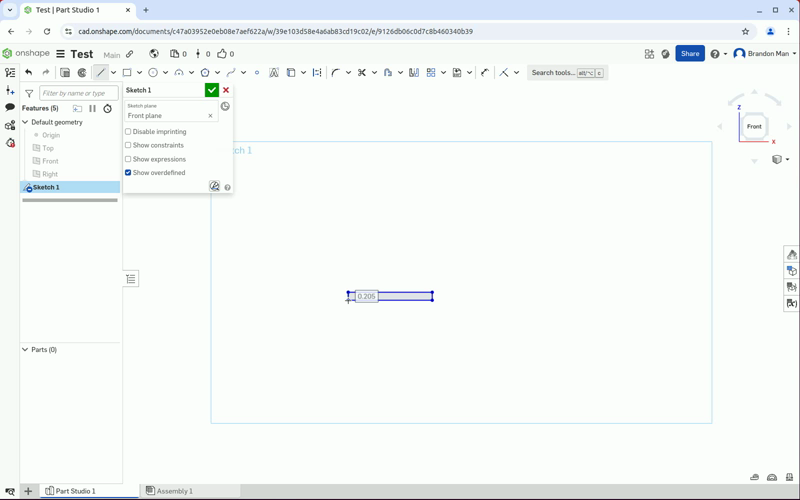
scroll(-6)
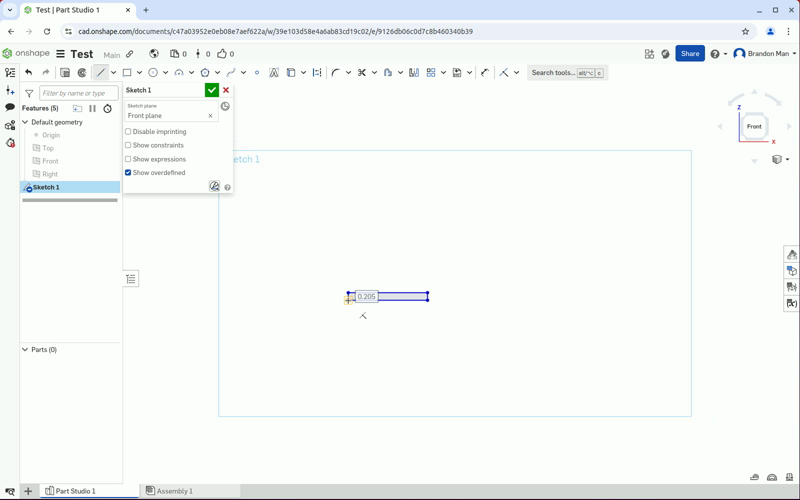
scroll(-6)
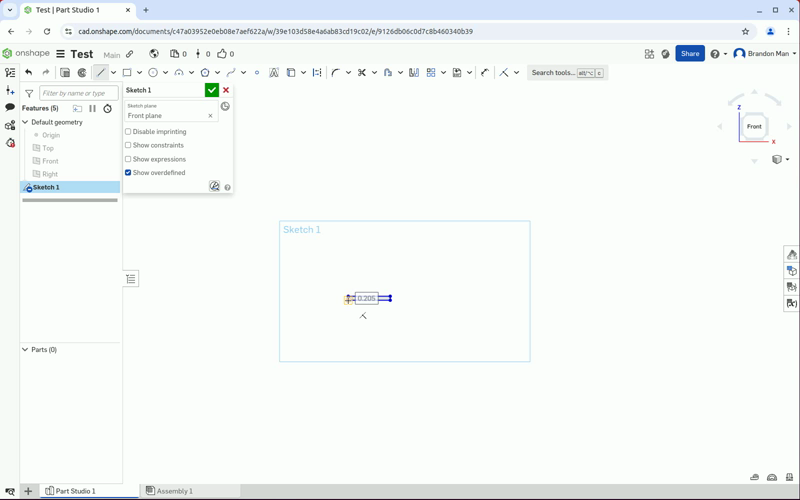
scroll(-6)
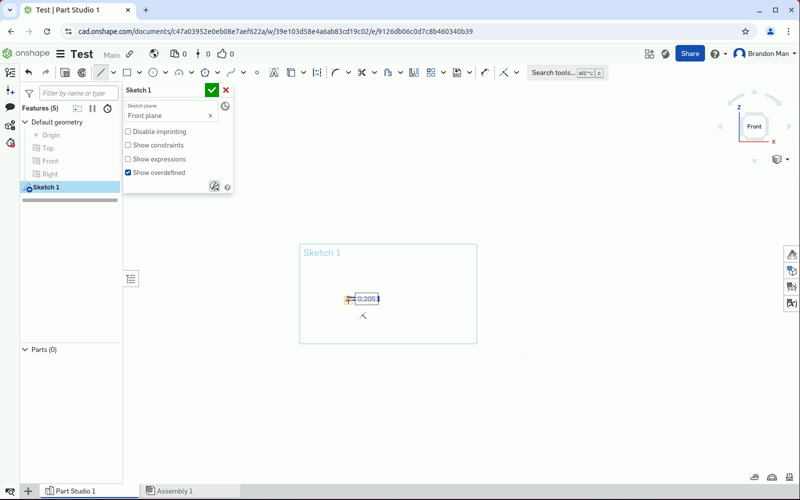
scroll(-6)
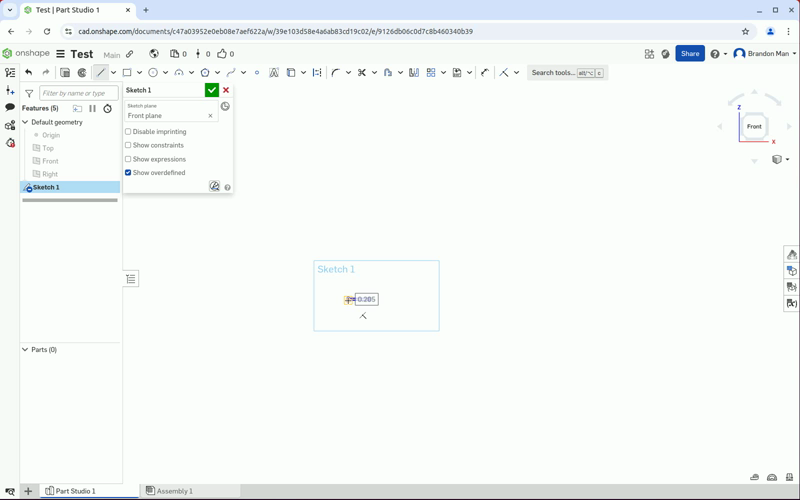
scroll(-6)
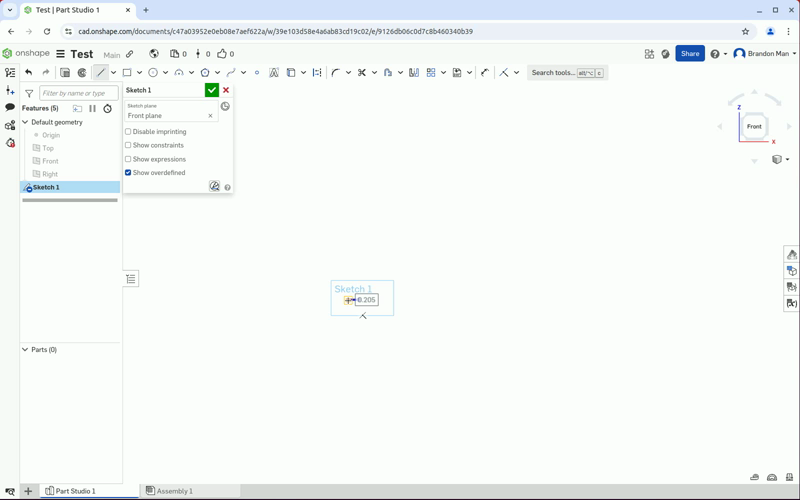
key(esc)
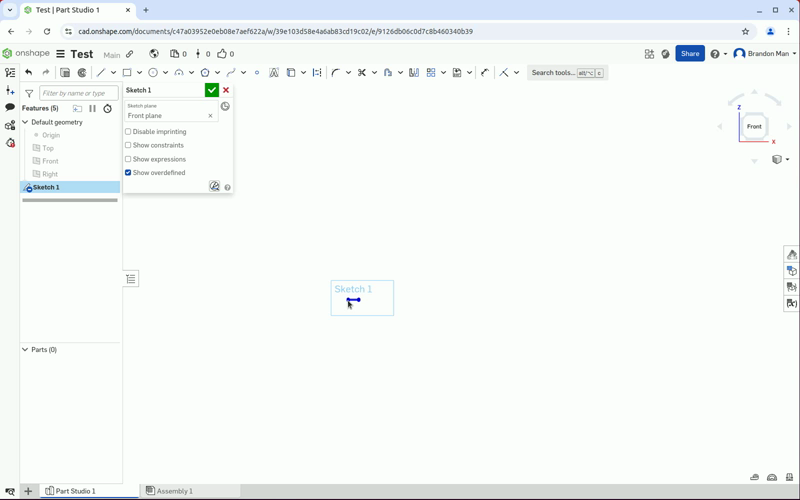
mouse_move(356, 299)
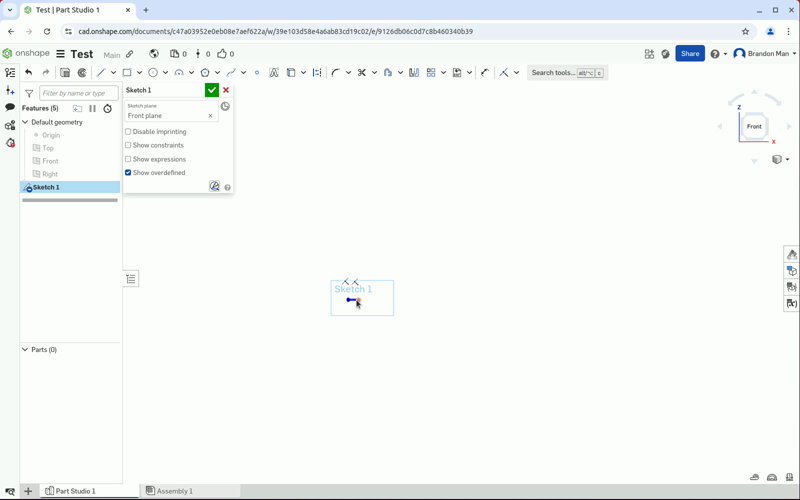
scroll(6)
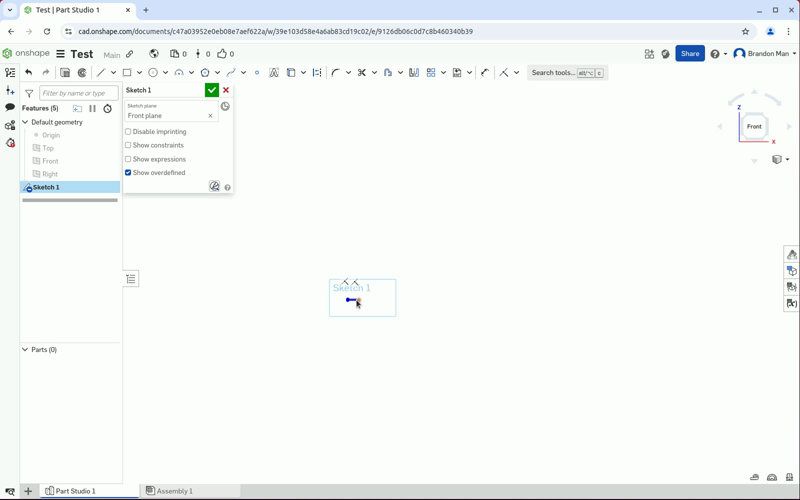
scroll(6)
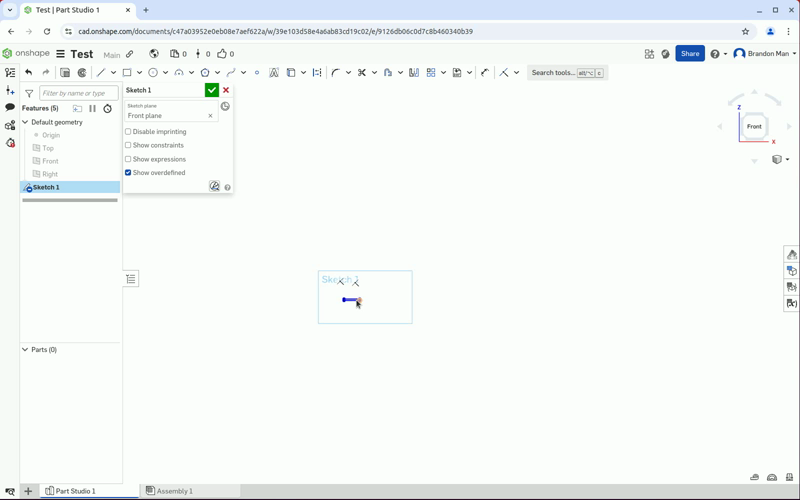
scroll(6)
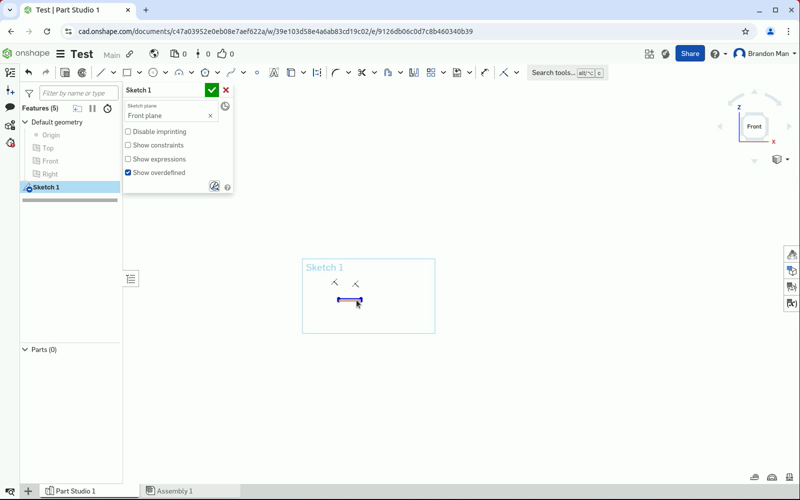
scroll(6)
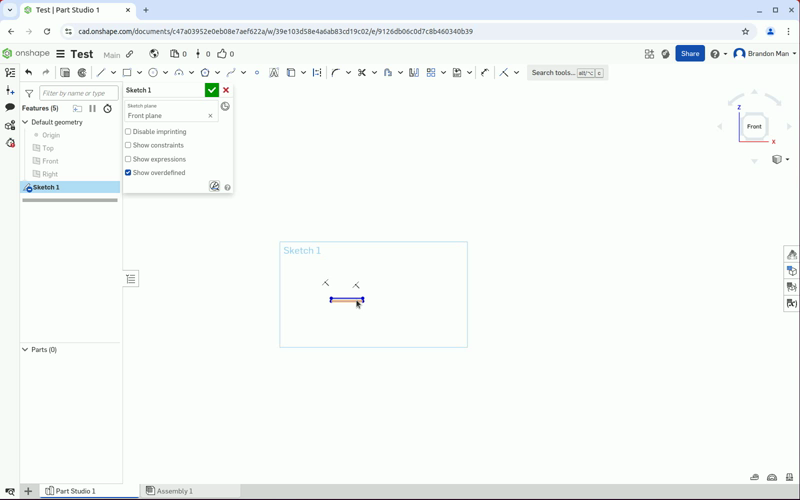
scroll(6)
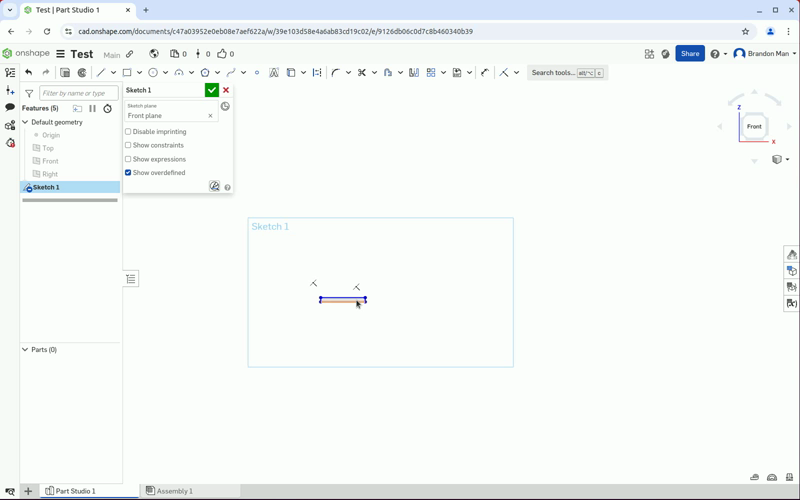
scroll(6)
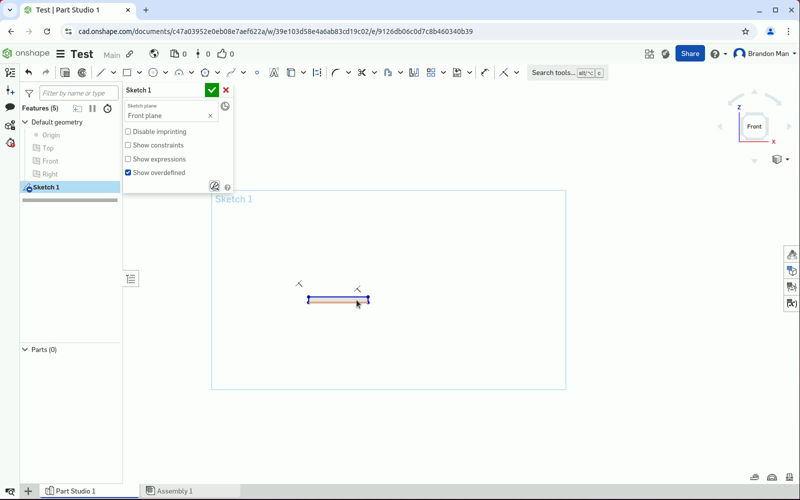
scroll(6)
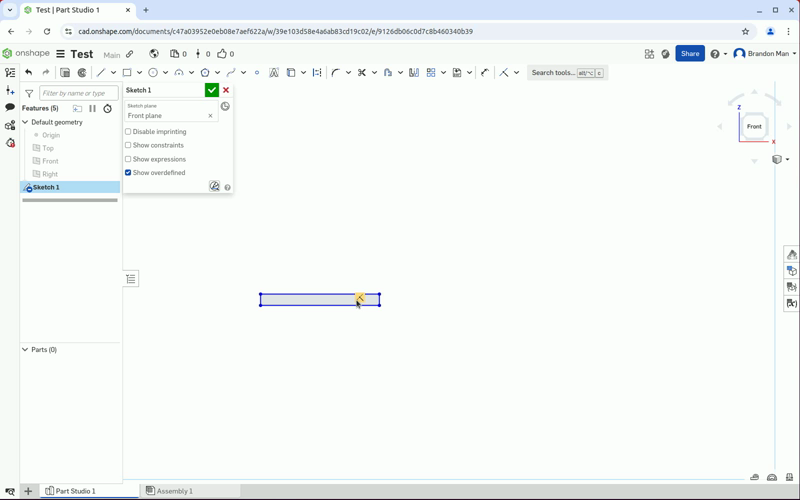
click(356, 299)
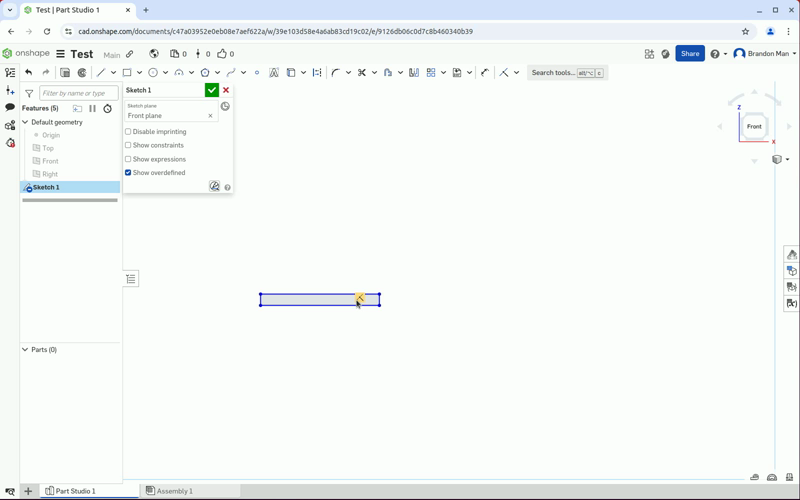
scroll(-6)
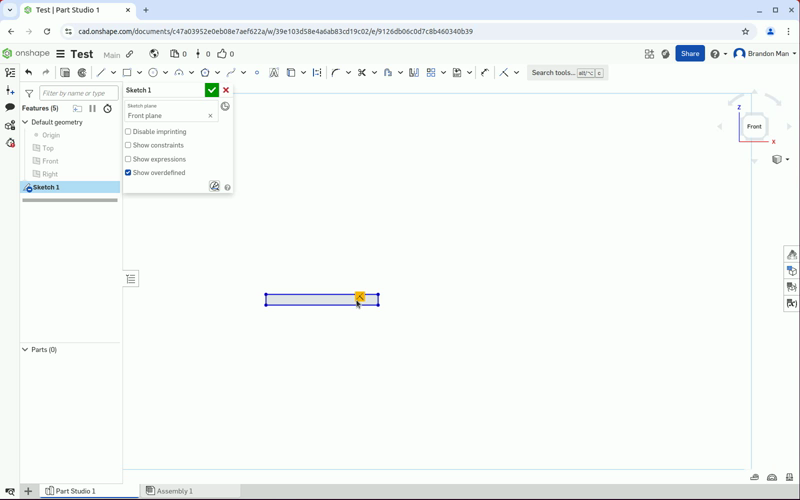
scroll(-6)
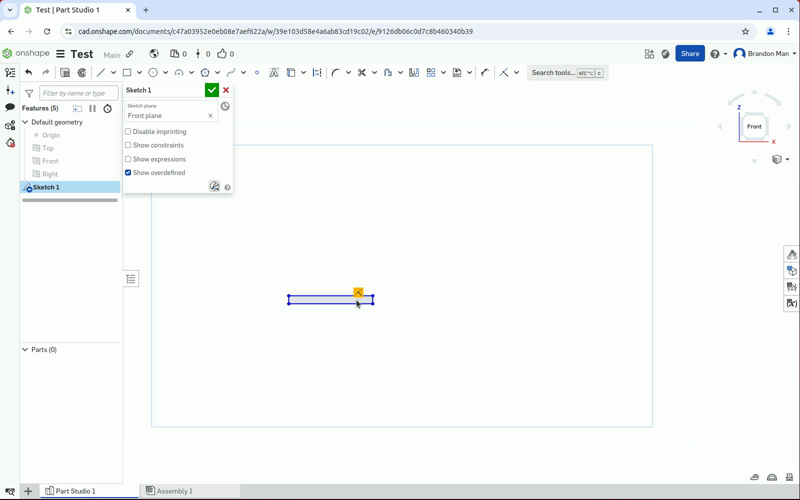
scroll(-6)
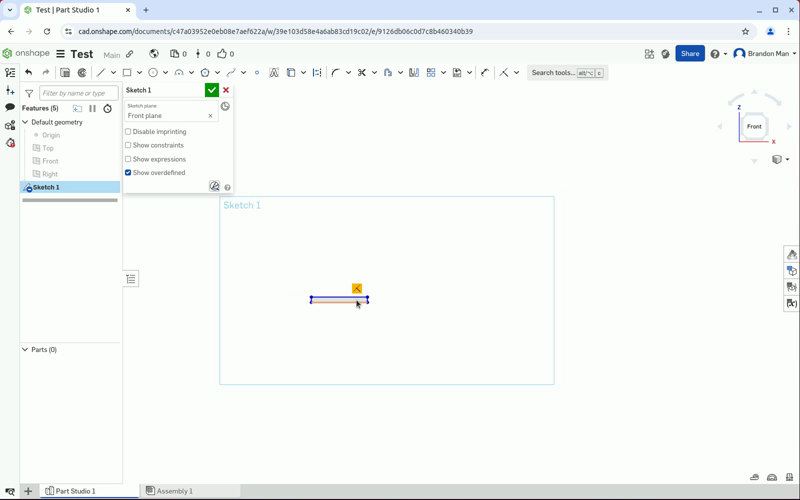
scroll(-6)
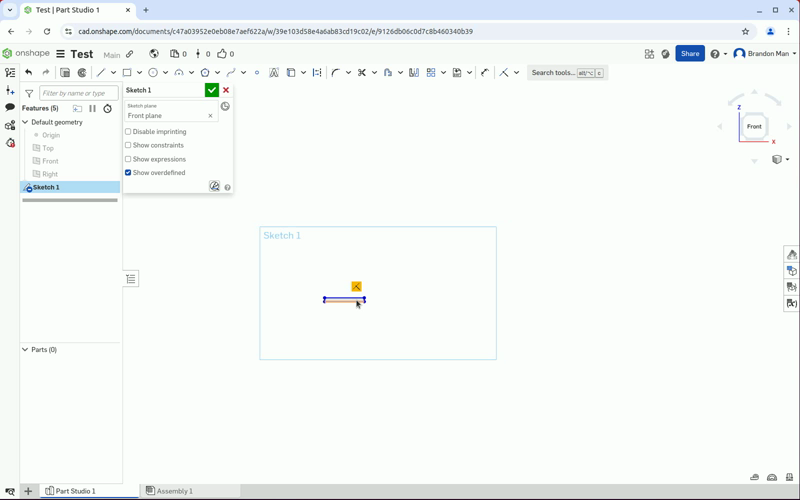
scroll(-6)
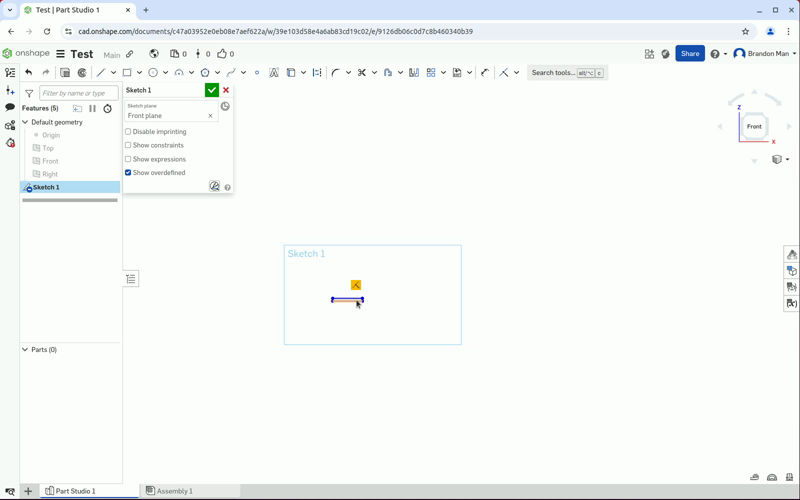
scroll(-6)
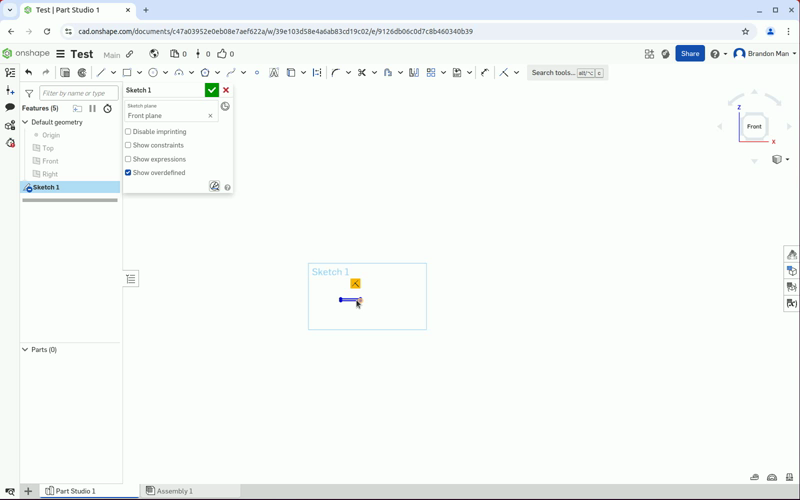
scroll(-6)
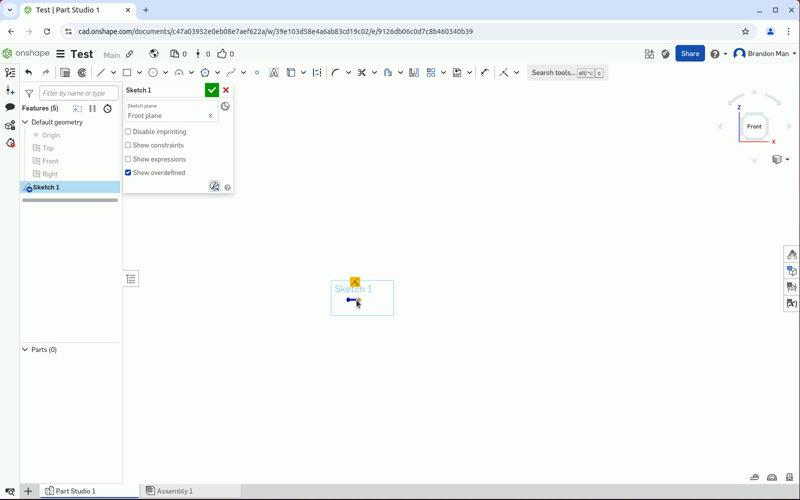
mouse_move(73, 352)
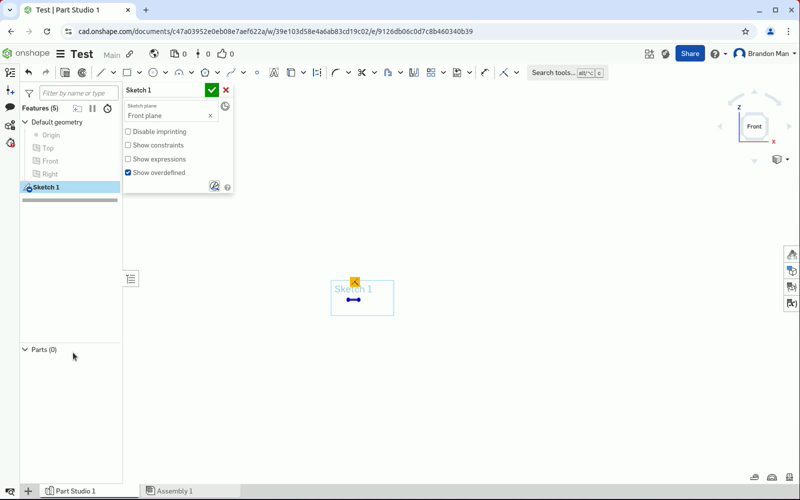
key(shift+y)
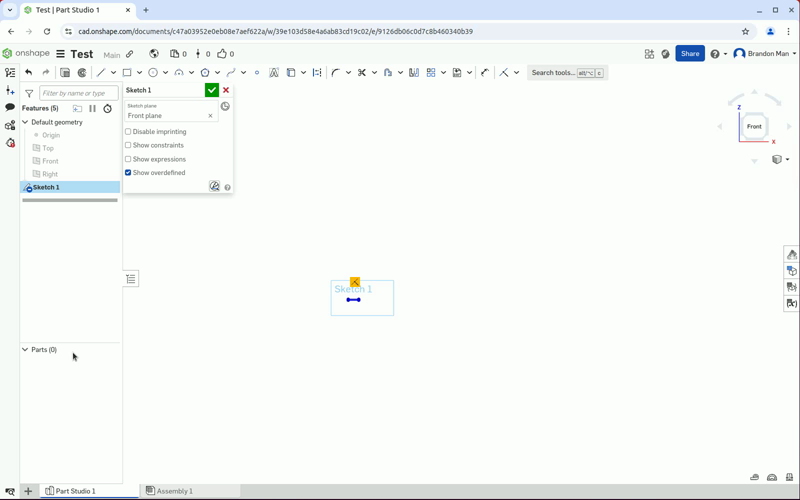
key(shift+e)
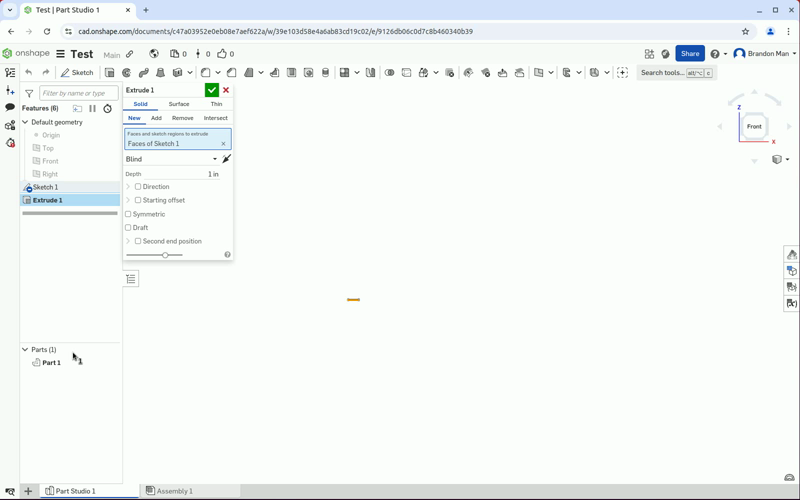
mouse_move(143, 106)
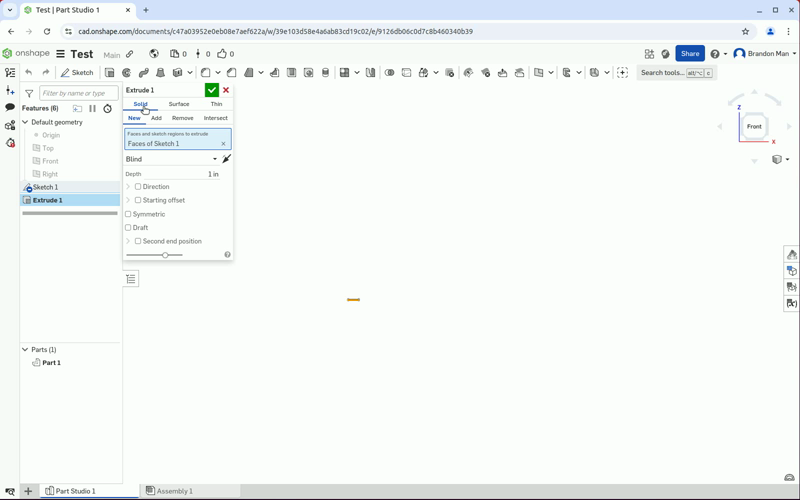
click(143, 106)
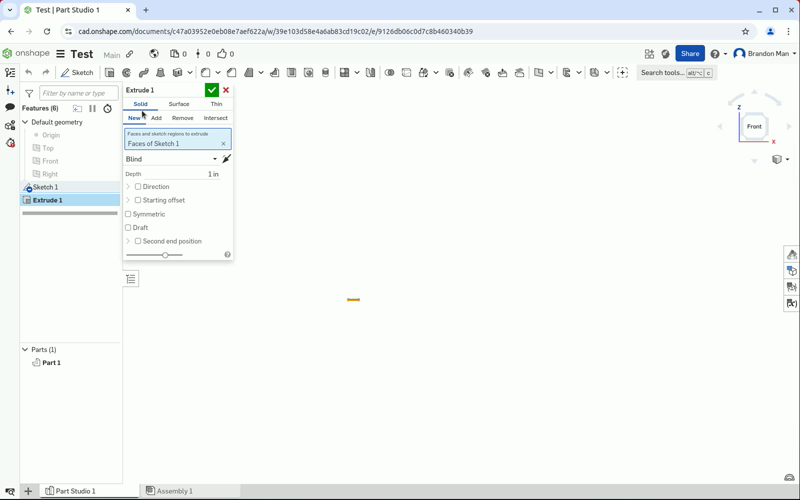
mouse_move(137, 120)
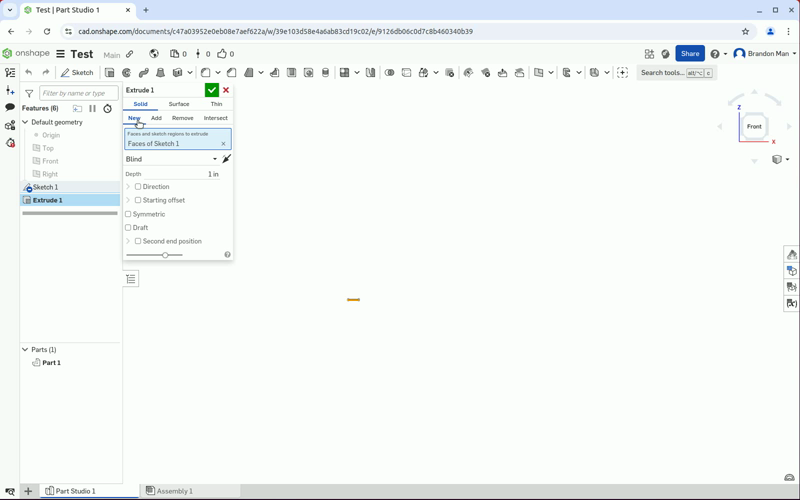
click(137, 120)
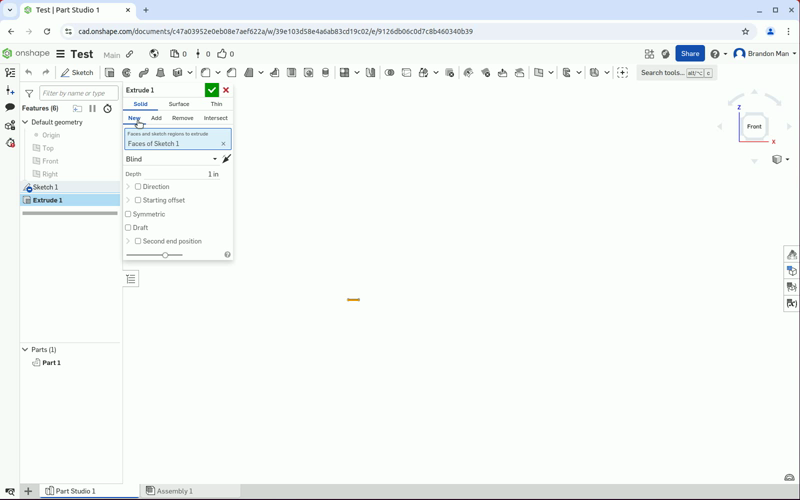
key(tab, 4)
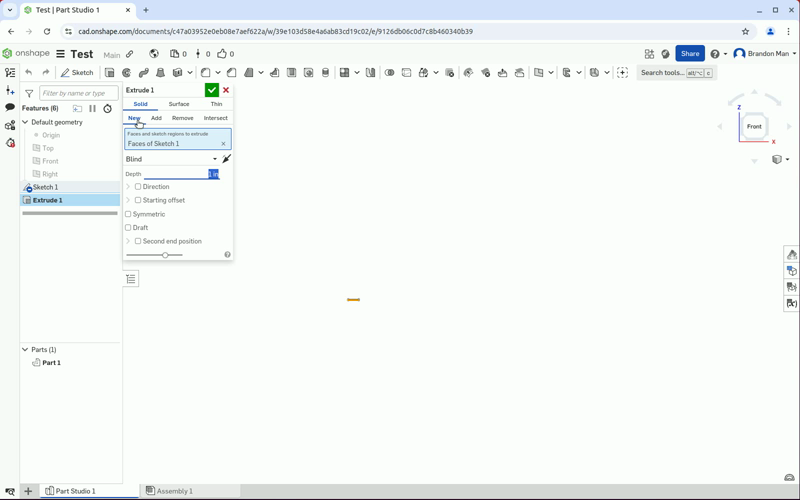
text(0.963)
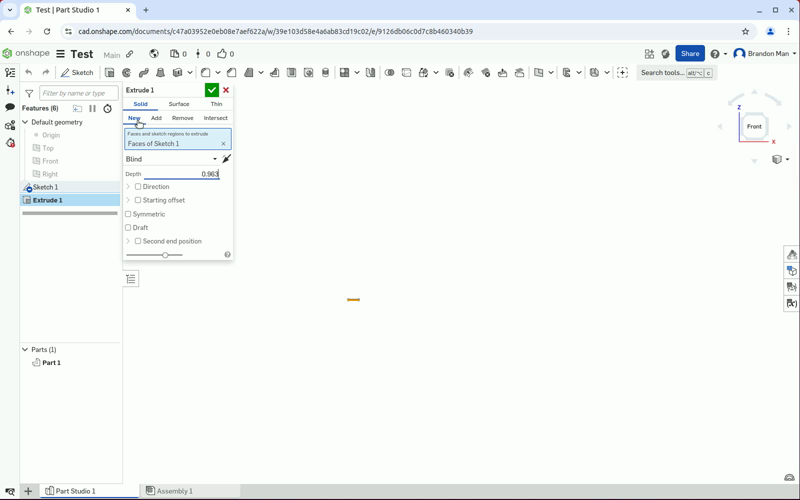
key(enter)
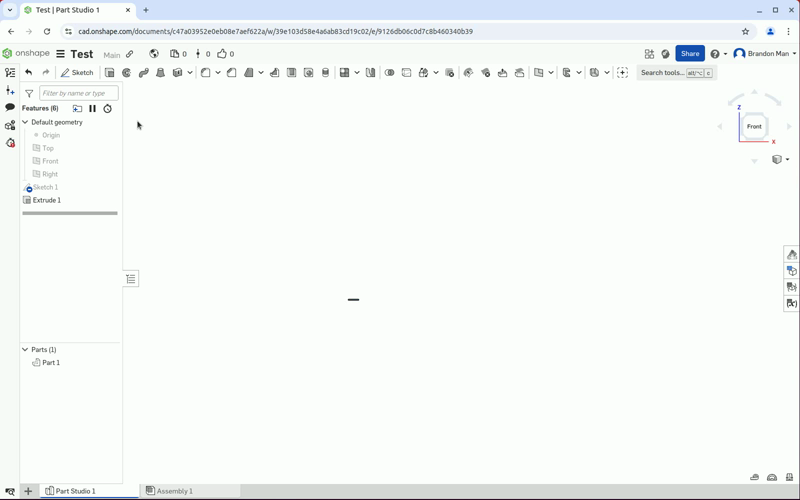
key(shift+h)
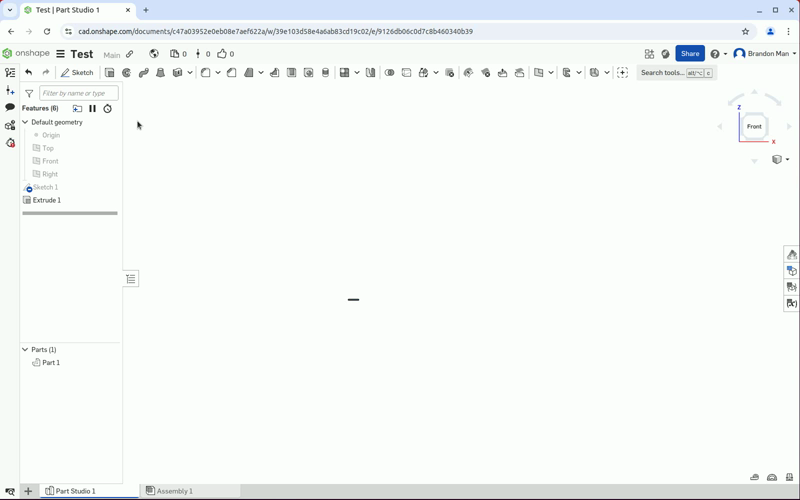
key(shift+h)
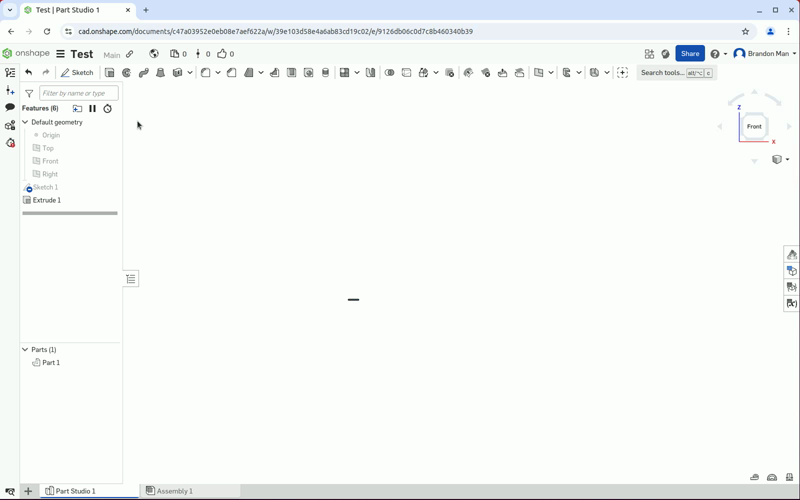
mouse_move(73, 189)
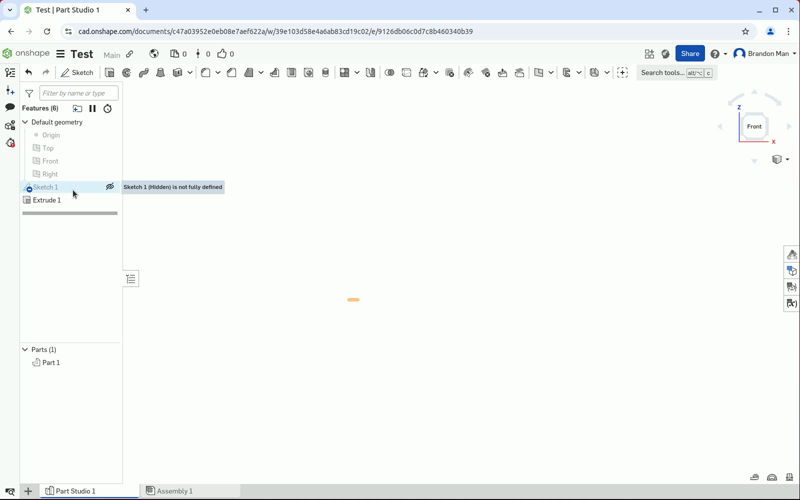
click(73, 189)
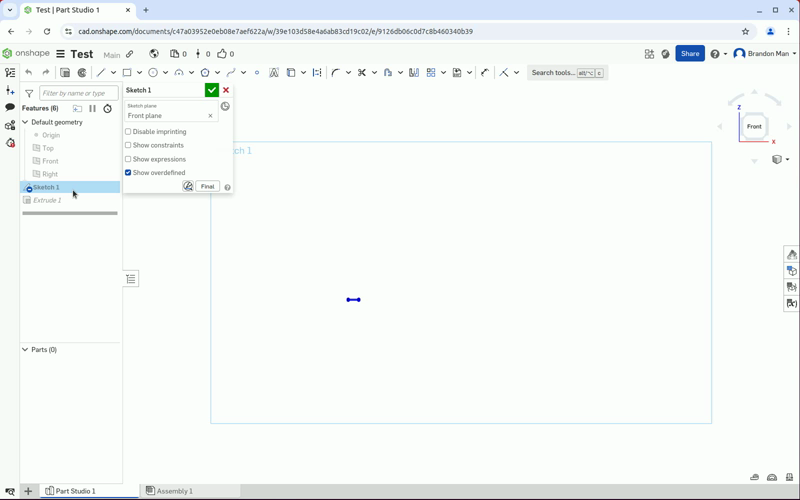
mouse_move(229, 92)
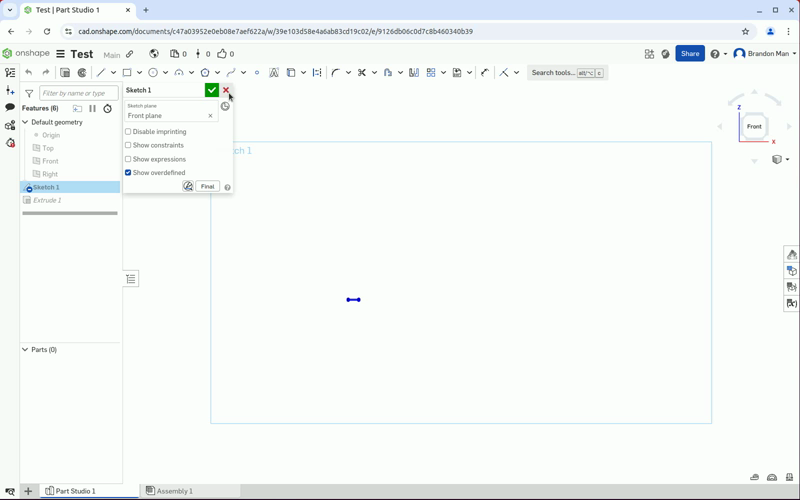
click(229, 92)
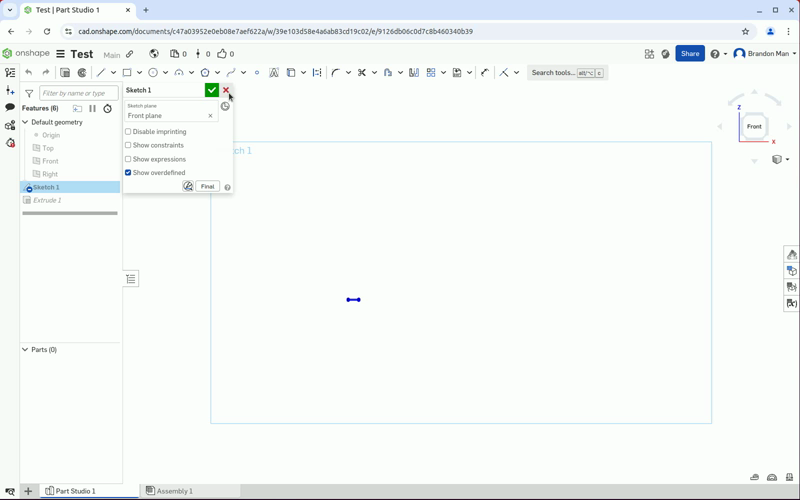
key(shift+s)
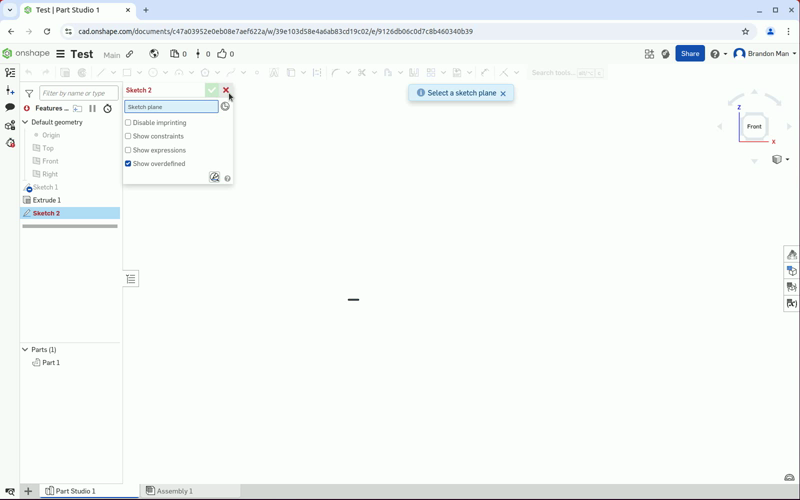
mouse_move(73, 163)
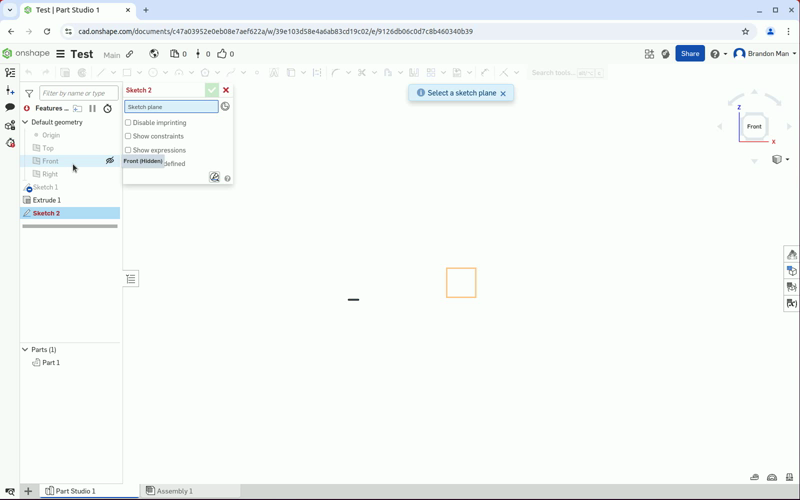
click(73, 163)
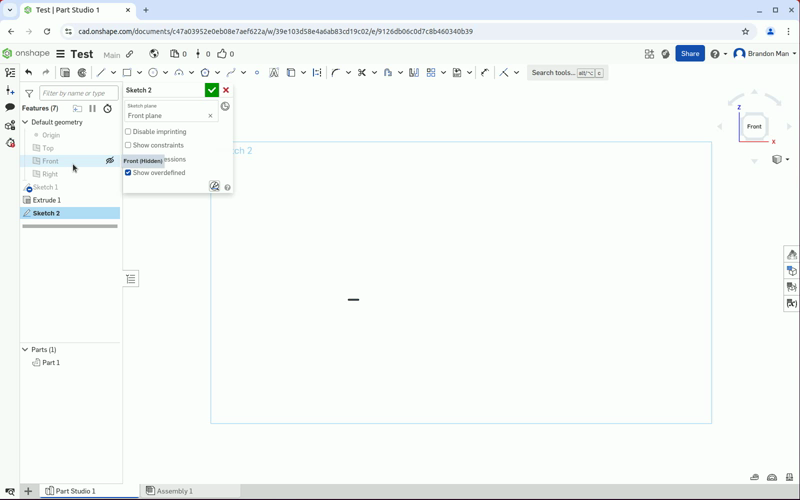
mouse_move(73, 352)
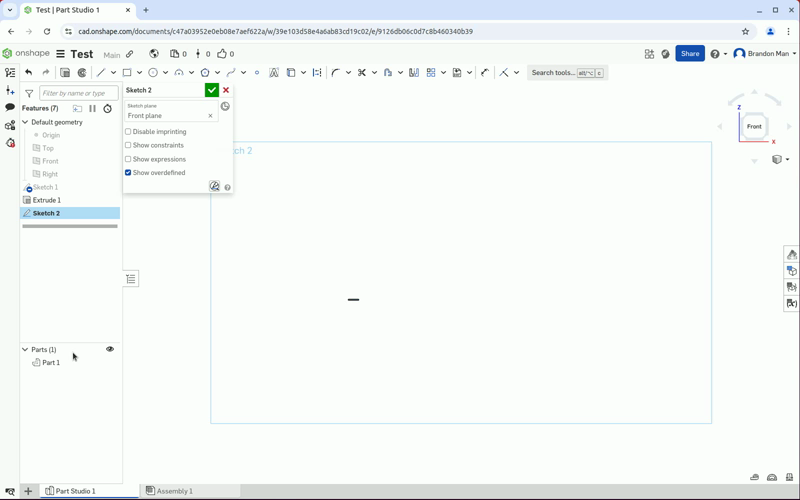
key(y)
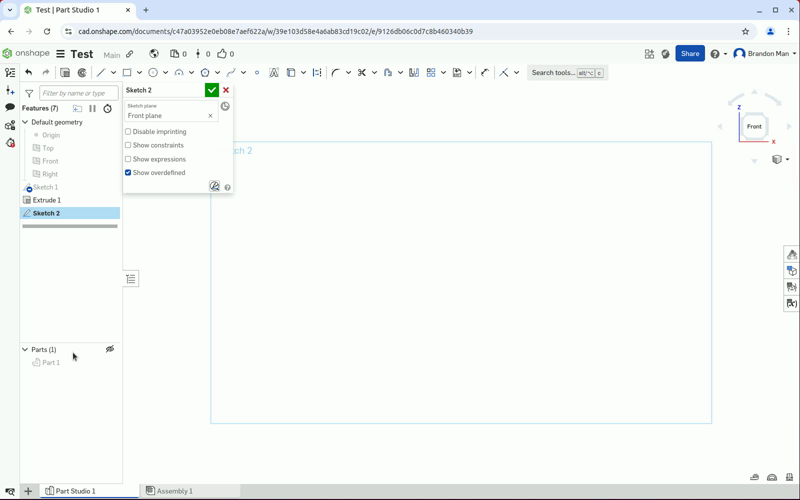
key(l)
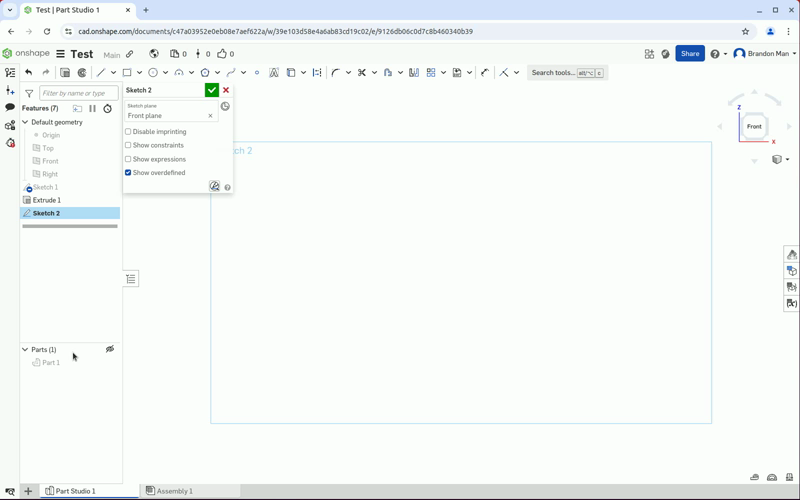
key_down(shift)
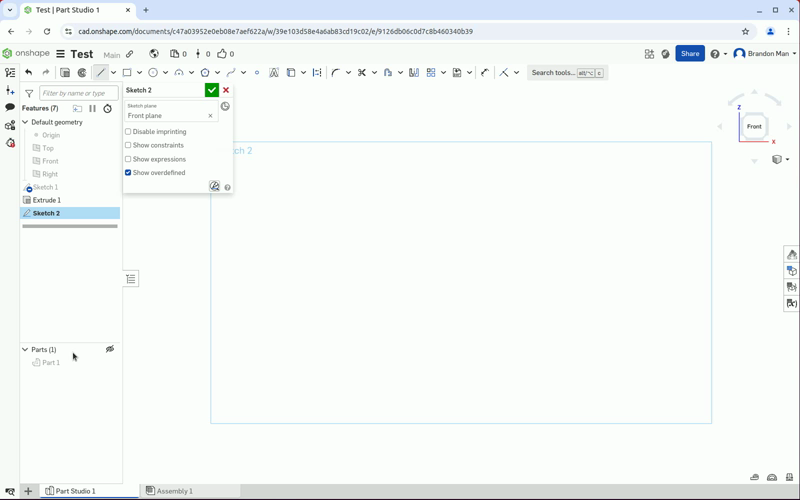
mouse_move(554, 301)
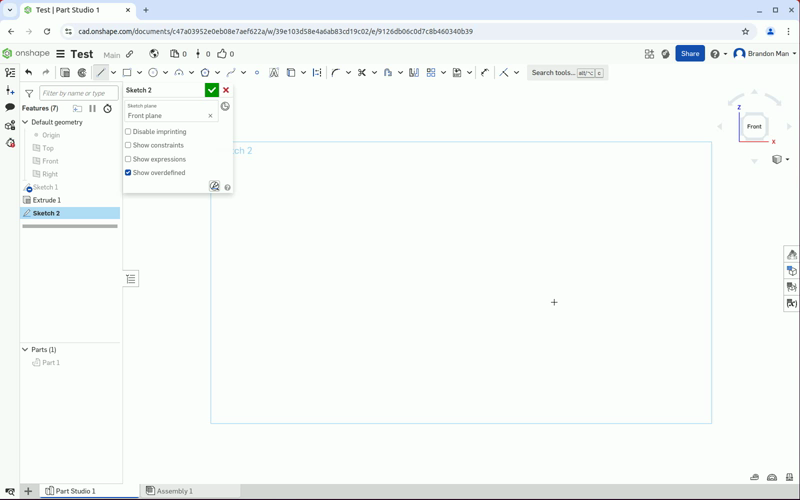
click(554, 301)
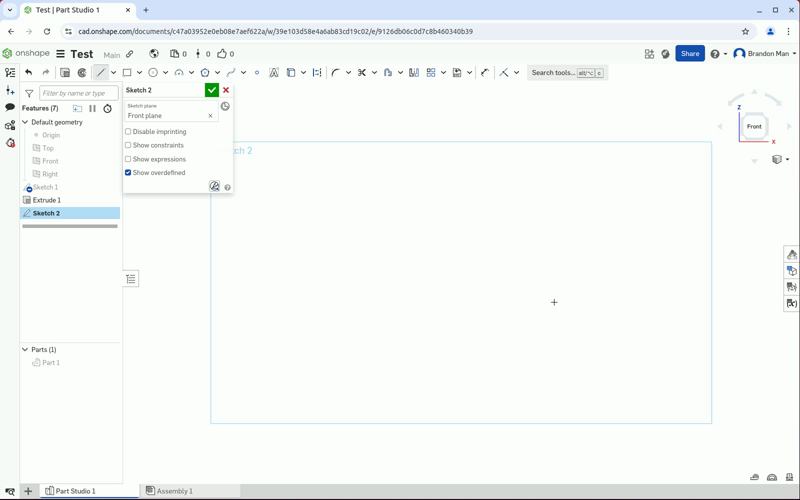
key_up(shift)
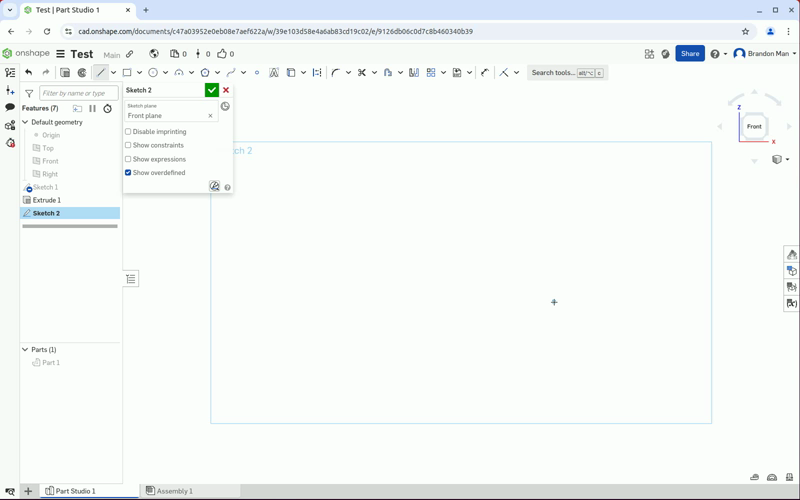
key_down(shift)
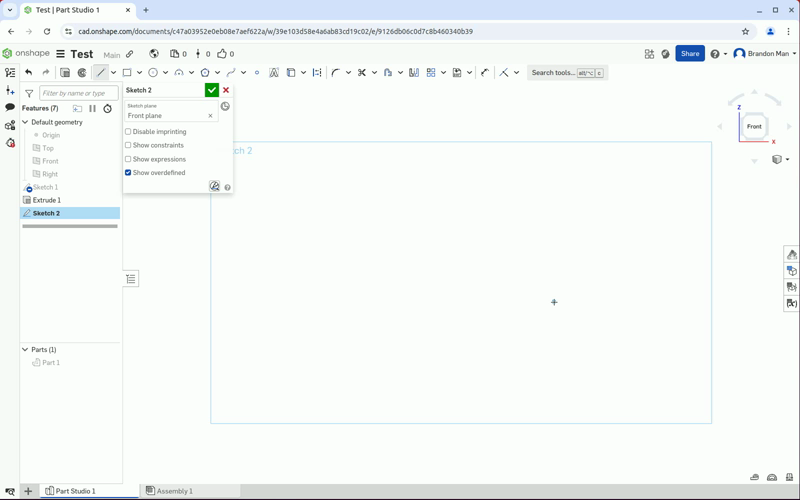
mouse_move(584, 301)
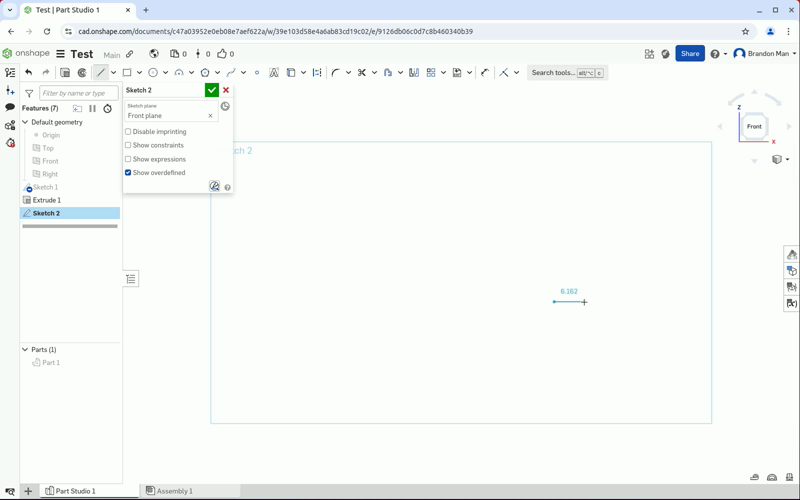
mouse_move(564, 301)
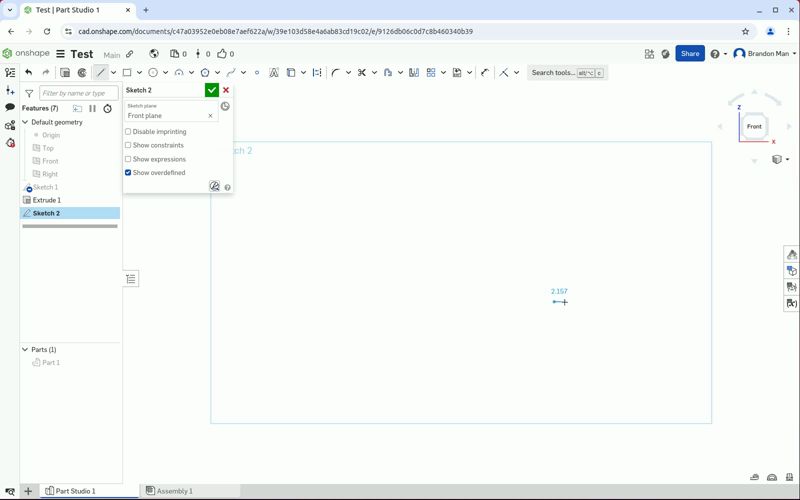
click(564, 301)
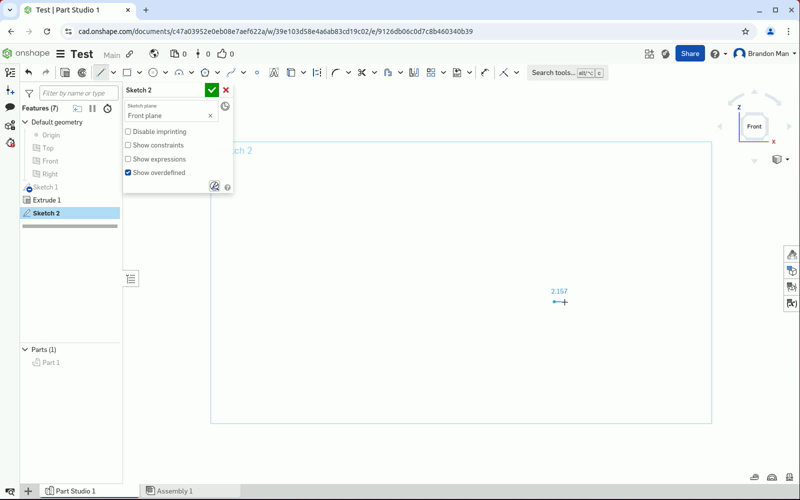
key_up(shift)
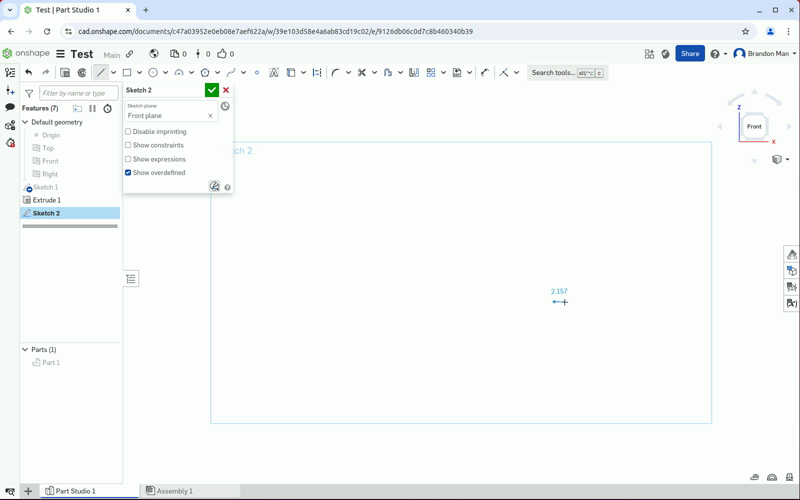
key_down(shift)
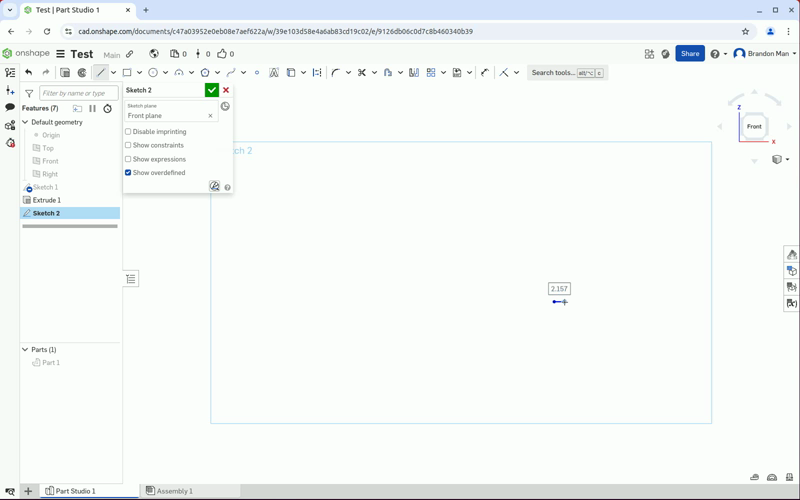
mouse_move(589, 301)
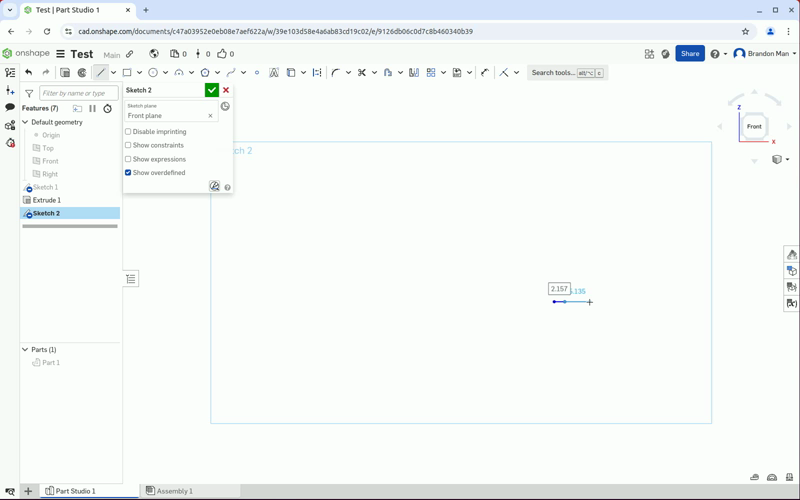
mouse_move(564, 300)
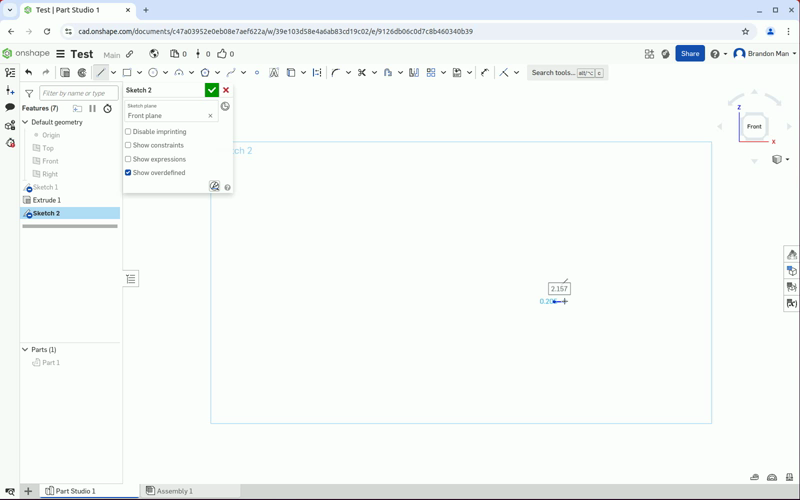
scroll(6)
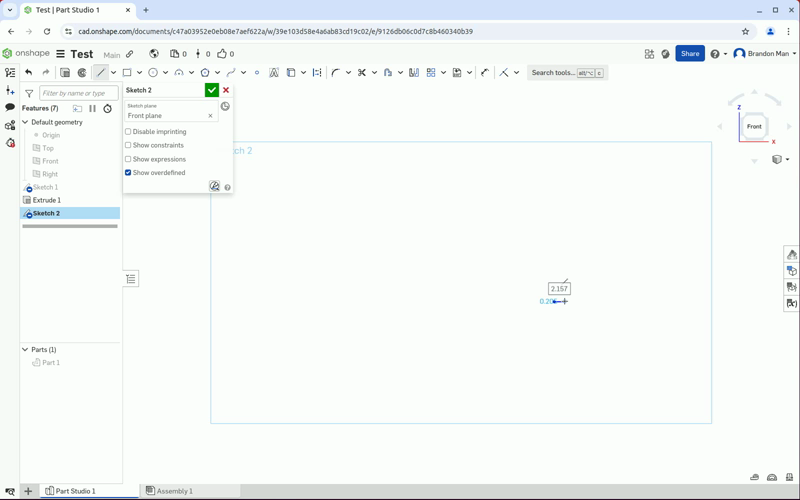
scroll(6)
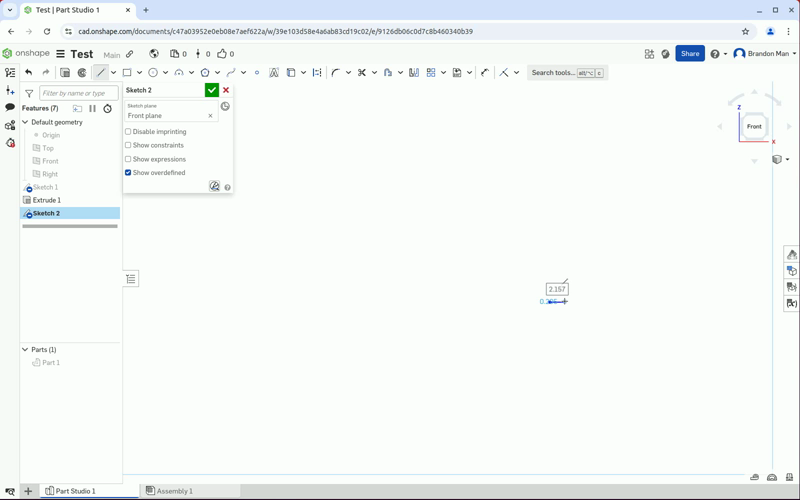
scroll(6)
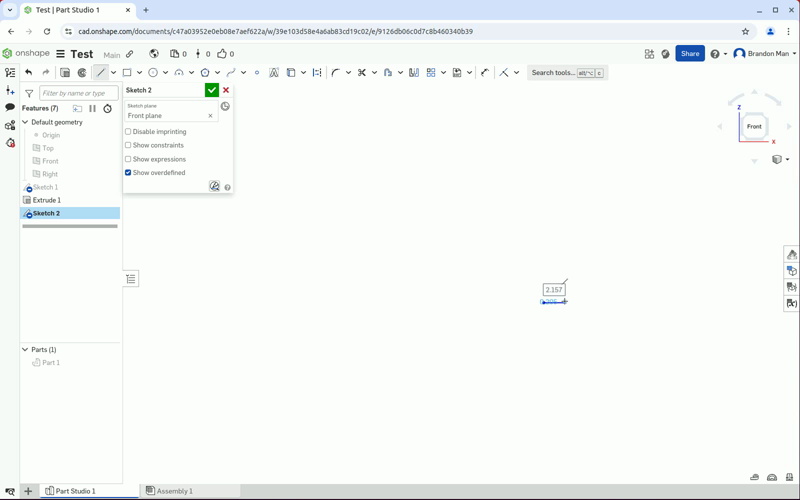
scroll(6)
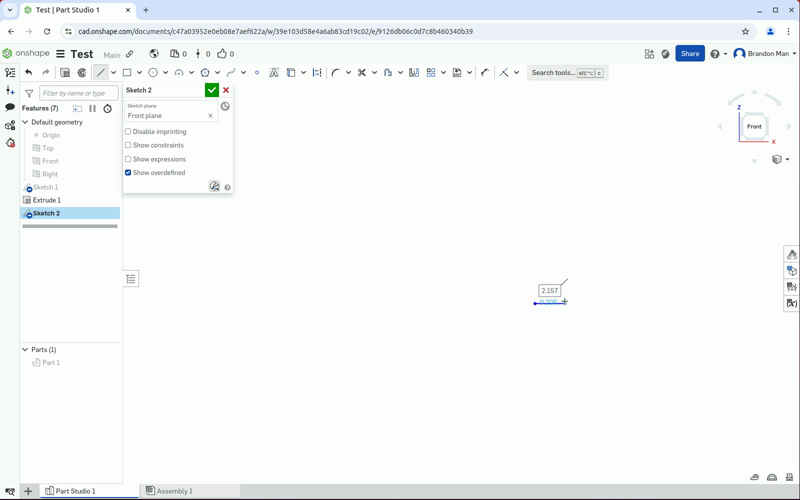
scroll(6)
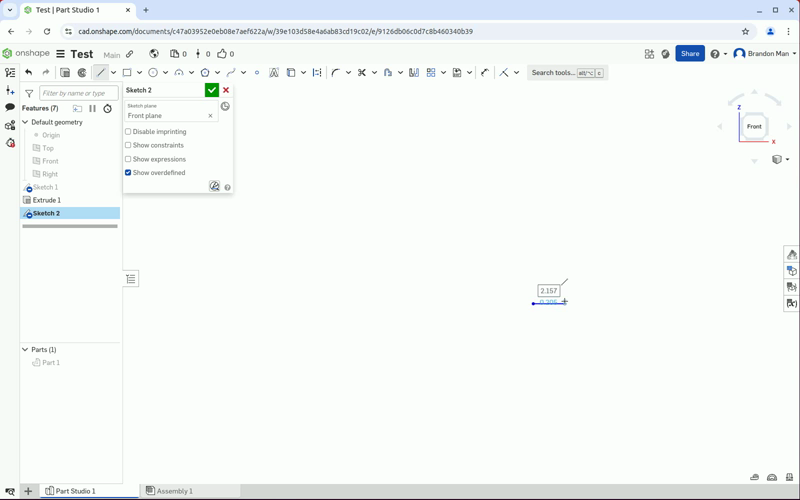
scroll(6)
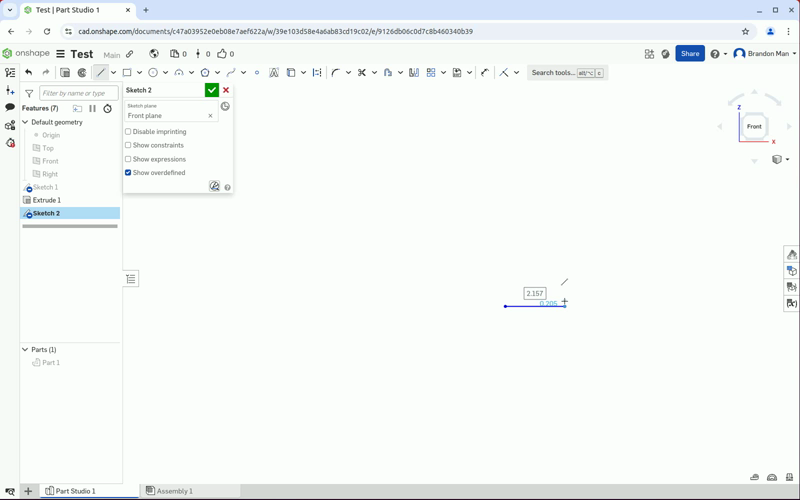
scroll(6)
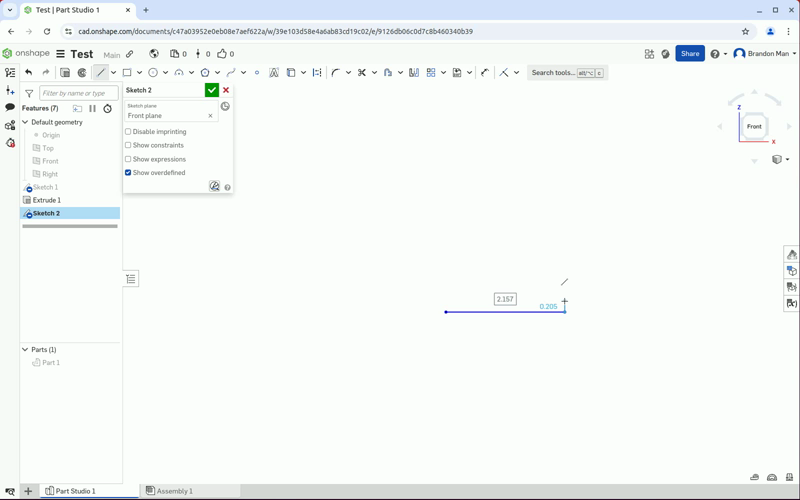
click(564, 300)
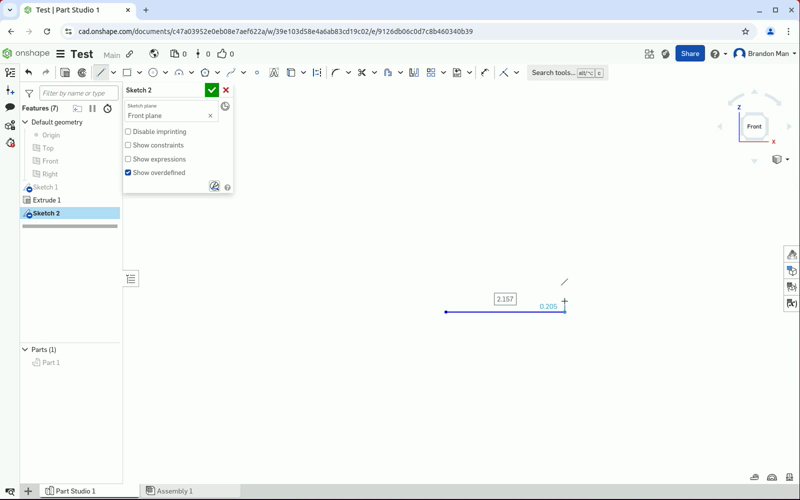
scroll(-6)
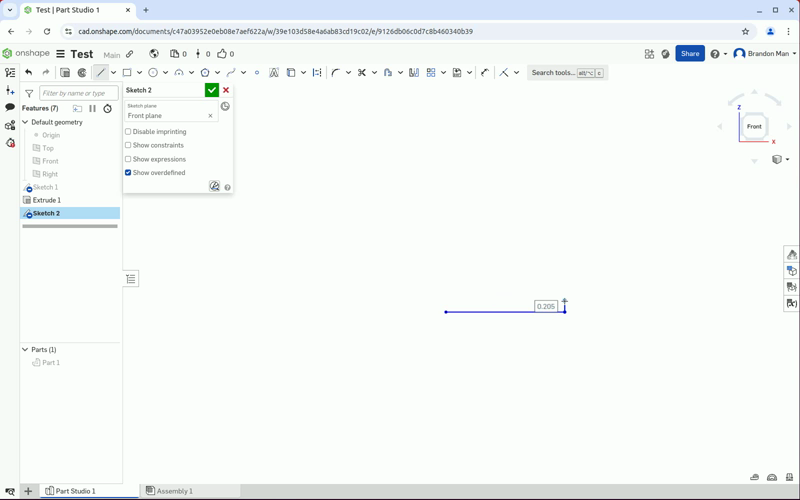
scroll(-6)
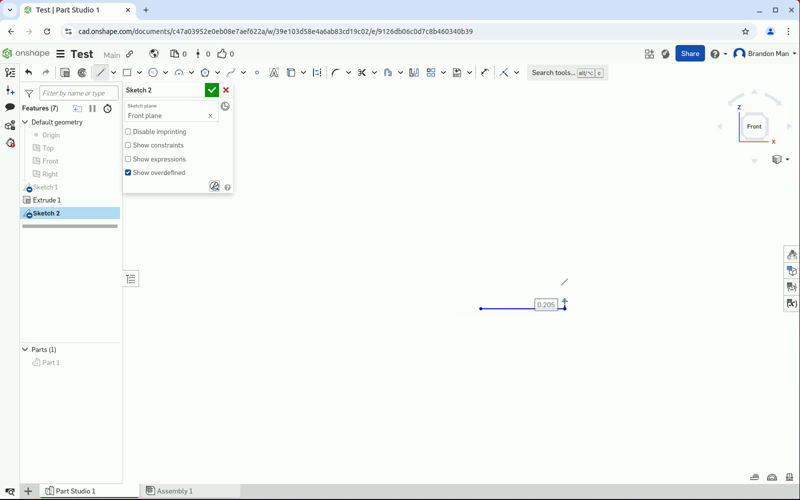
scroll(-6)
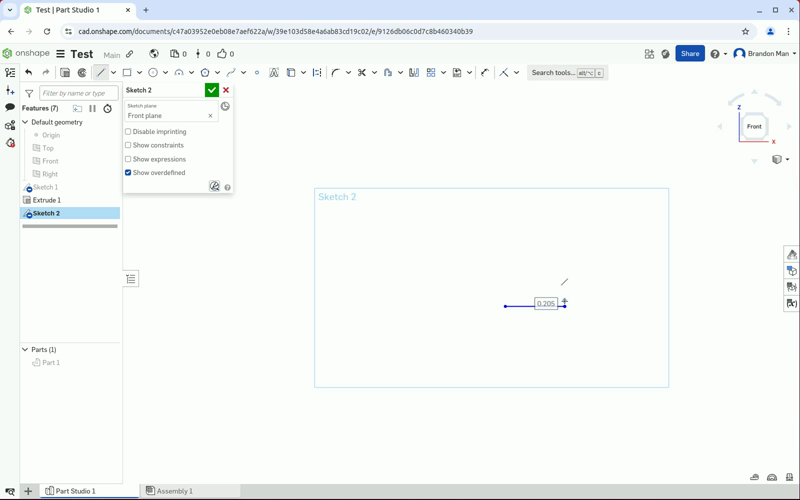
scroll(-6)
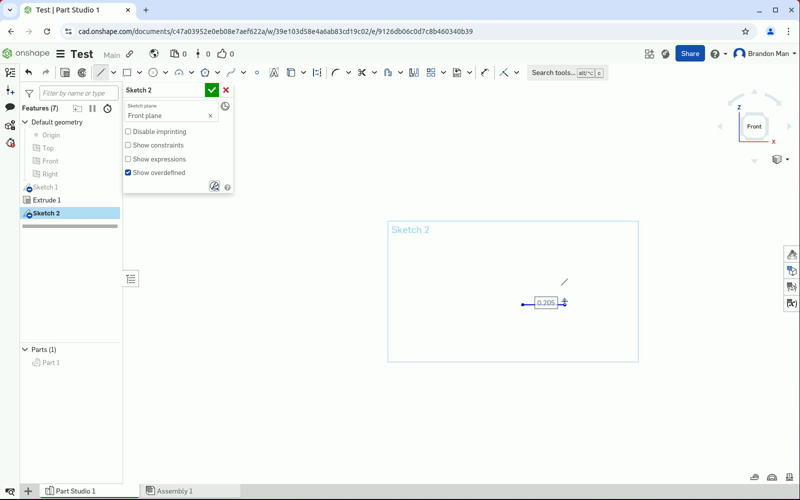
scroll(-6)
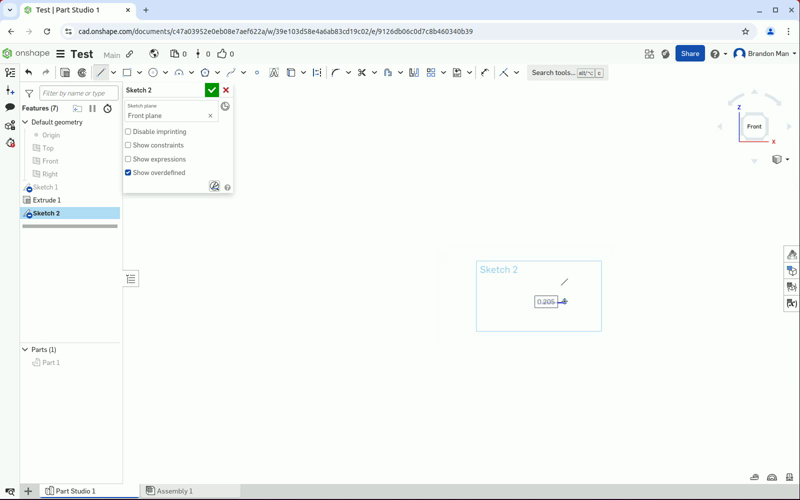
scroll(-6)
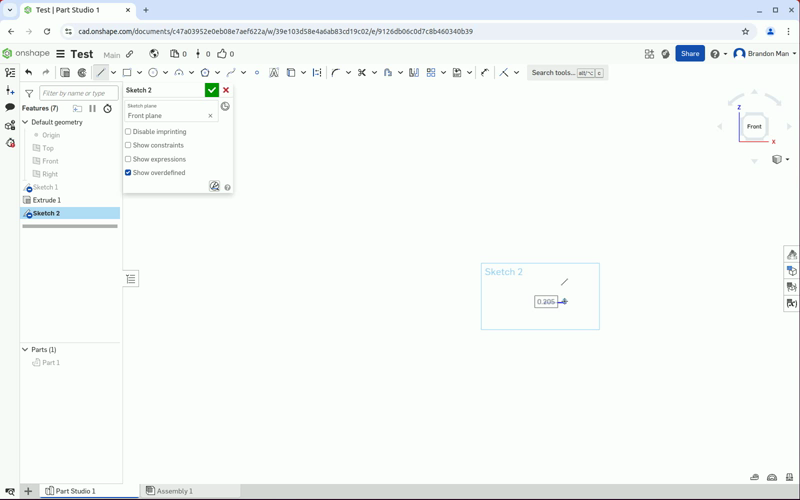
scroll(-6)
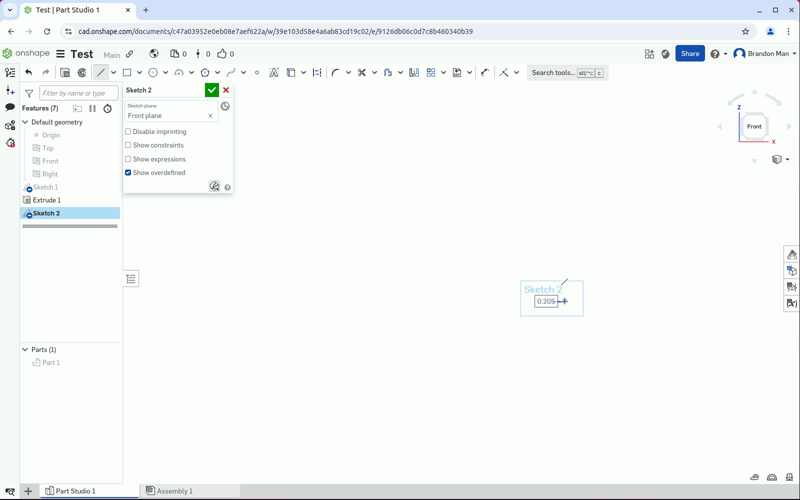
key_up(shift)
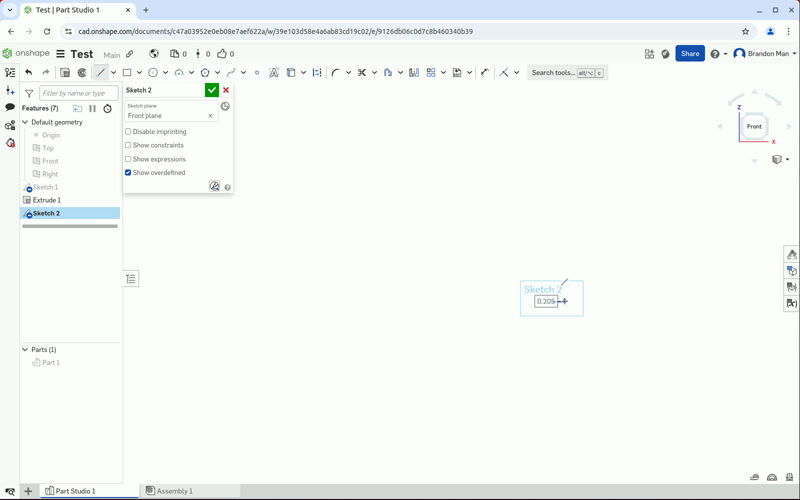
key_down(shift)
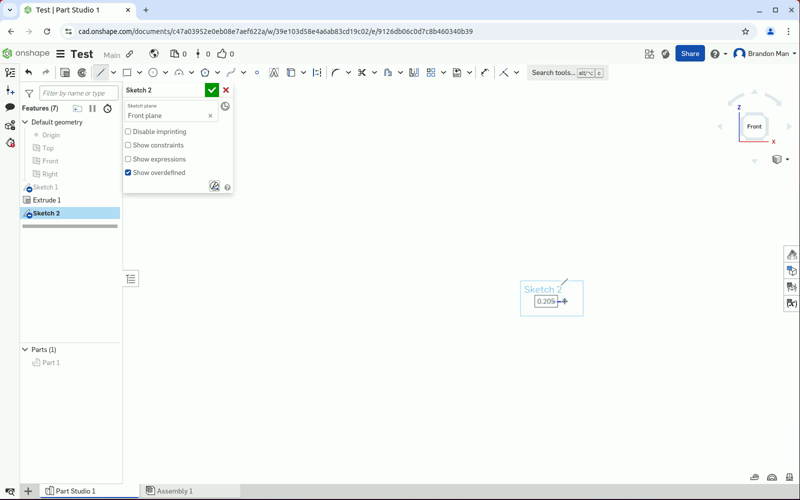
mouse_move(589, 300)
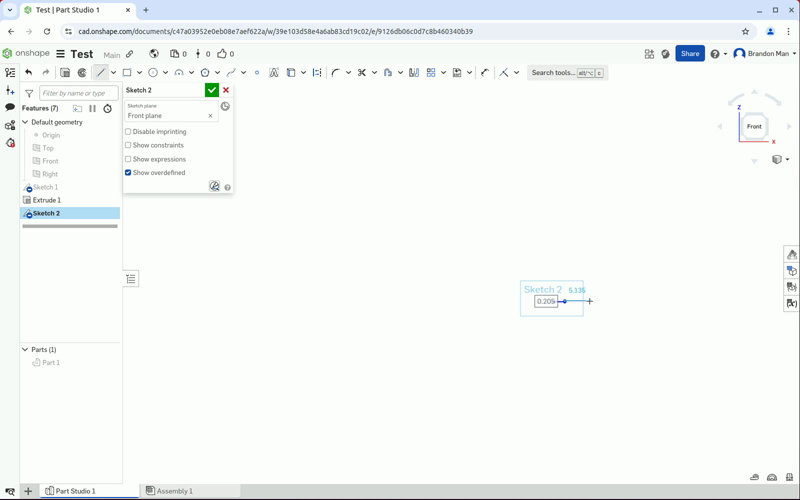
mouse_move(554, 300)
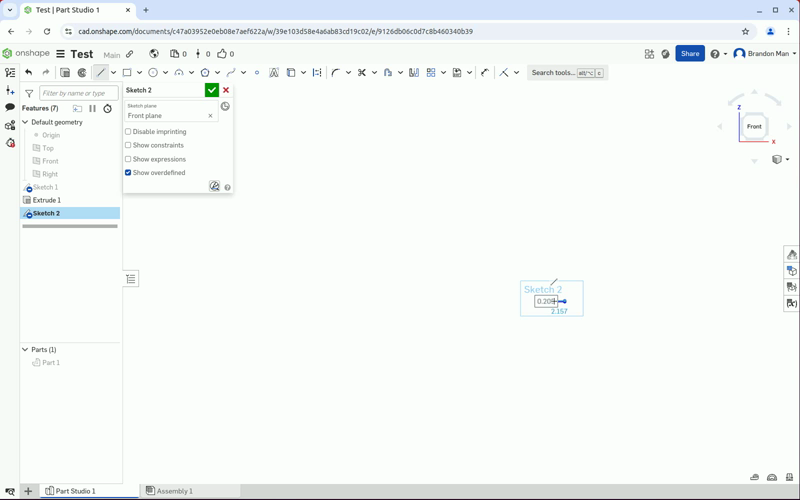
scroll(6)
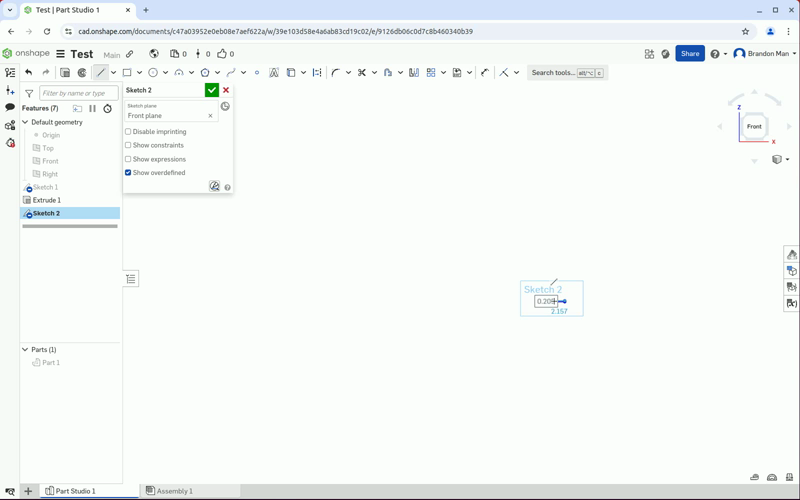
scroll(6)
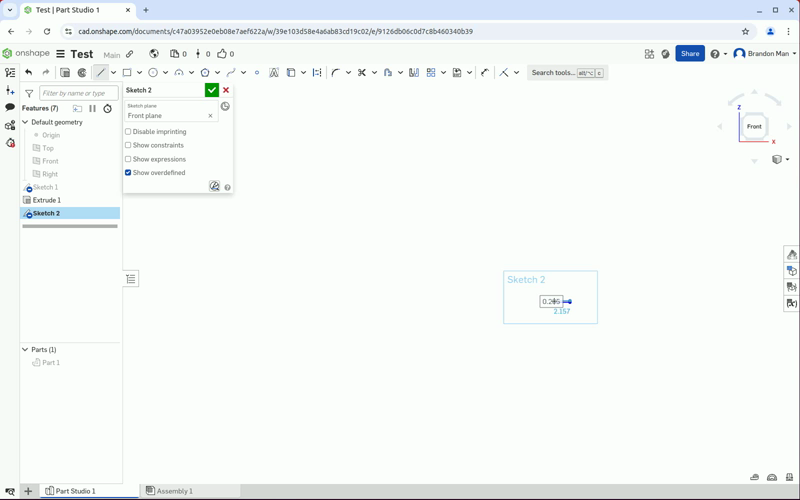
scroll(6)
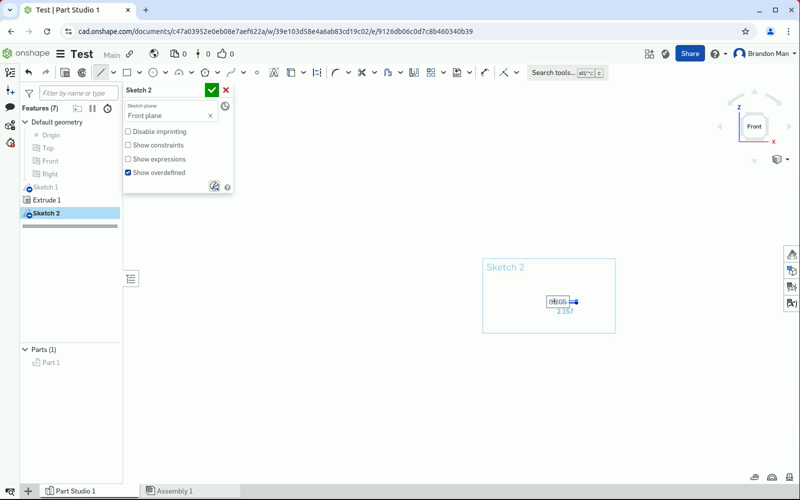
scroll(6)
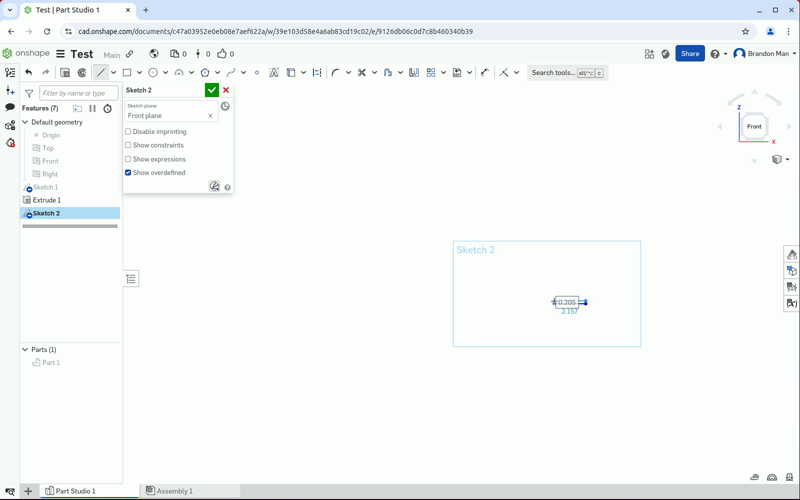
scroll(6)
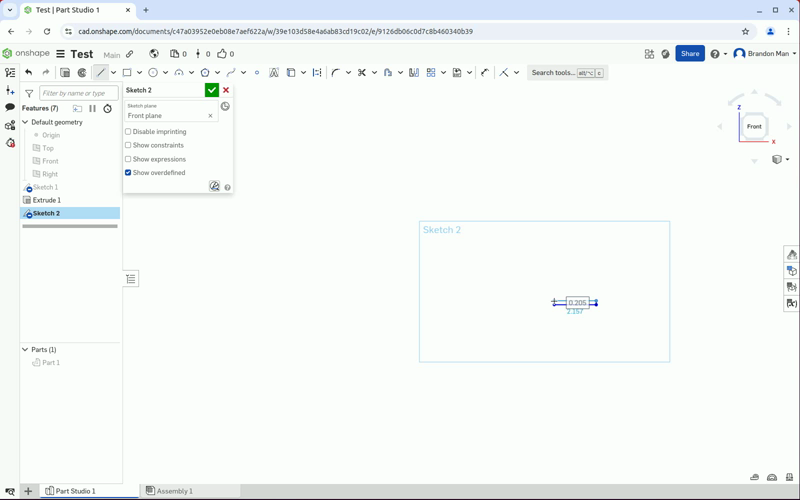
scroll(6)
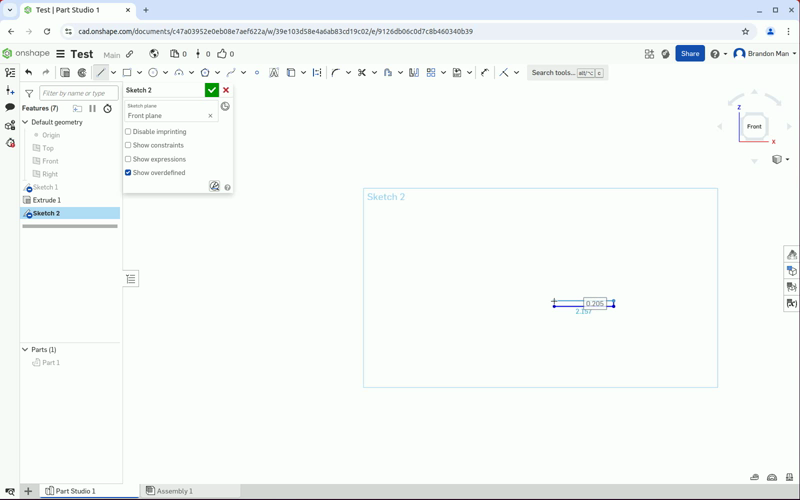
scroll(6)
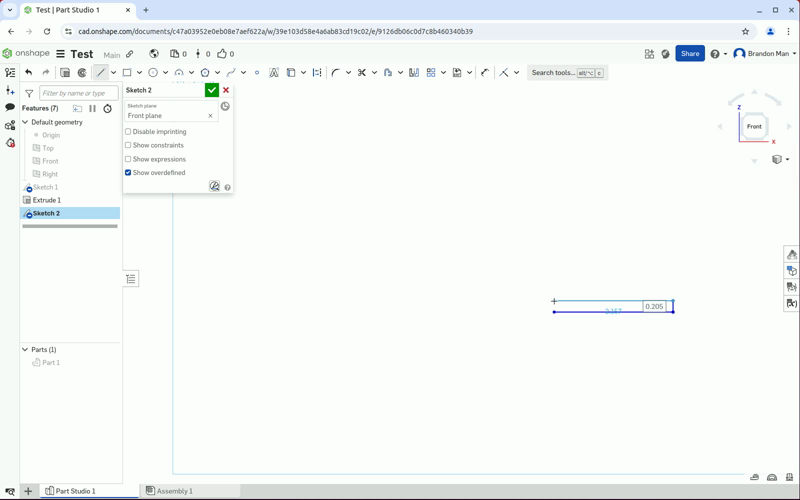
click(554, 300)
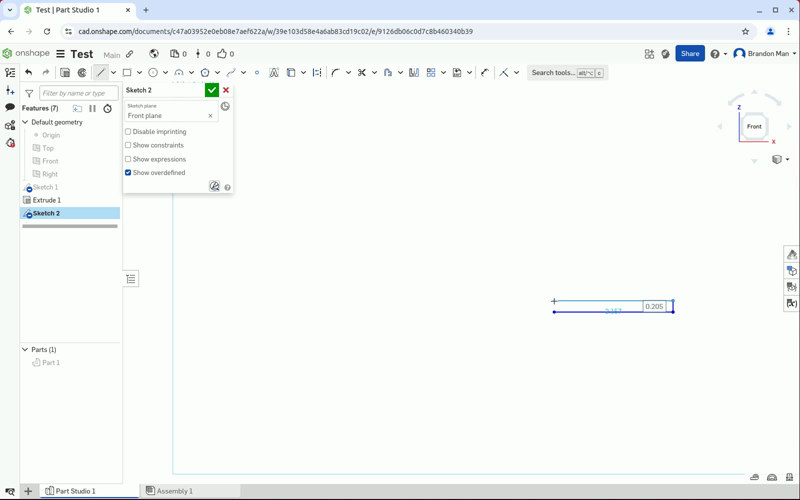
scroll(-6)
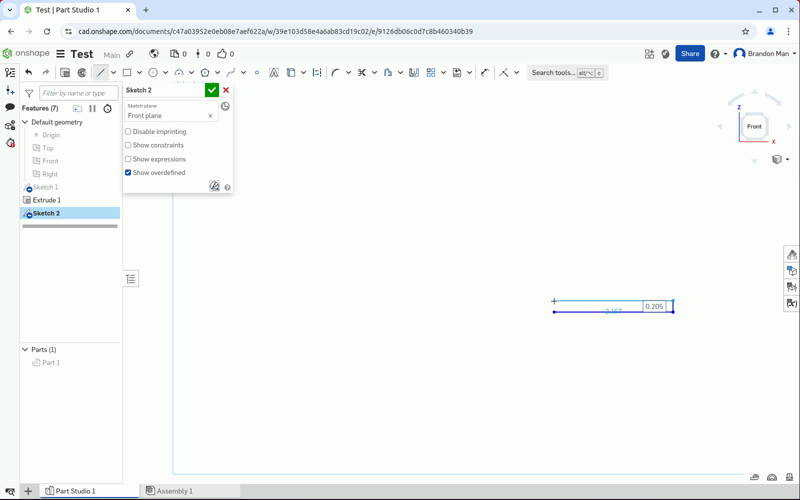
scroll(-6)
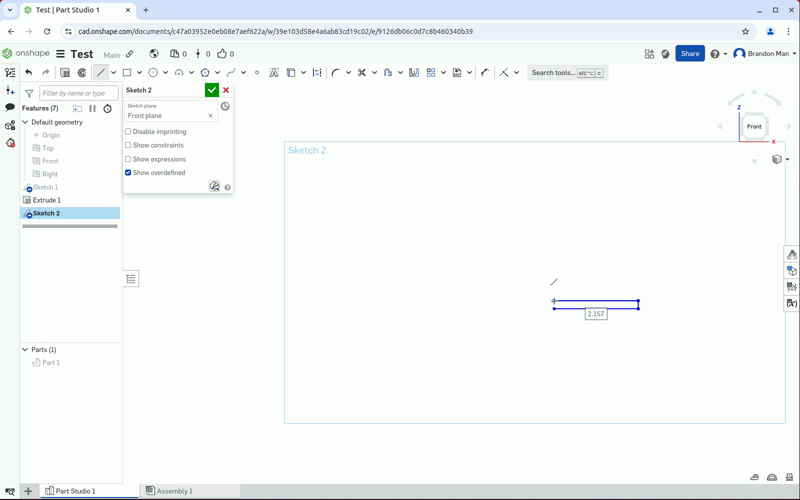
scroll(-6)
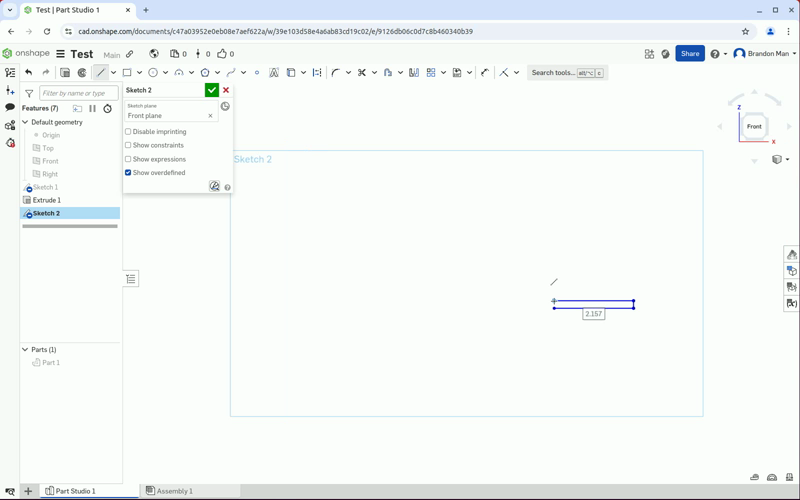
scroll(-6)
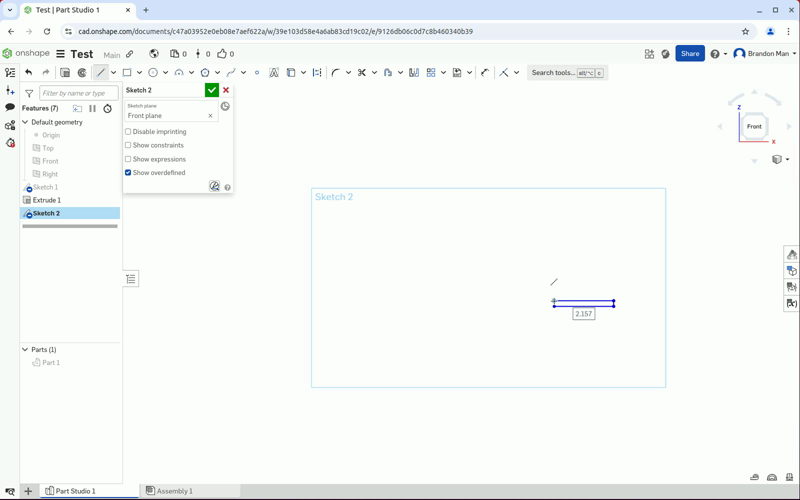
scroll(-6)
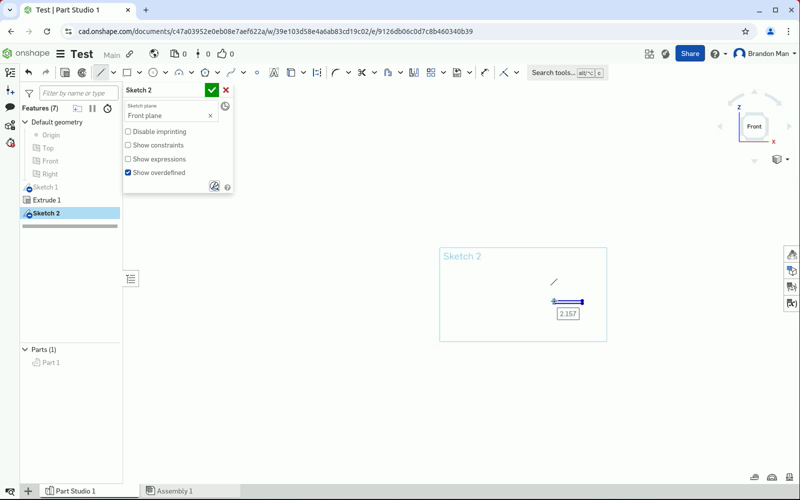
scroll(-6)
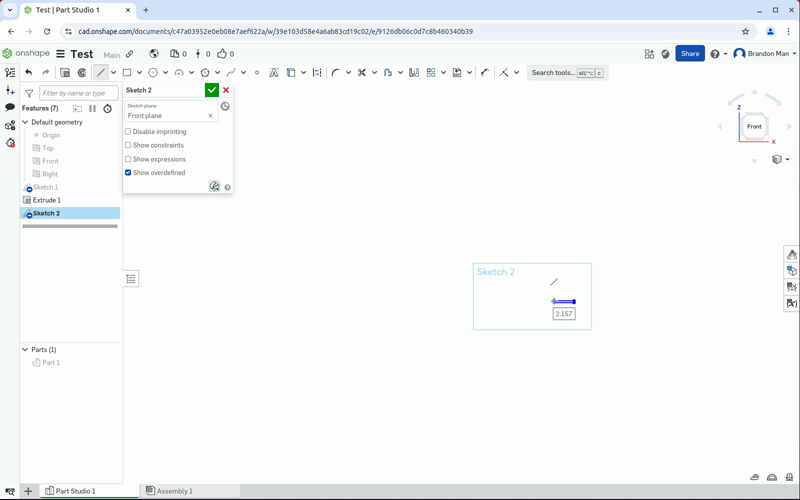
scroll(-6)
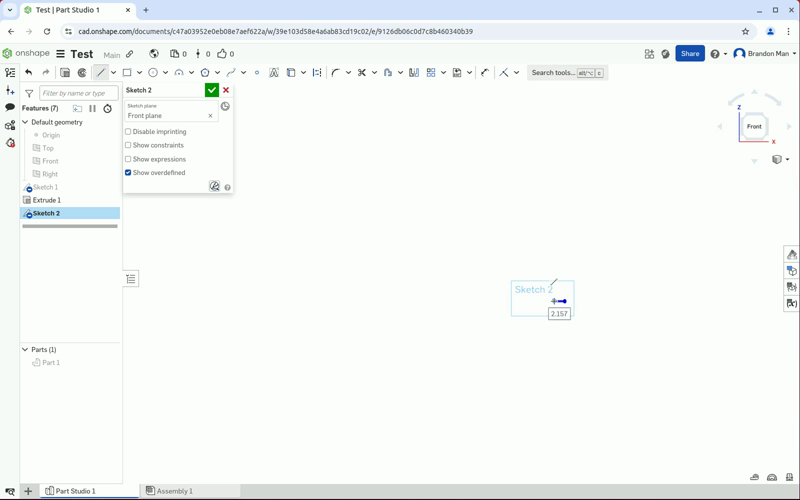
key_up(shift)
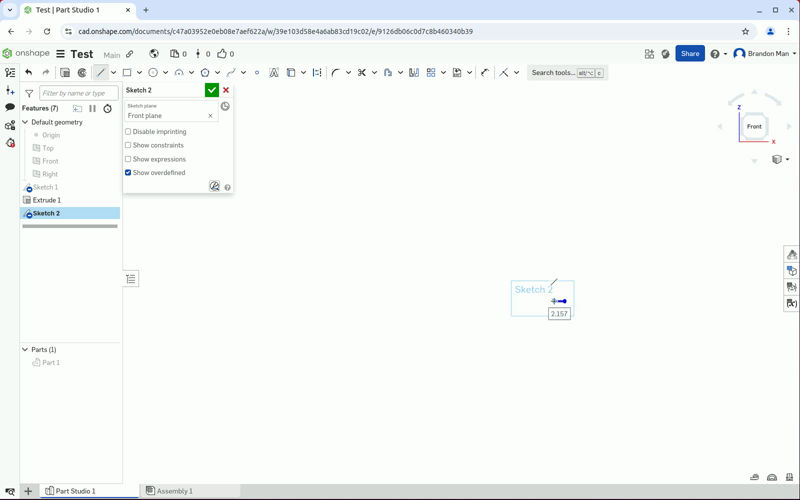
mouse_move(584, 300)
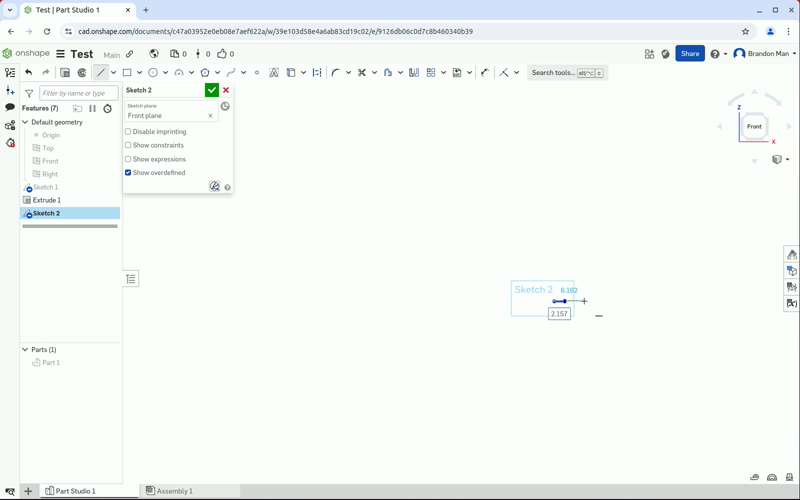
key_down(shift)
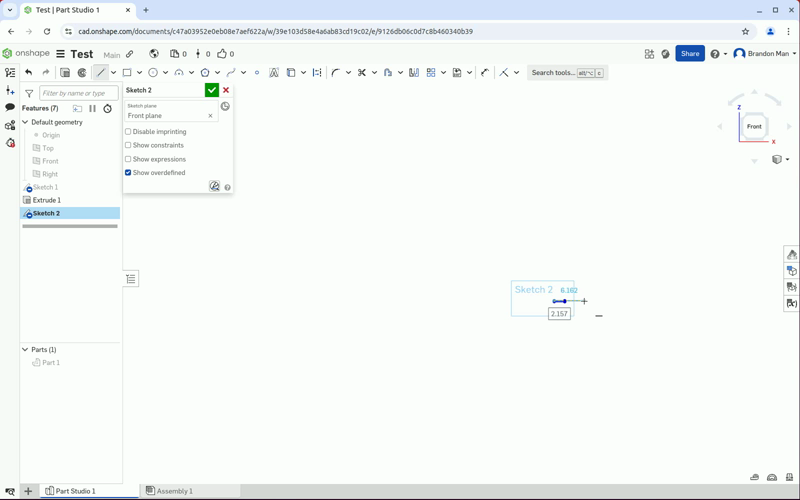
mouse_move(554, 301)
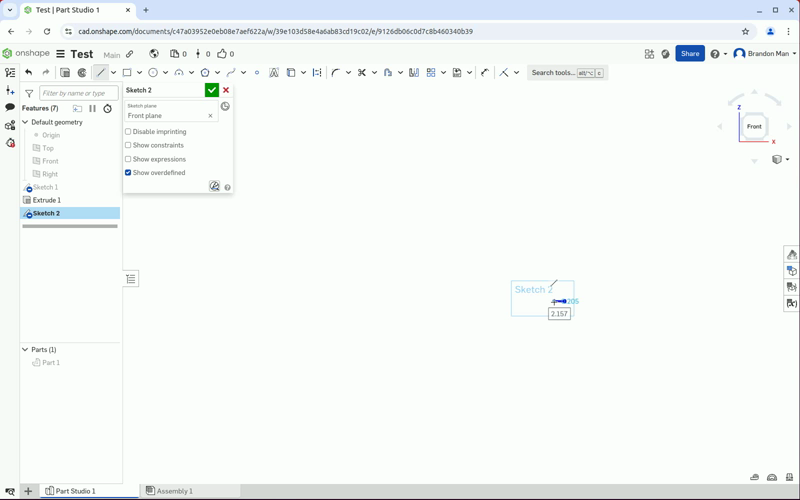
scroll(6)
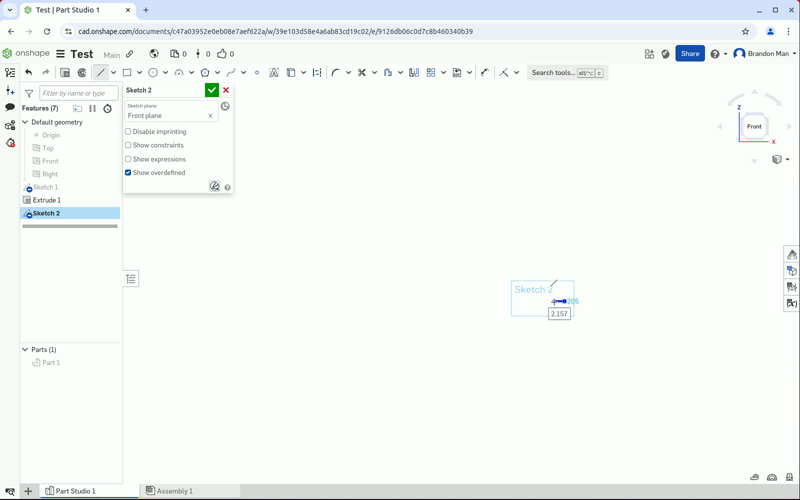
scroll(6)
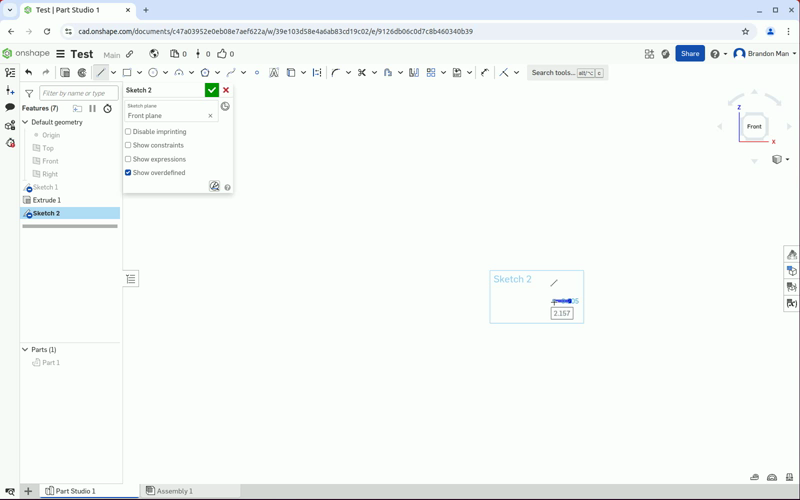
scroll(6)
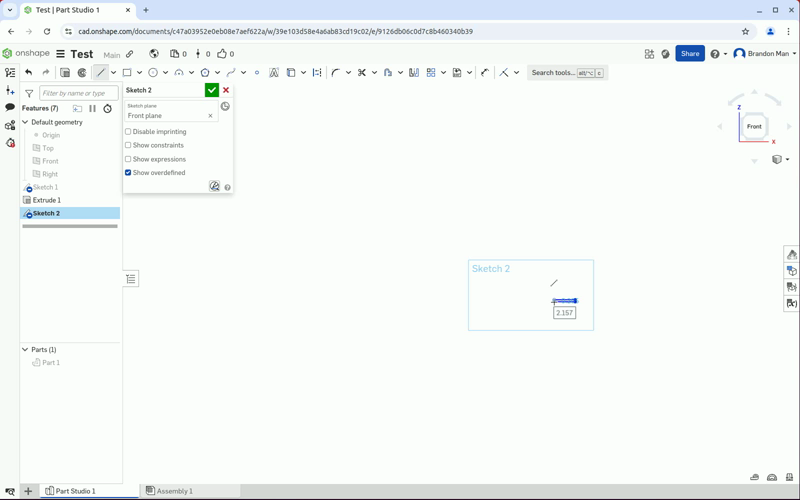
scroll(6)
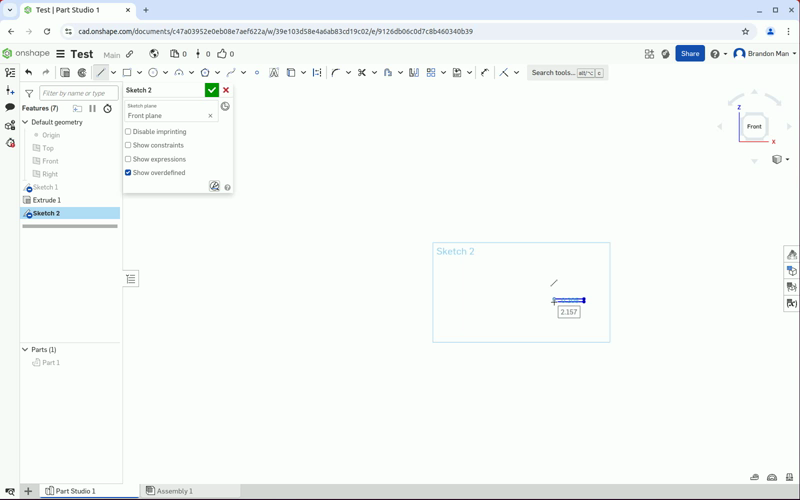
scroll(6)
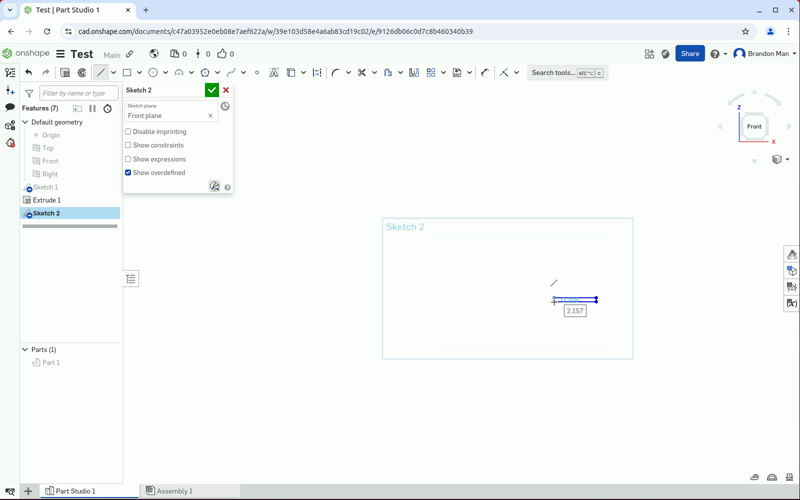
scroll(6)
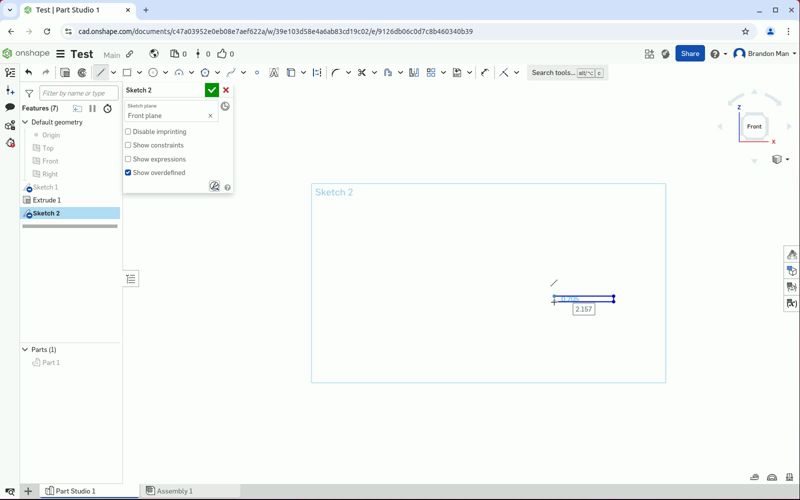
scroll(6)
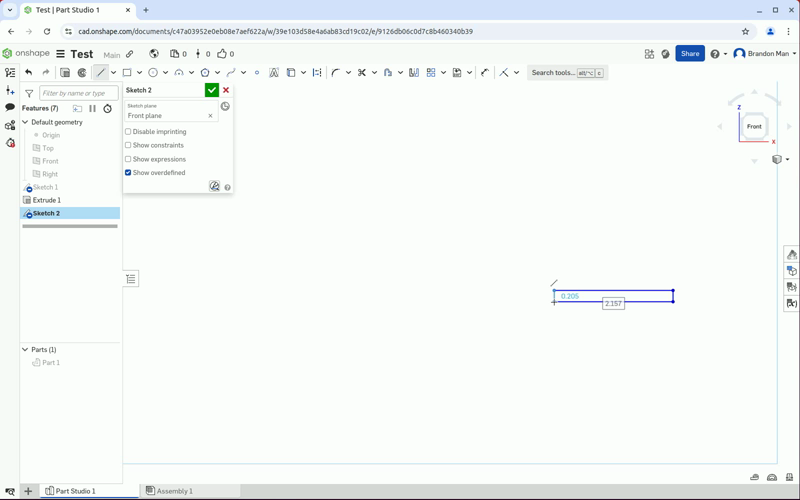
key_up(shift)
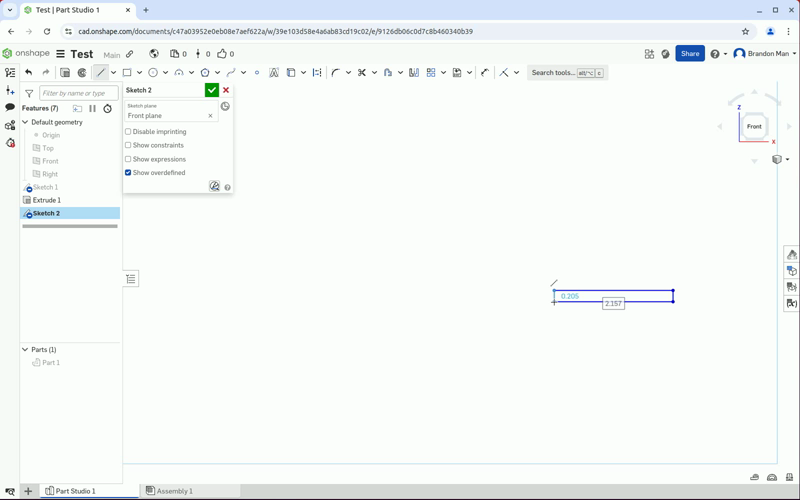
click(554, 301)
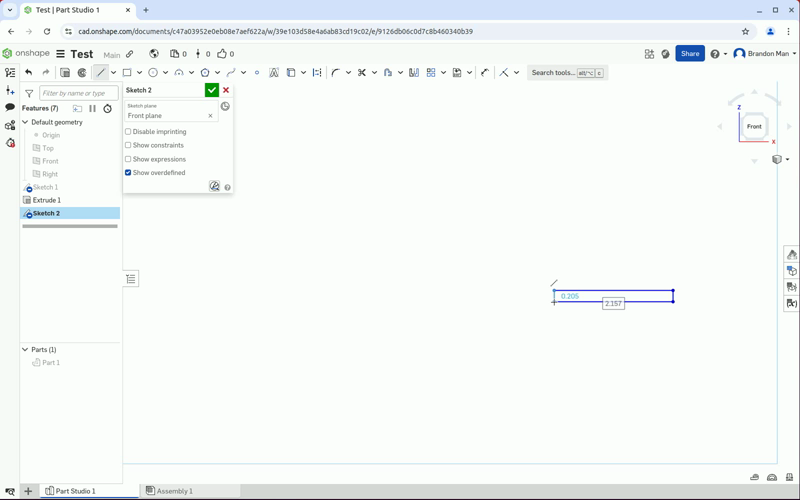
scroll(-6)
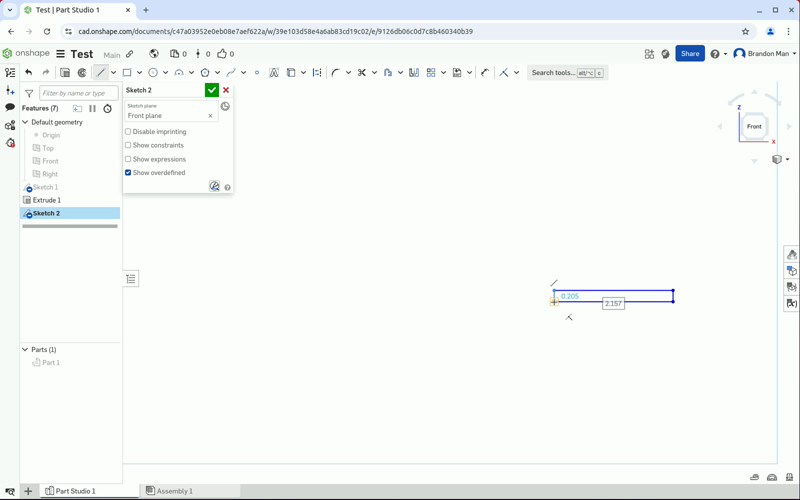
scroll(-6)
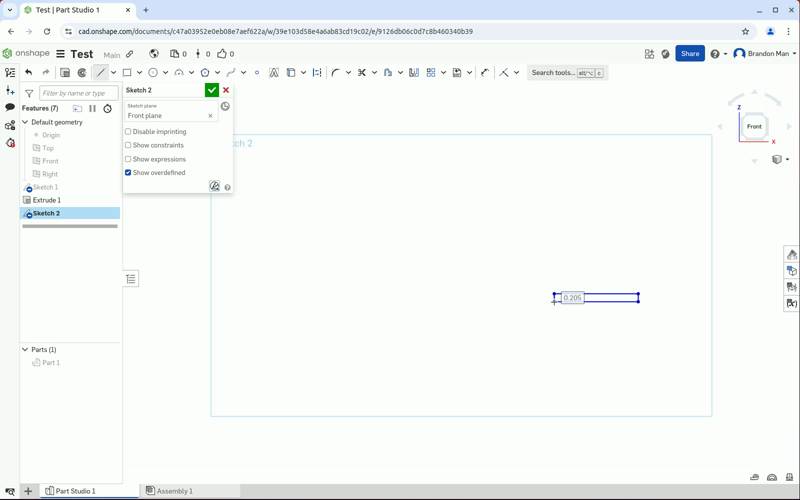
scroll(-6)
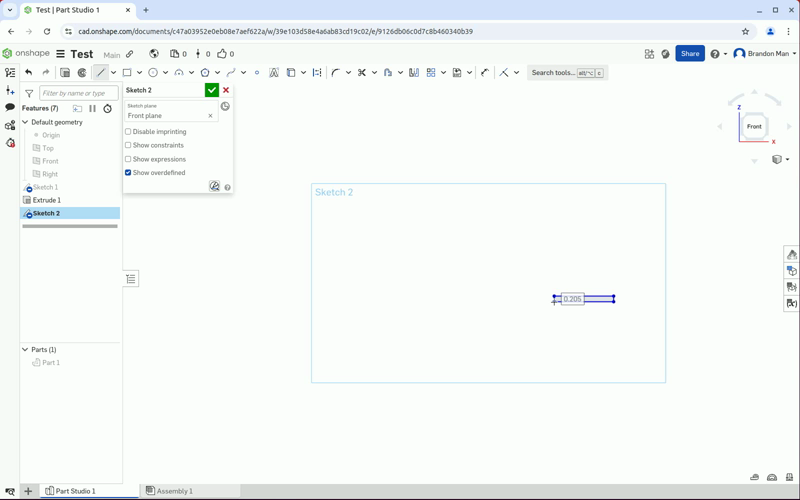
scroll(-6)
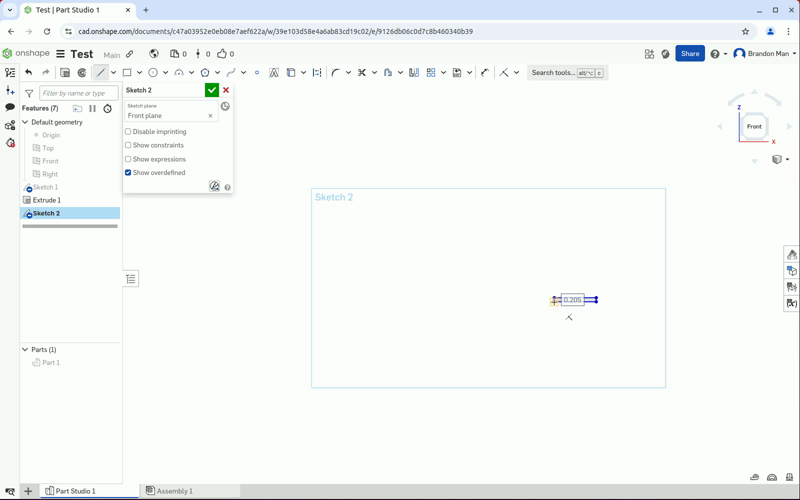
scroll(-6)
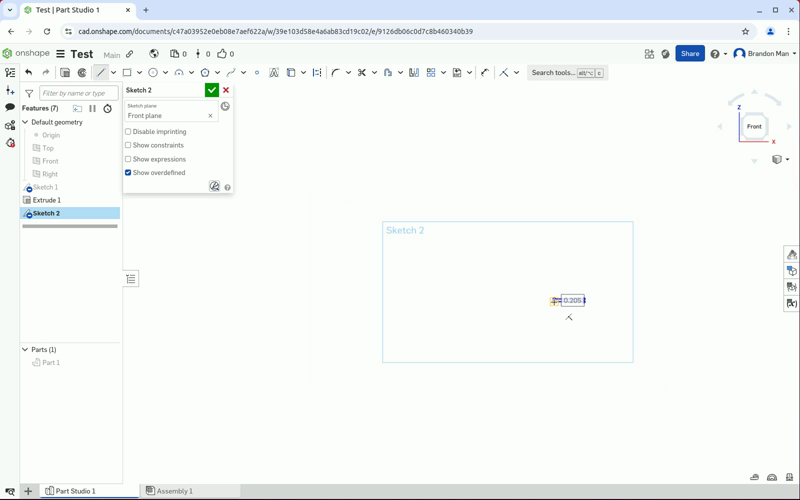
scroll(-6)
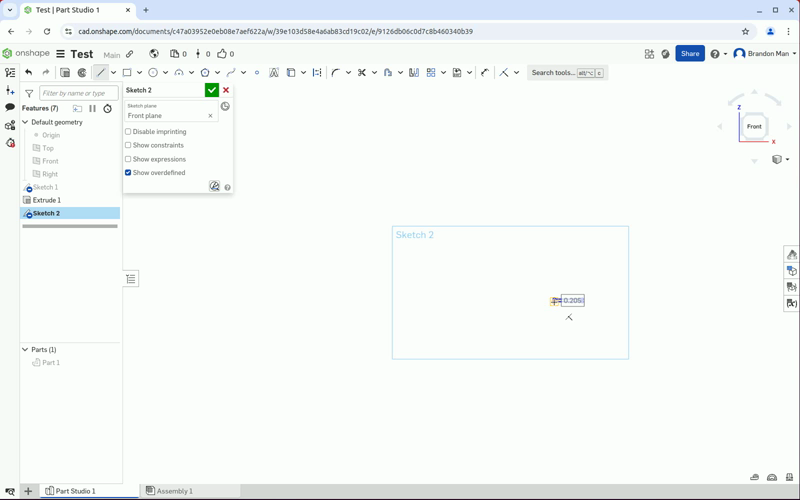
scroll(-6)
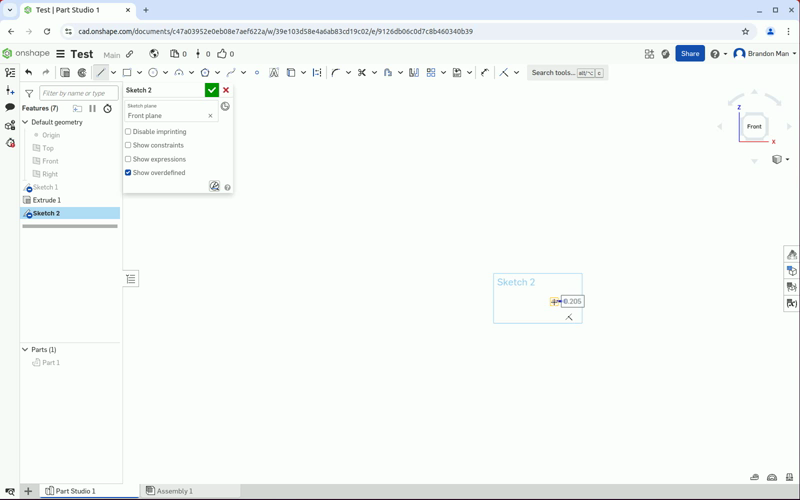
key(esc)
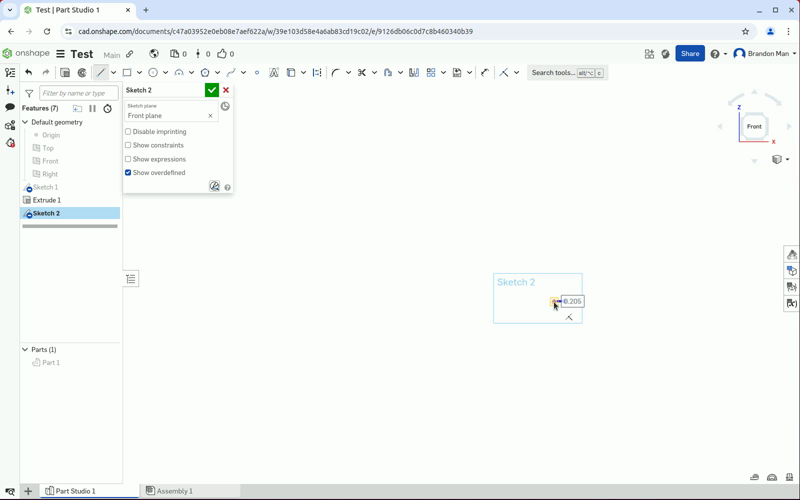
mouse_move(555, 301)
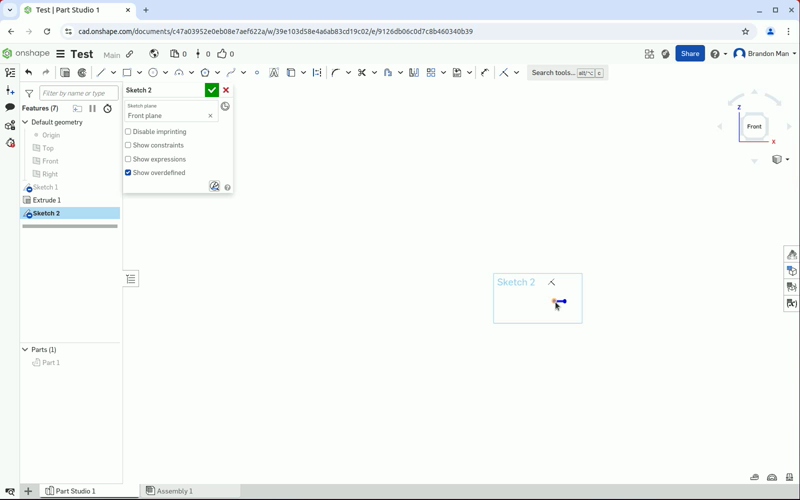
scroll(6)
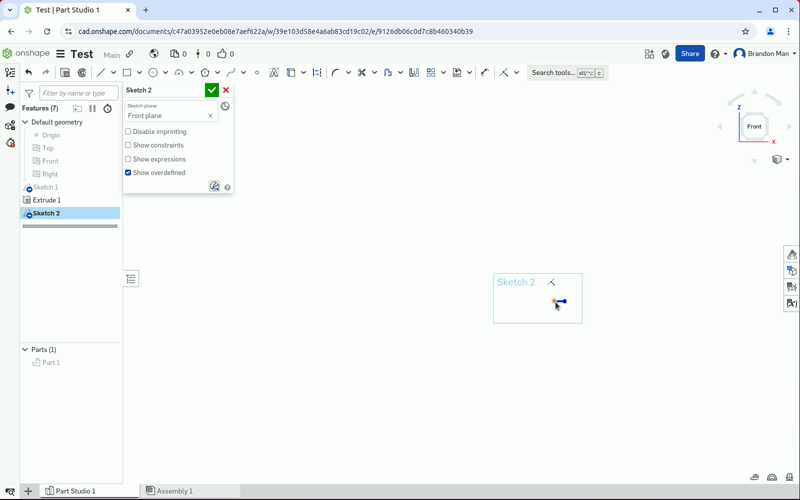
scroll(6)
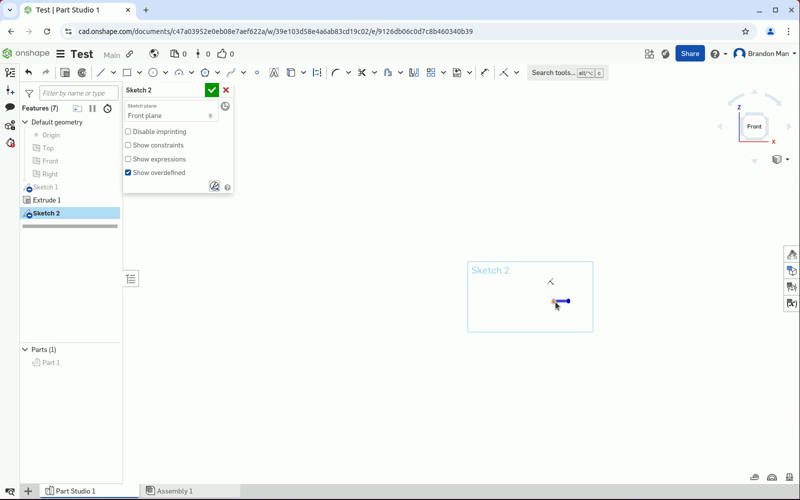
scroll(6)
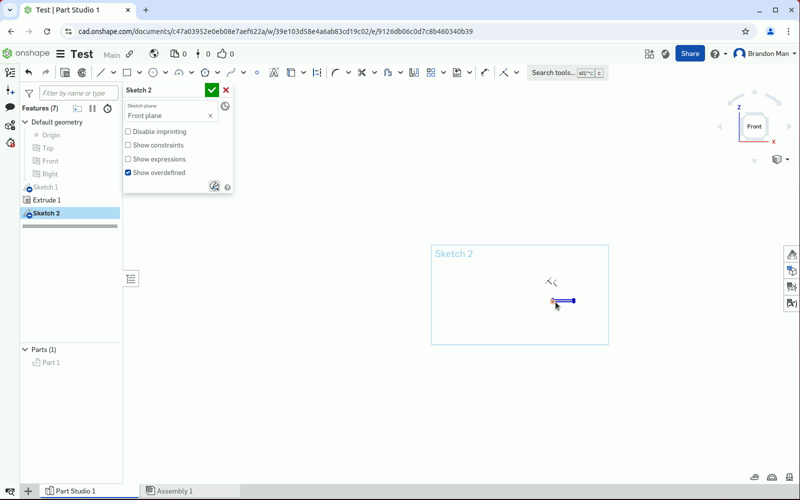
scroll(6)
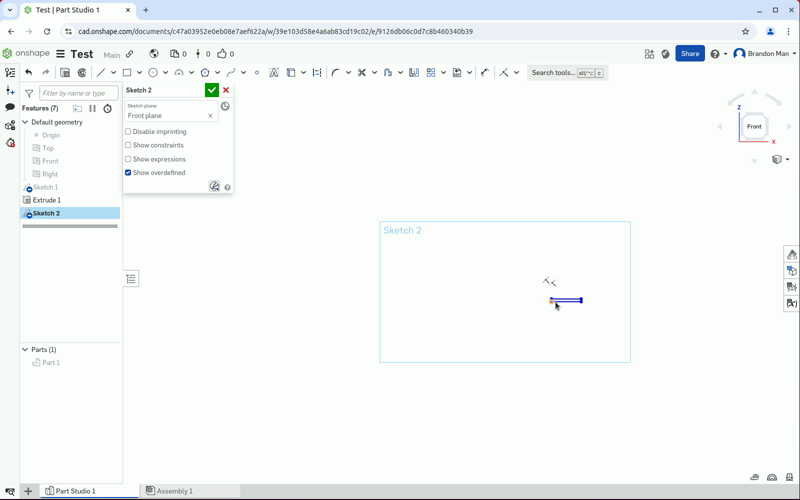
scroll(6)
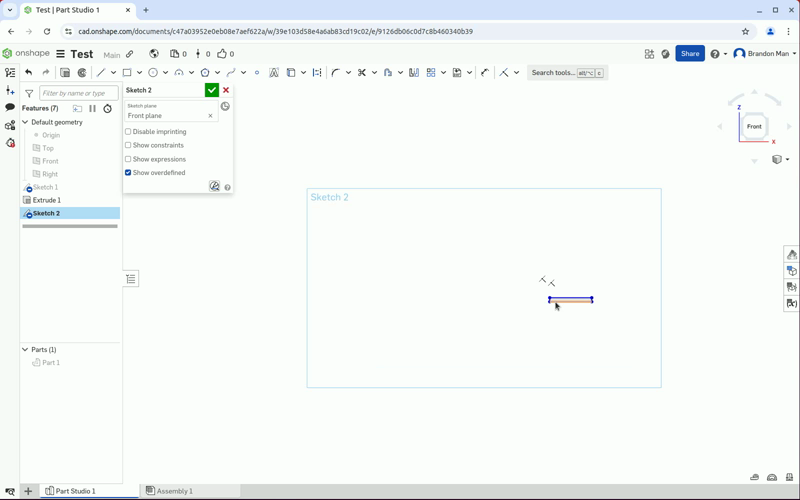
scroll(6)
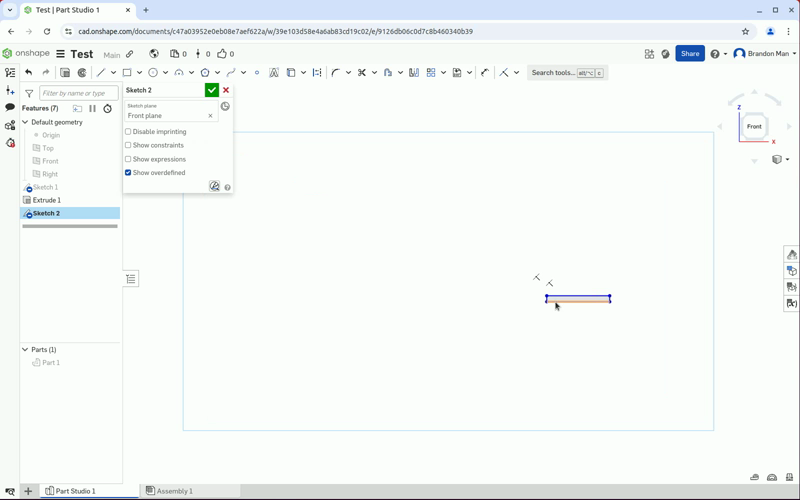
scroll(6)
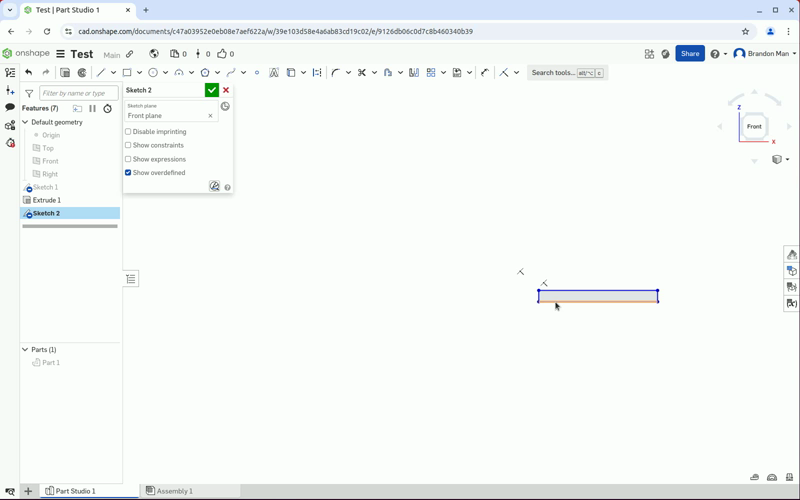
click(555, 301)
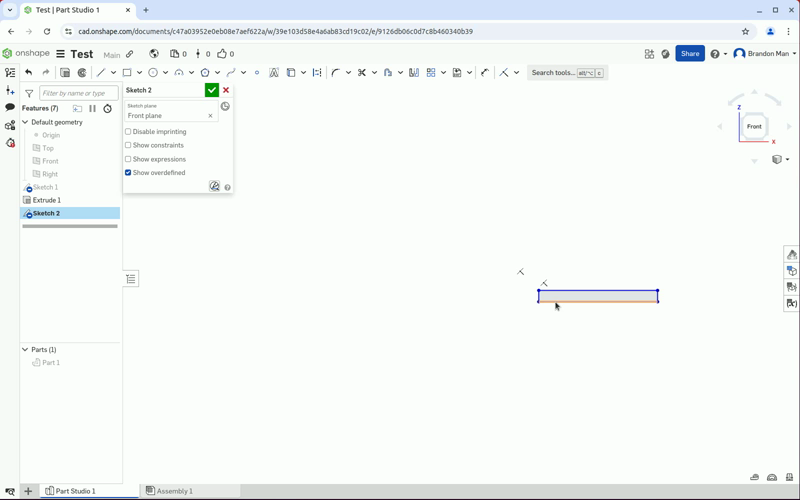
scroll(-6)
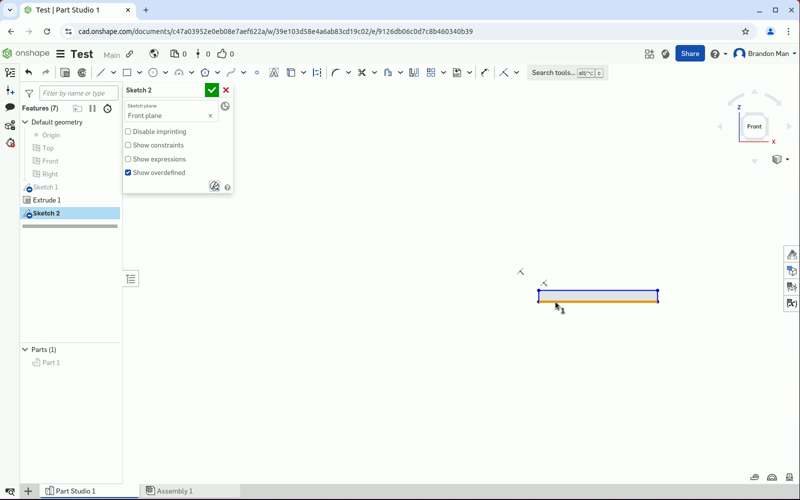
scroll(-6)
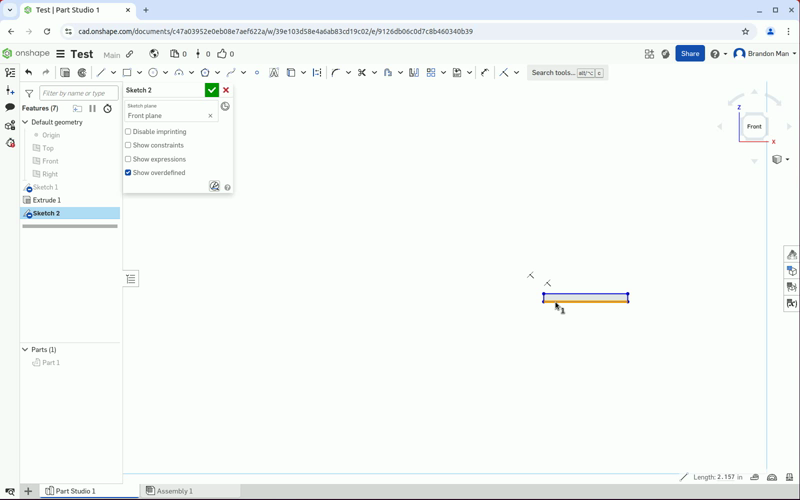
scroll(-6)
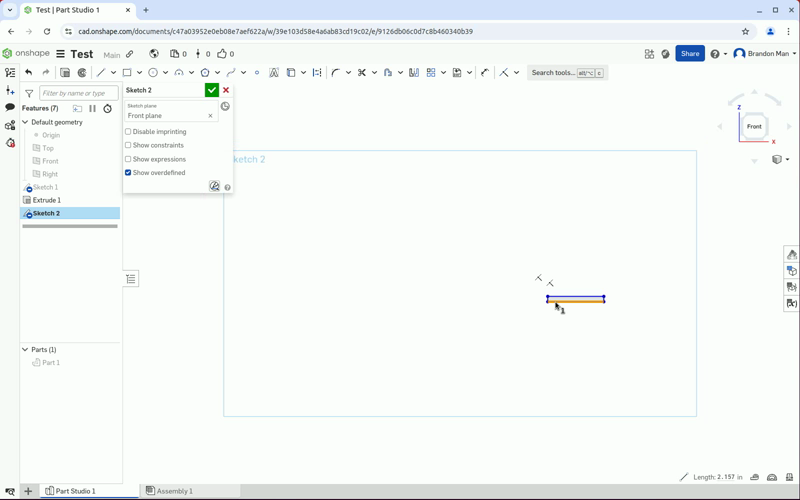
scroll(-6)
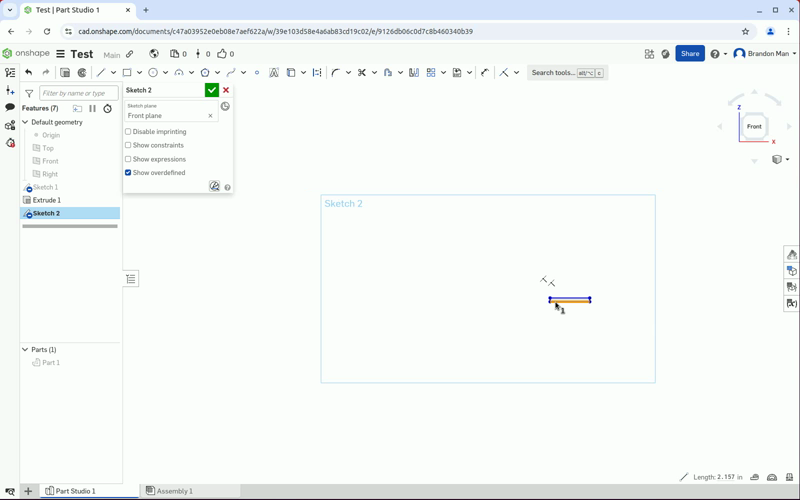
scroll(-6)
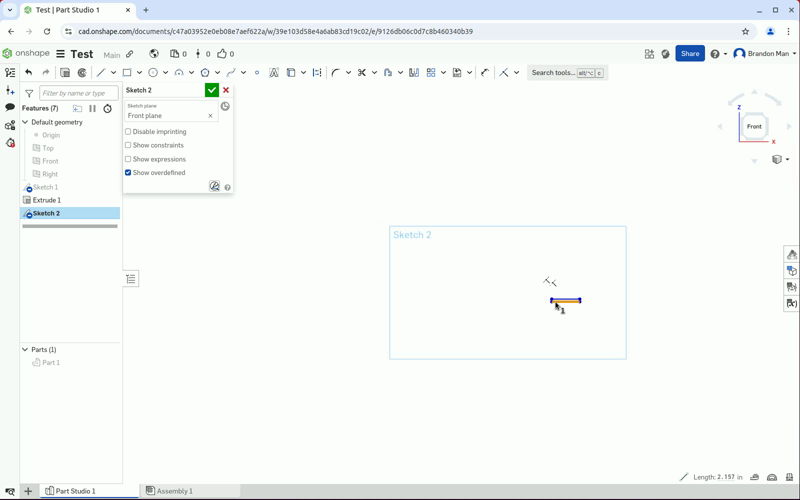
scroll(-6)
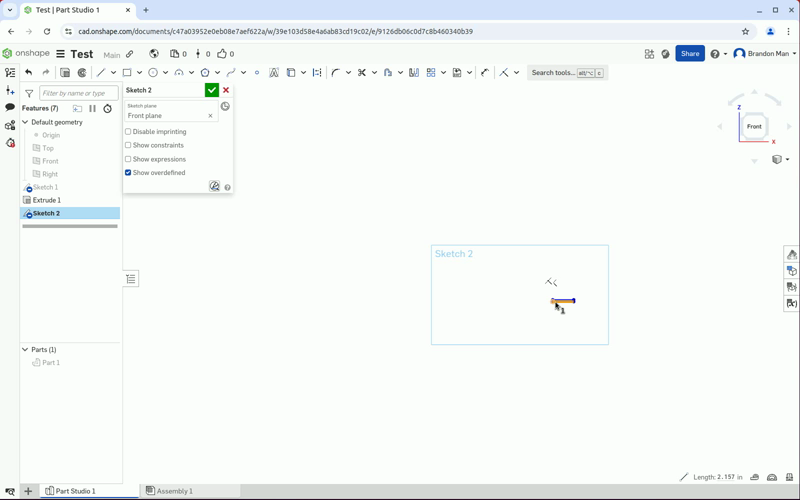
scroll(-6)
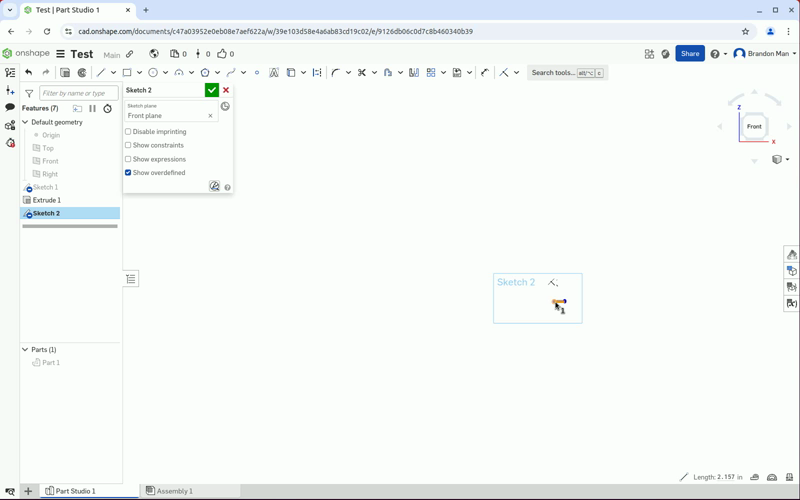
mouse_move(73, 352)
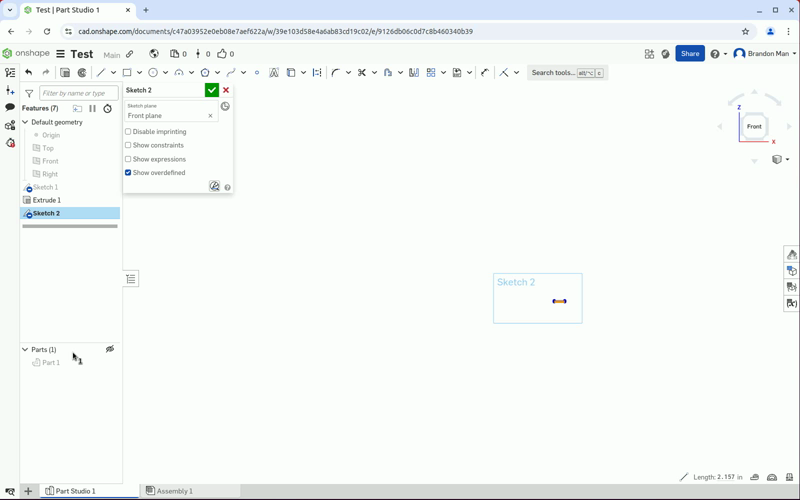
key(shift+y)
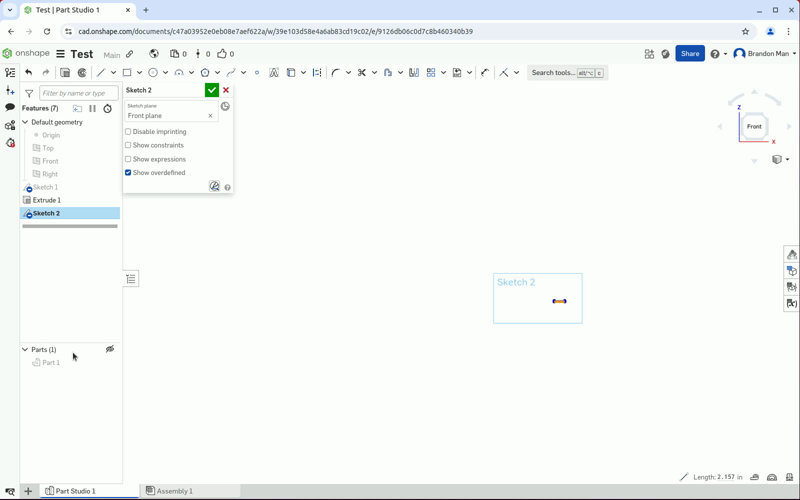
key(shift+e)
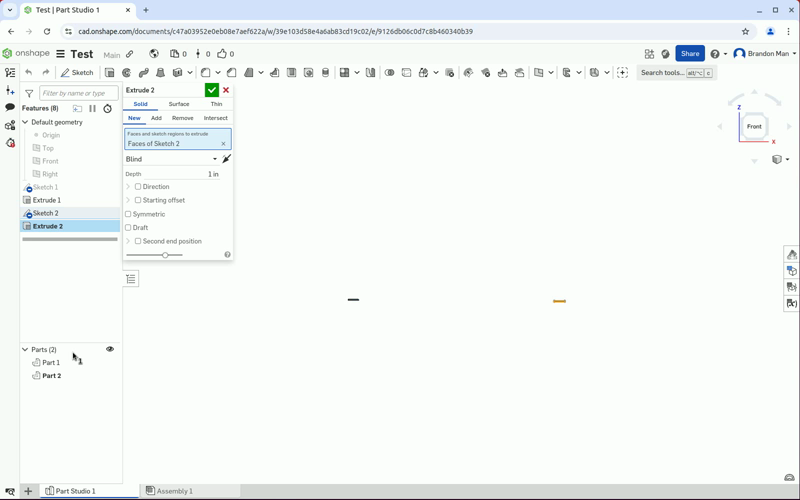
mouse_move(143, 106)
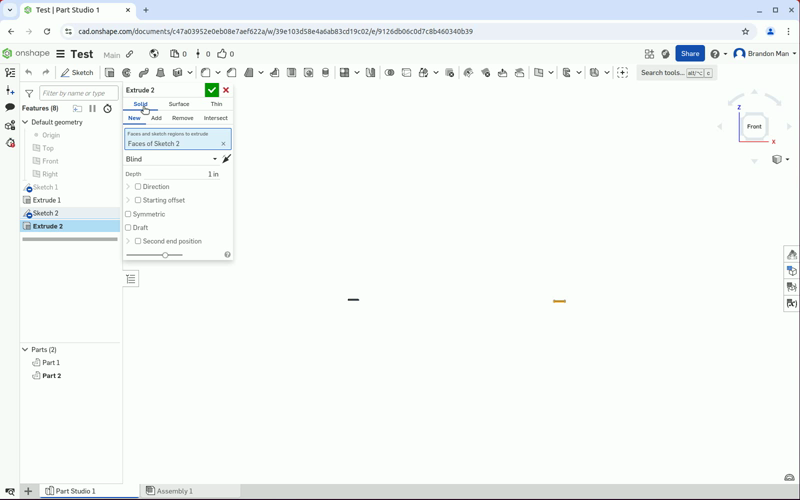
click(143, 106)
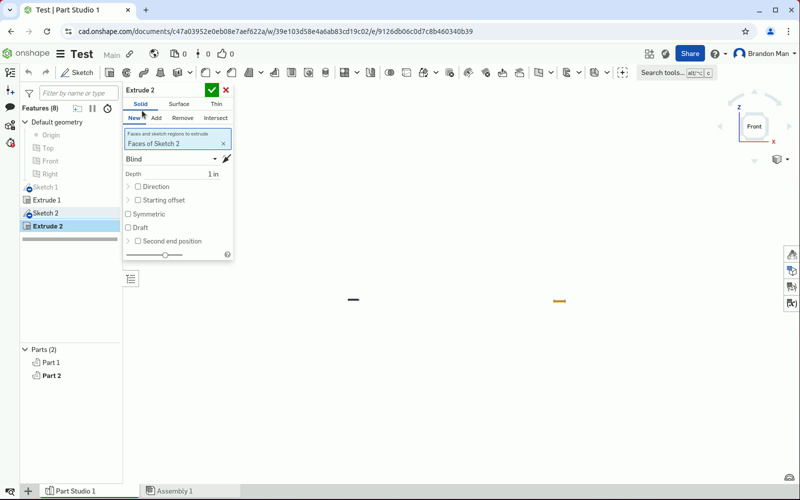
mouse_move(137, 120)
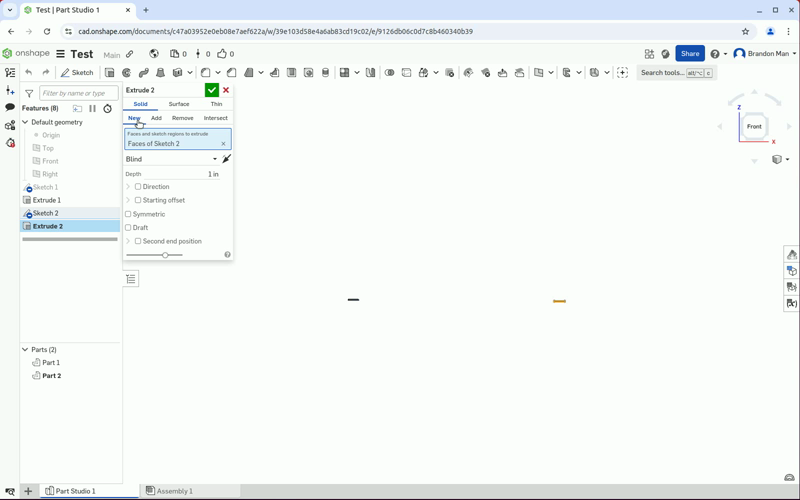
click(137, 120)
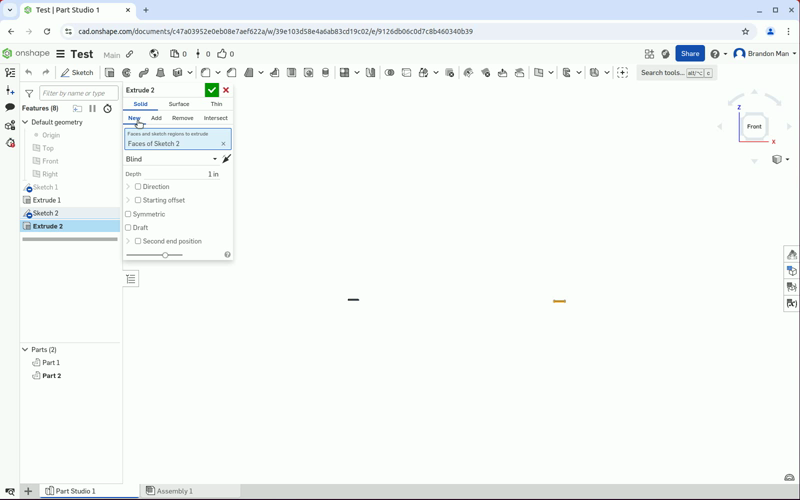
key(tab, 4)
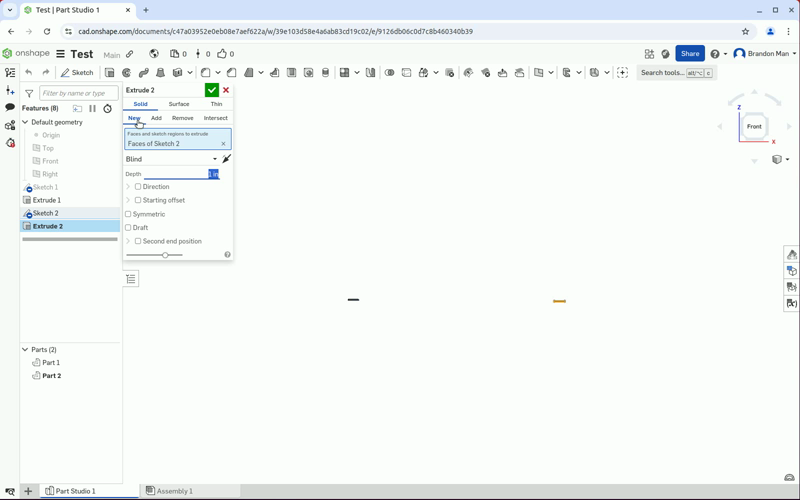
text(0.963)
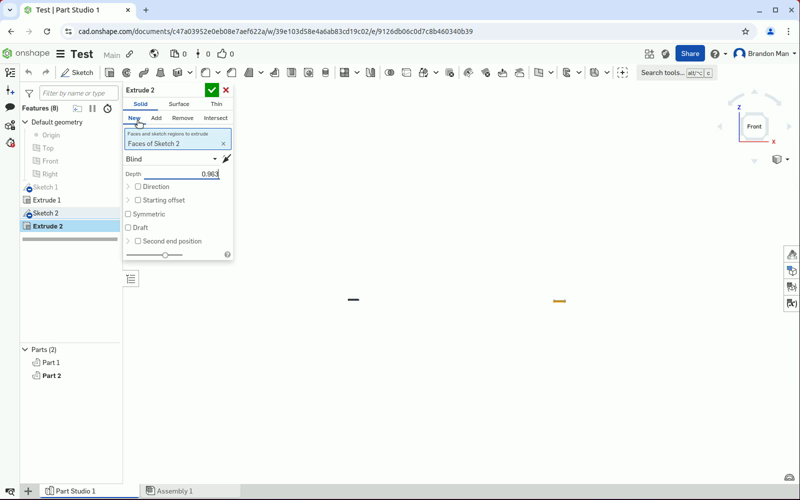
key(enter)
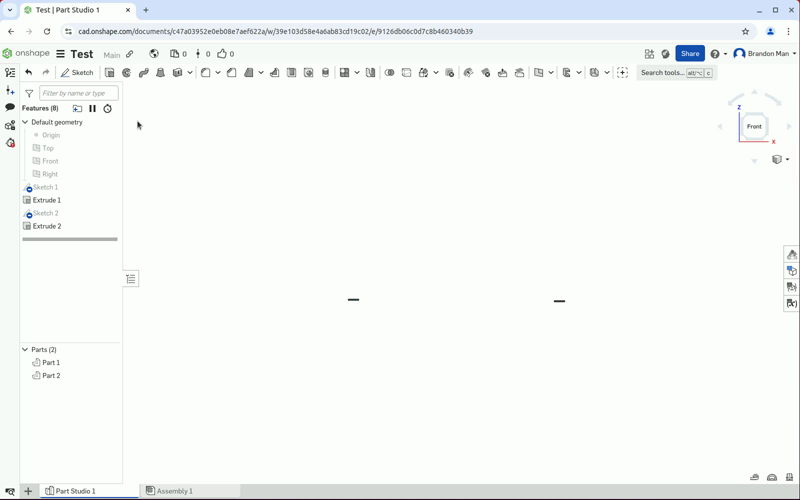
key(shift+h)
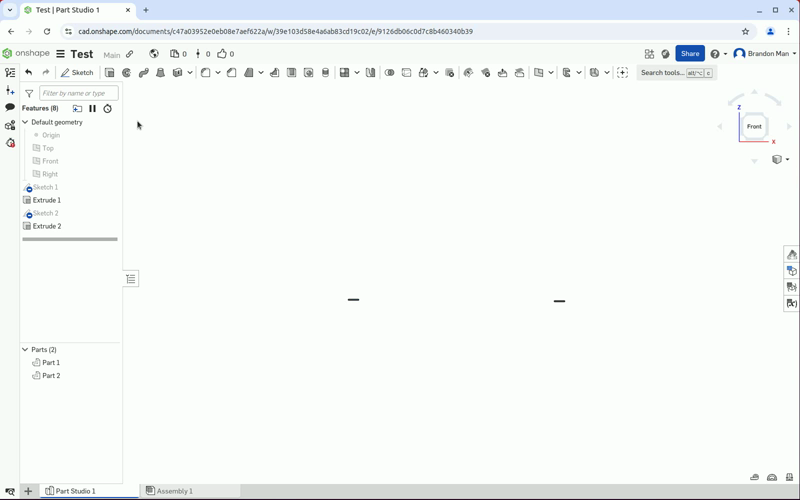
key(shift+h)
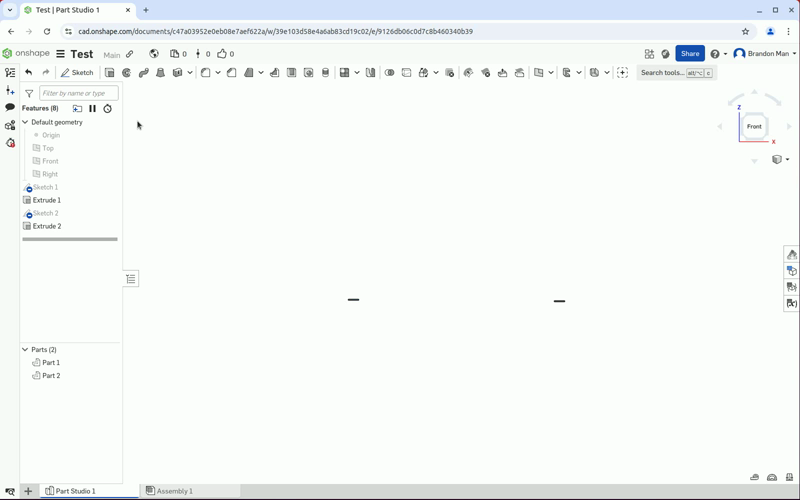
mouse_move(73, 189)
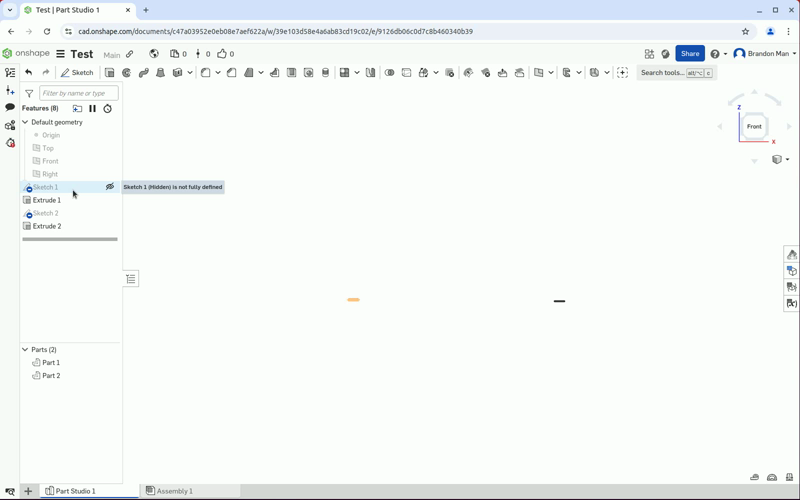
click(73, 189)
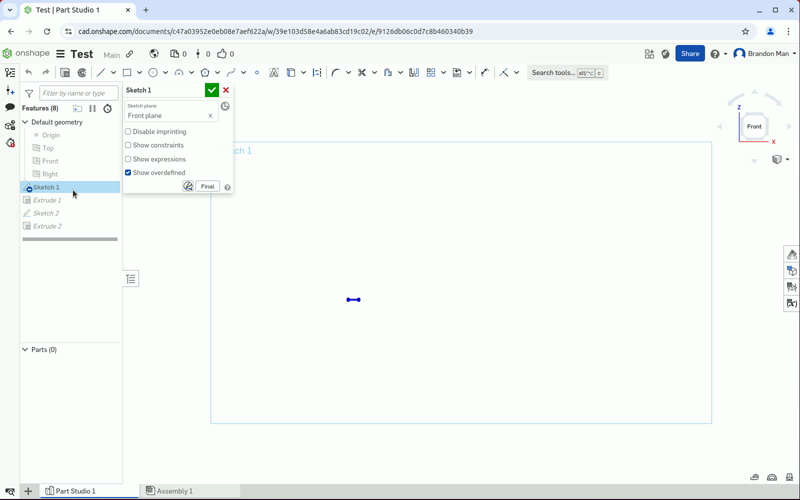
mouse_move(229, 92)
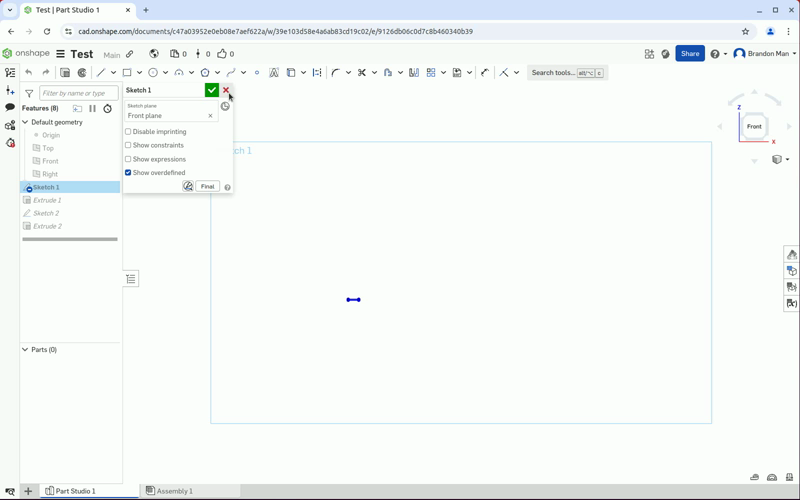
click(229, 92)
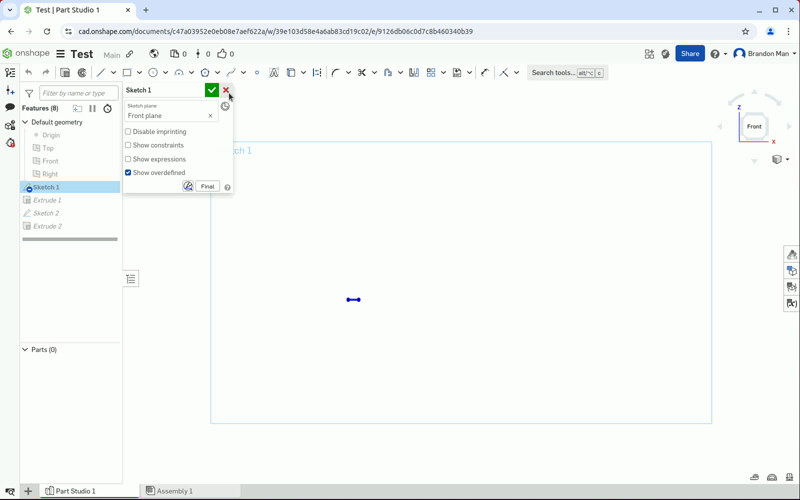
key(shift+s)
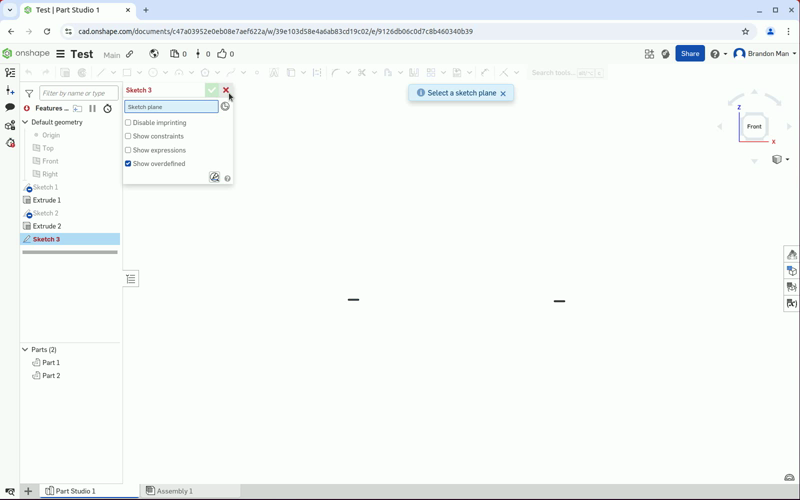
mouse_move(73, 163)
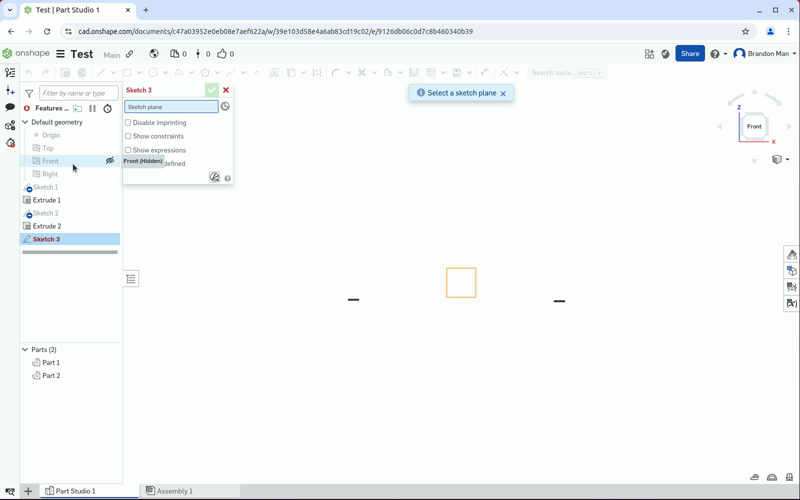
click(73, 163)
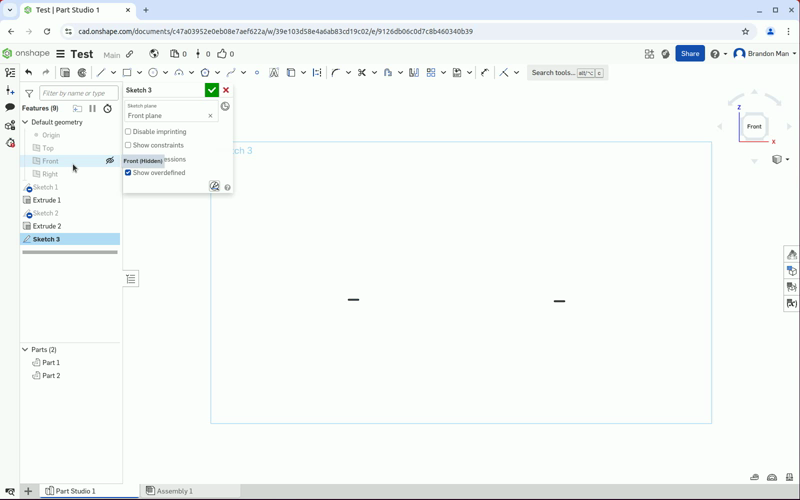
mouse_move(73, 352)
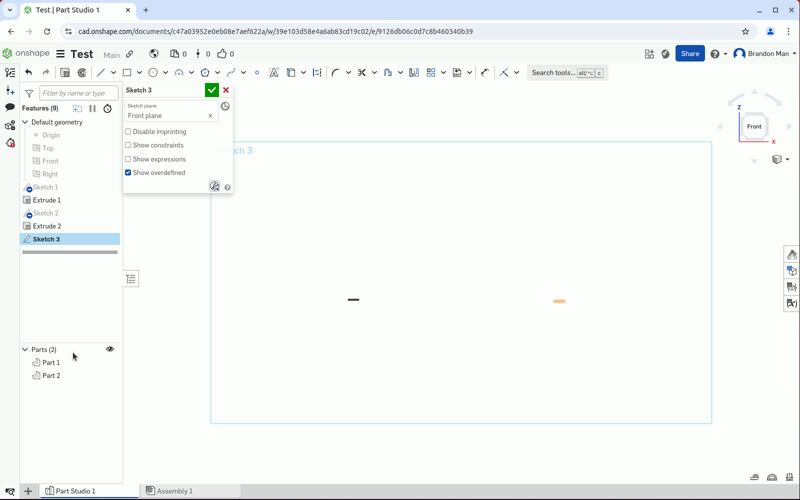
key(y)
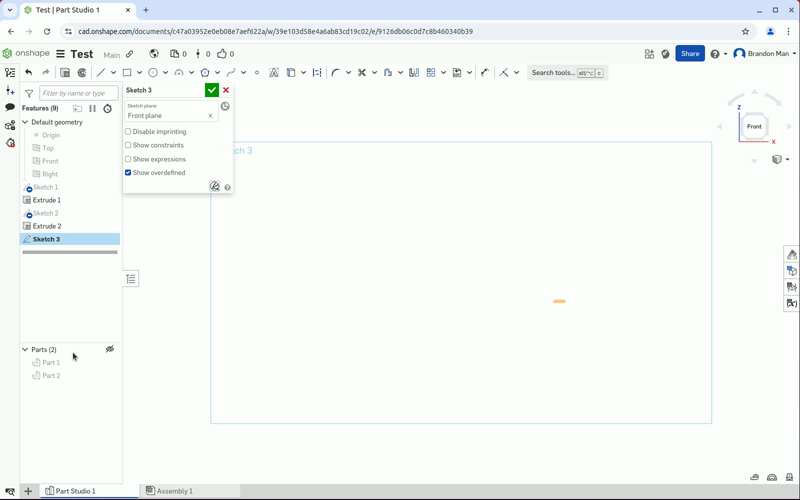
key(l)
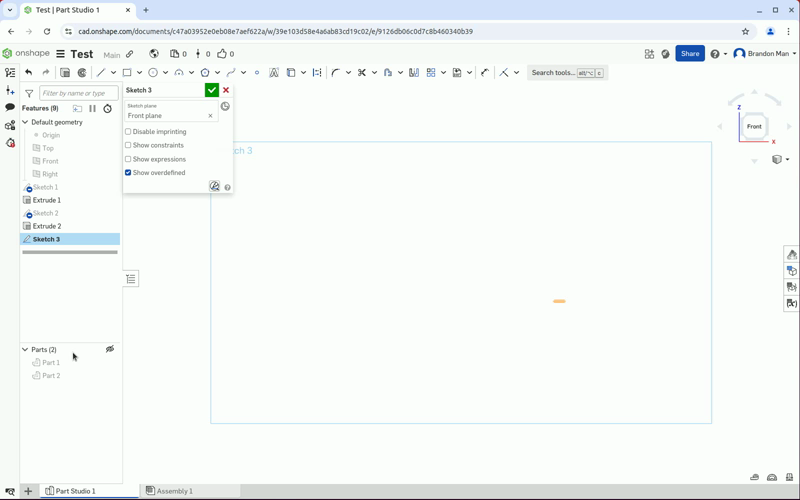
key_down(shift)
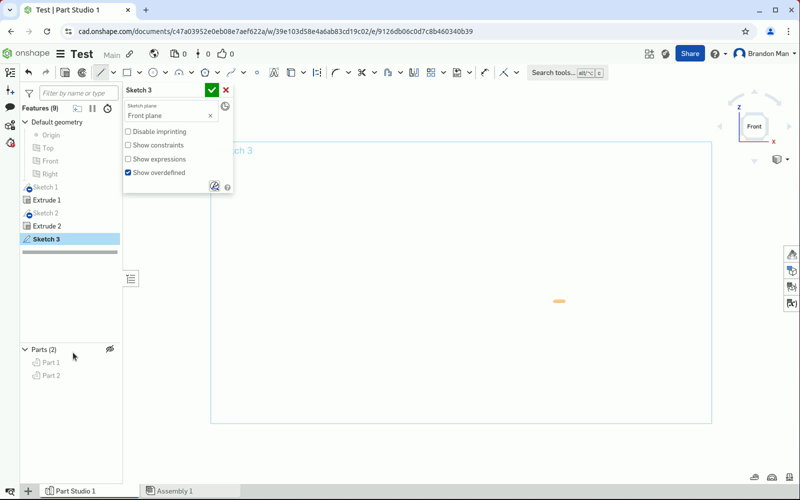
mouse_move(359, 255)
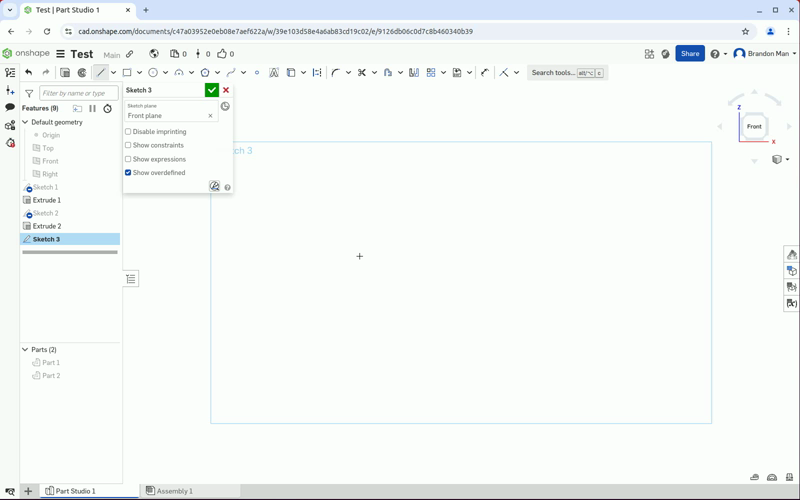
click(359, 255)
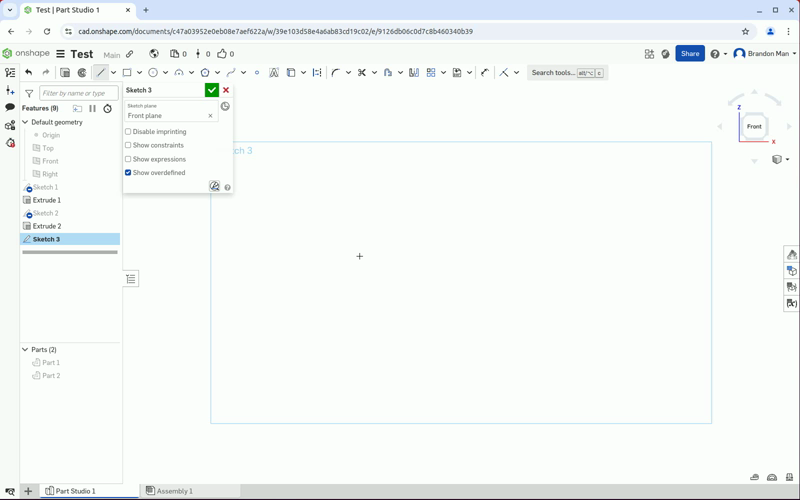
key_up(shift)
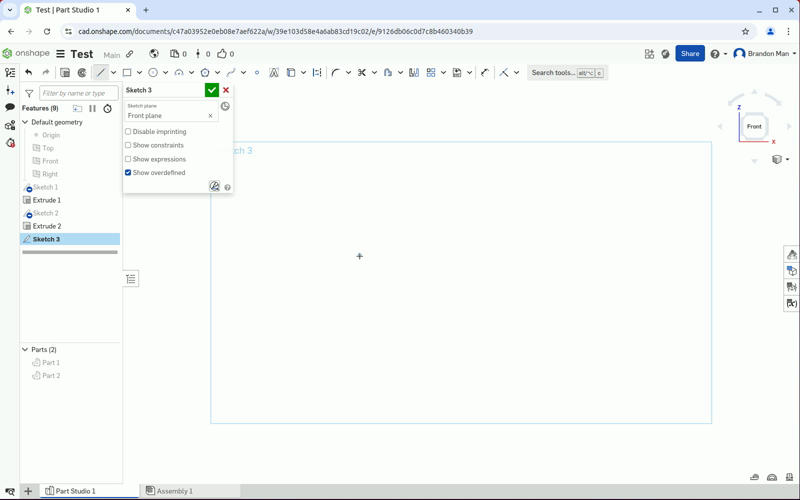
key_down(shift)
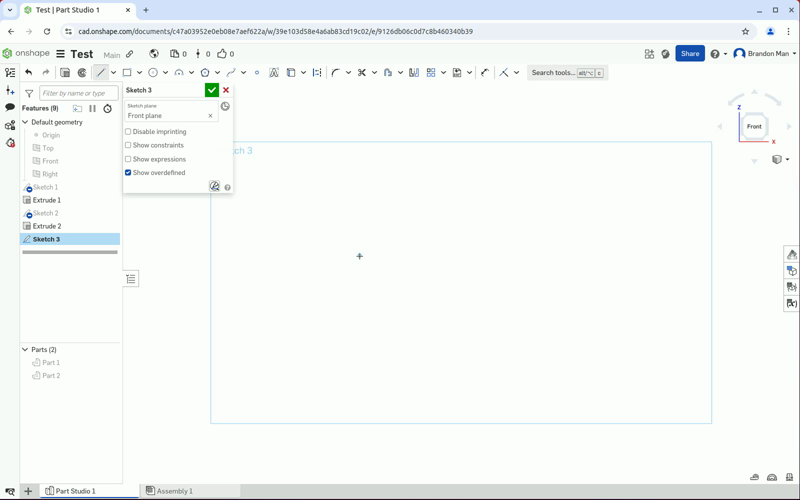
mouse_move(554, 255)
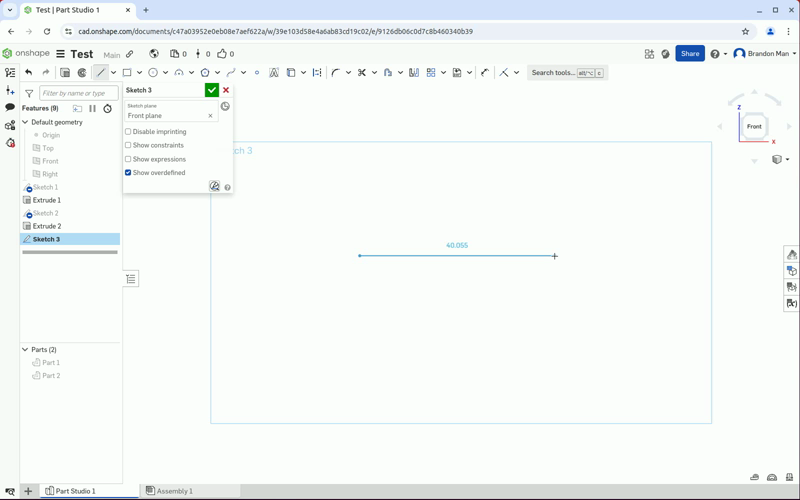
click(554, 255)
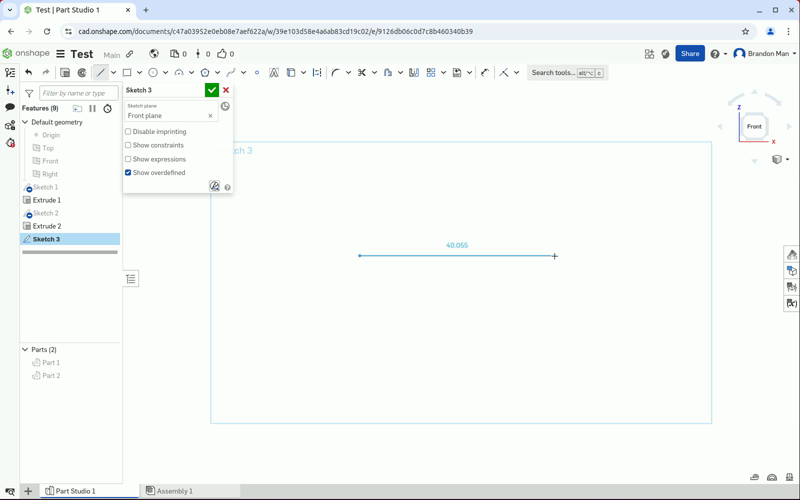
key_up(shift)
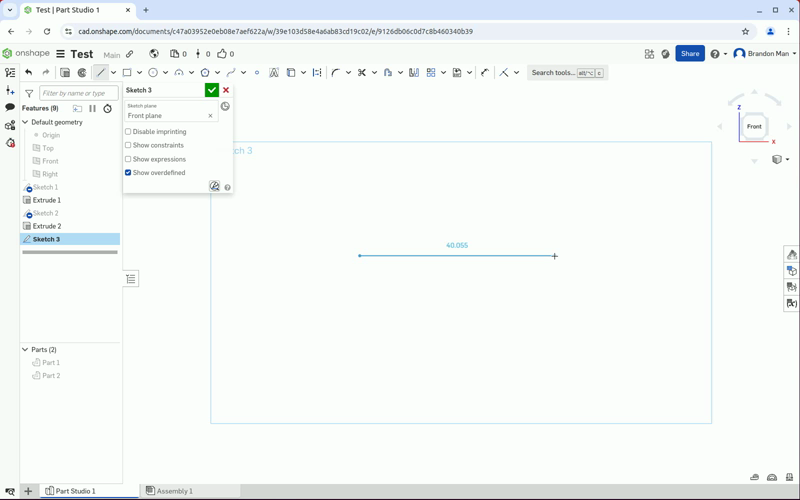
key_down(shift)
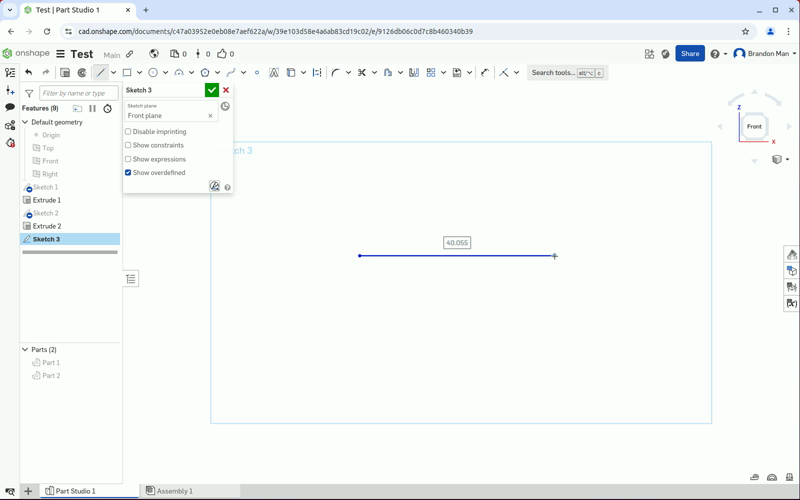
mouse_move(584, 255)
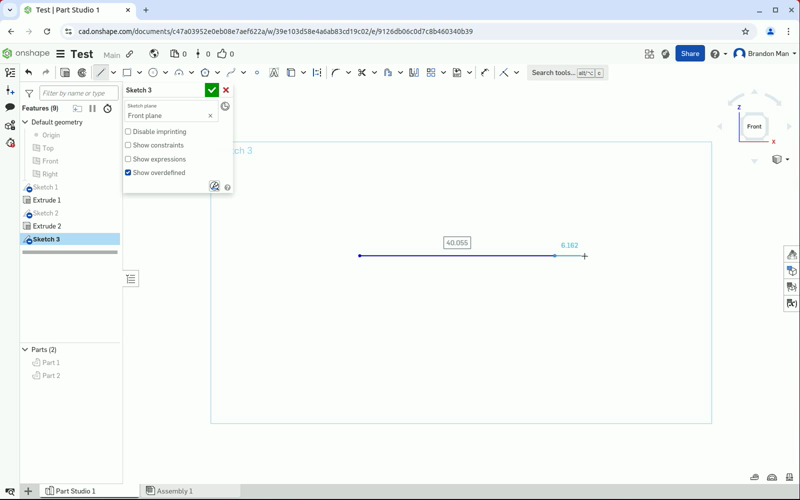
mouse_move(554, 227)
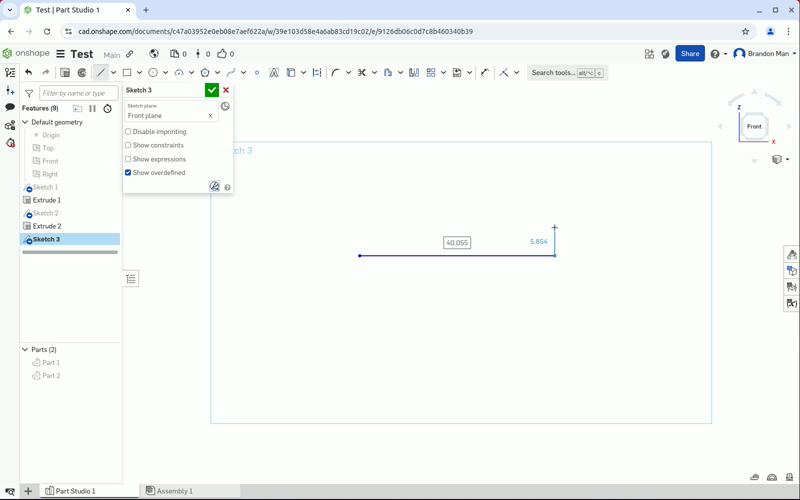
click(554, 227)
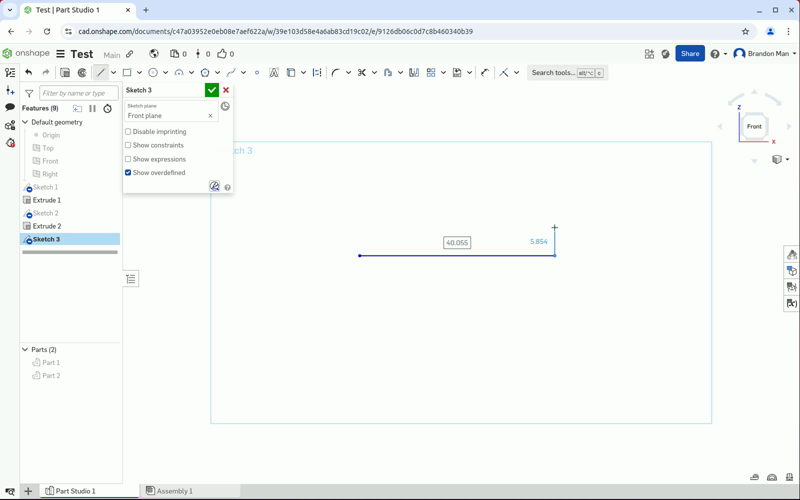
key_up(shift)
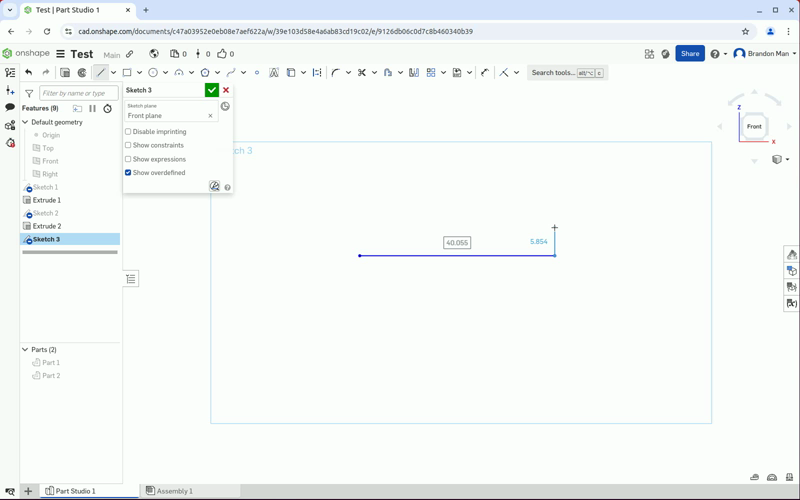
key_down(shift)
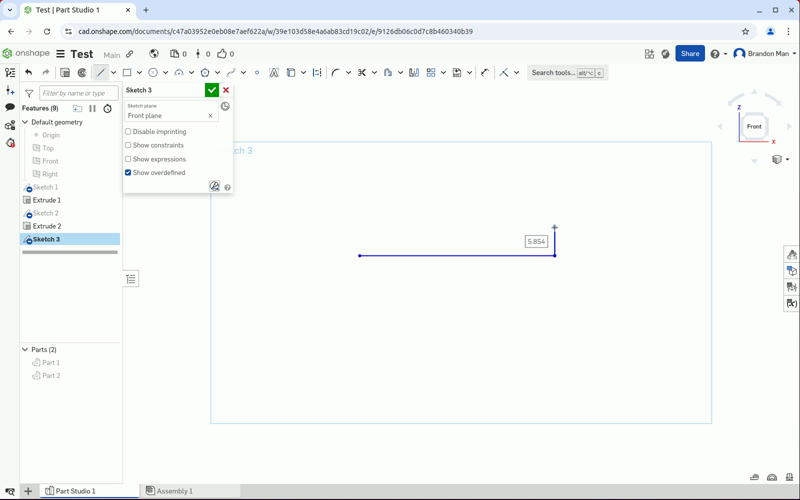
mouse_move(359, 227)
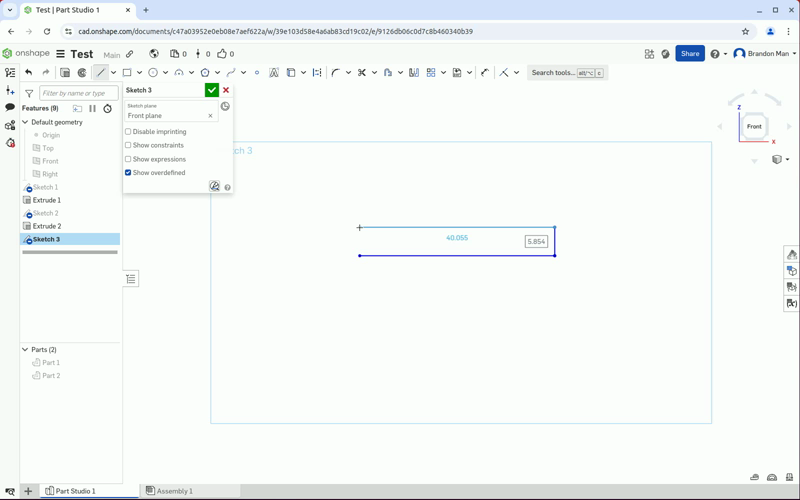
click(359, 227)
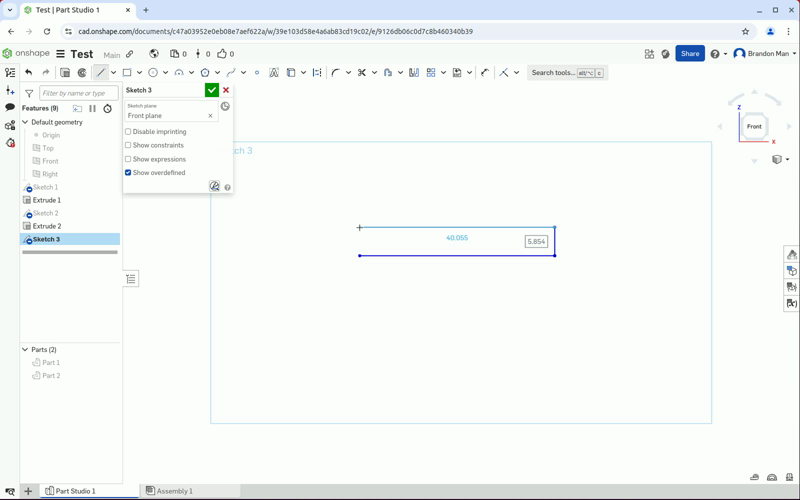
key_up(shift)
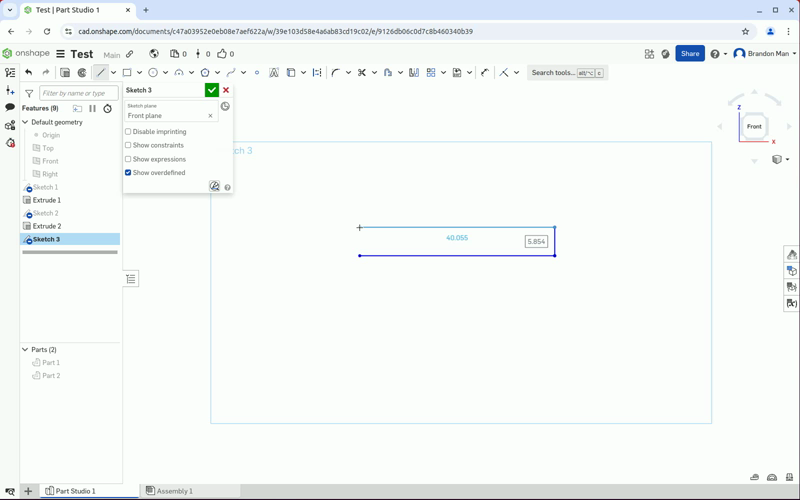
mouse_move(389, 227)
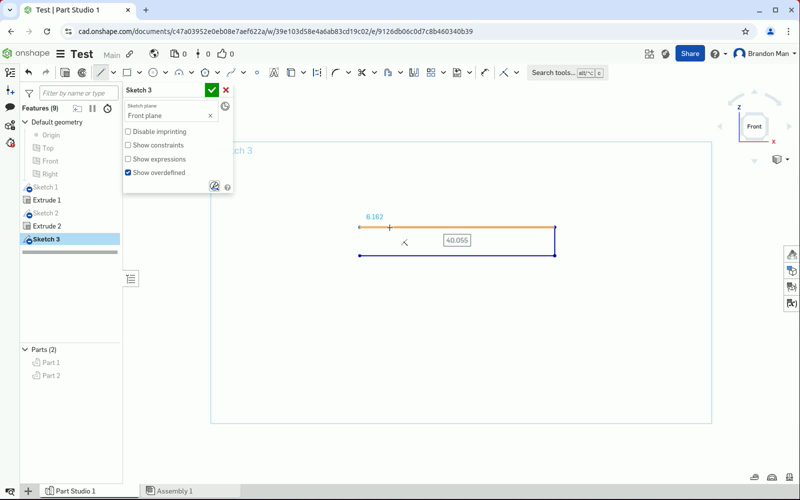
key_down(shift)
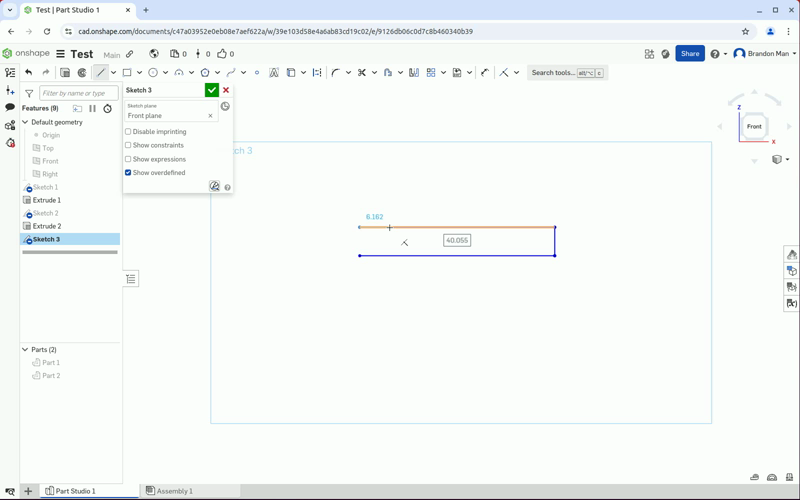
mouse_move(359, 255)
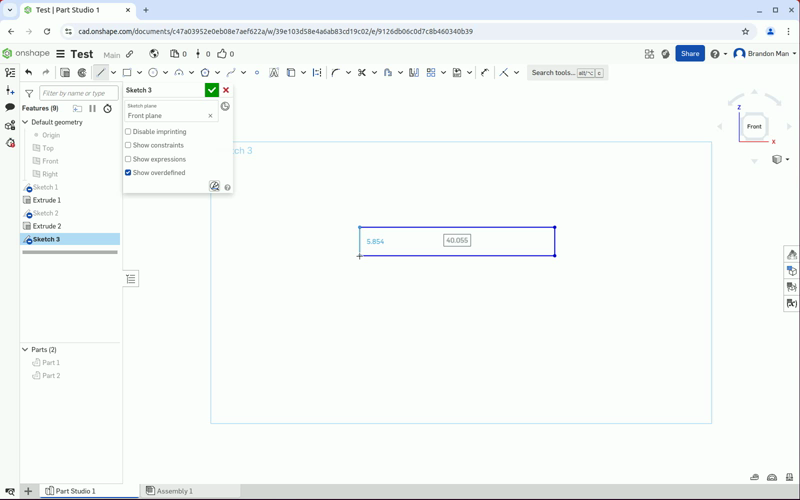
key_up(shift)
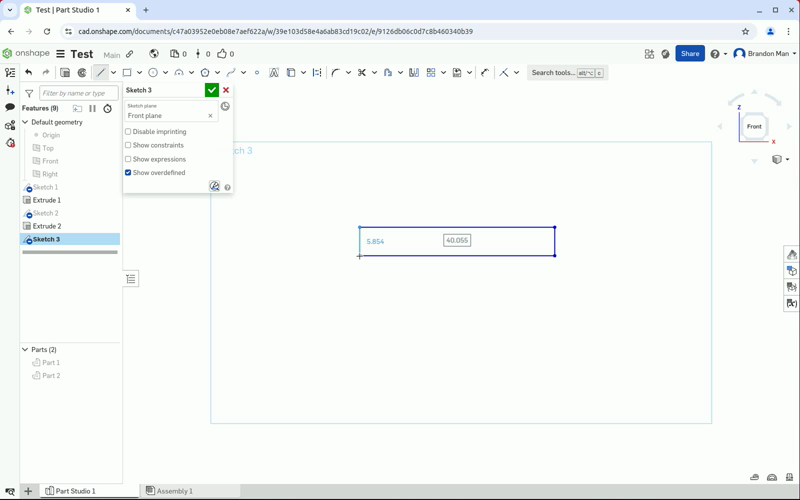
click(359, 255)
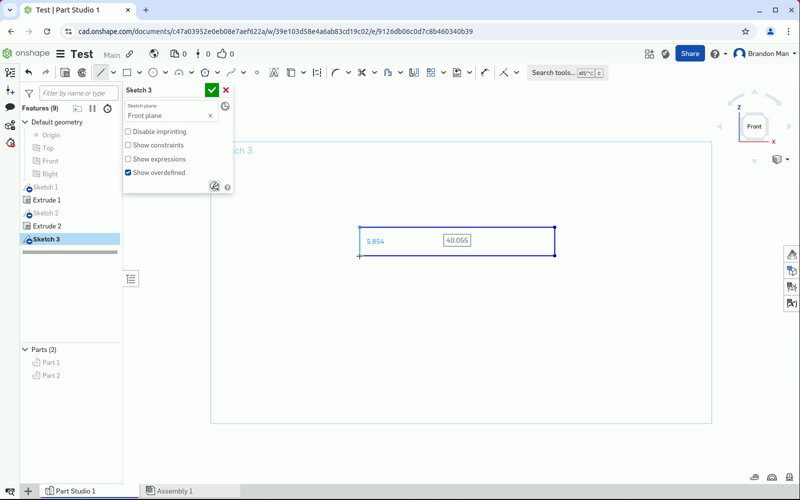
key(esc)
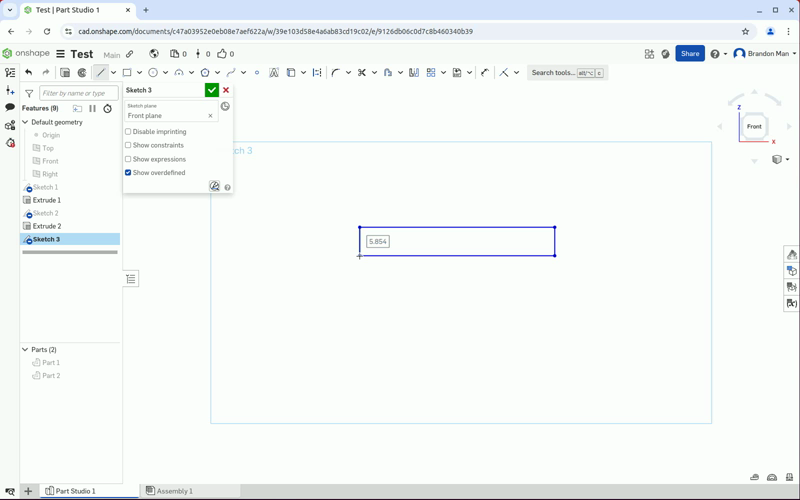
mouse_move(481, 249)
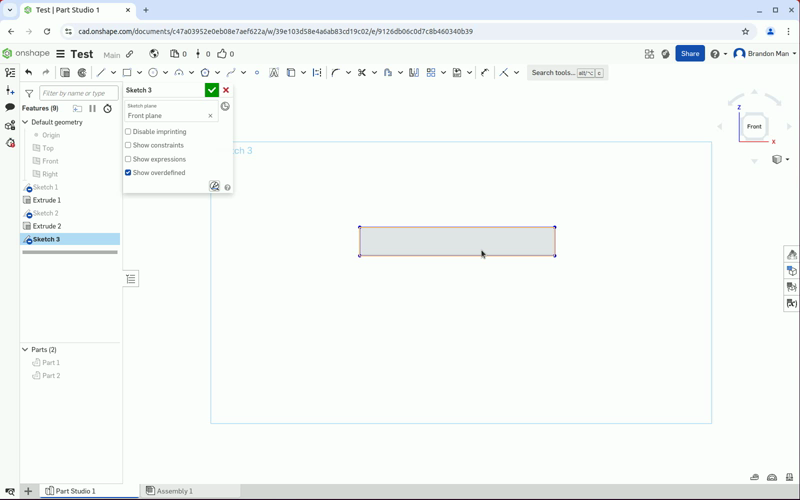
click(481, 249)
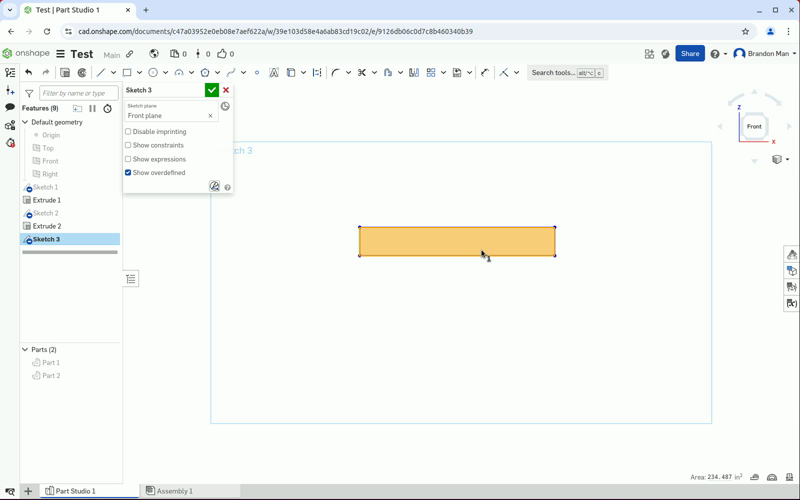
mouse_move(73, 352)
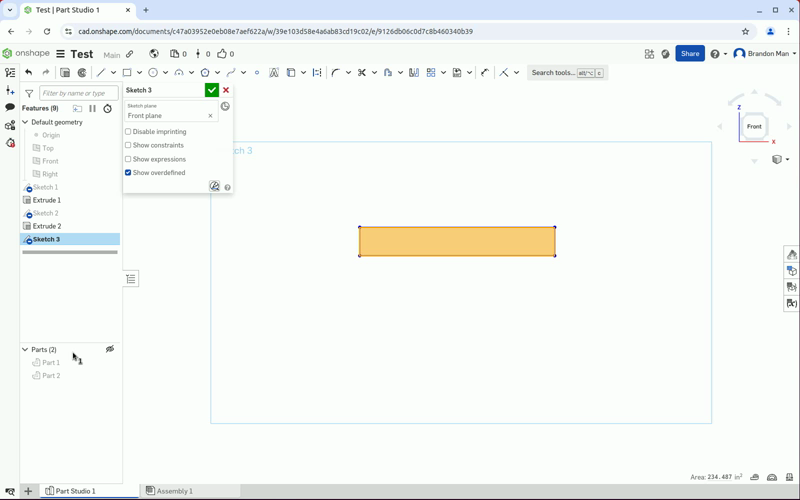
key(shift+y)
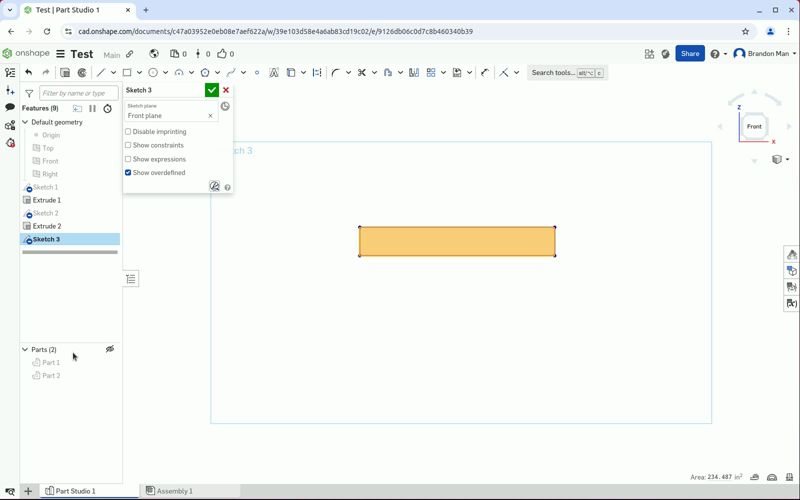
key(shift+e)
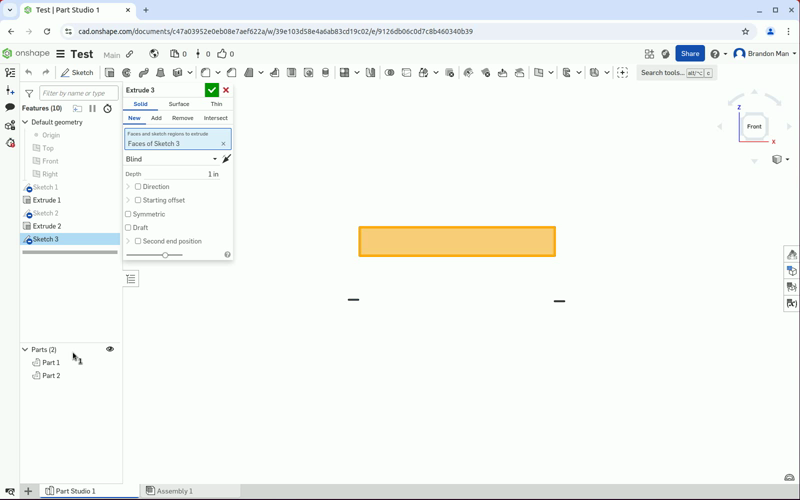
mouse_move(143, 106)
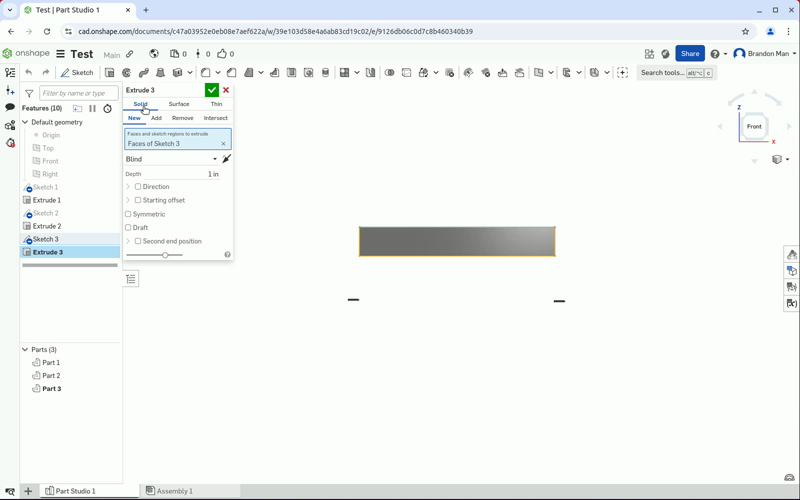
click(143, 106)
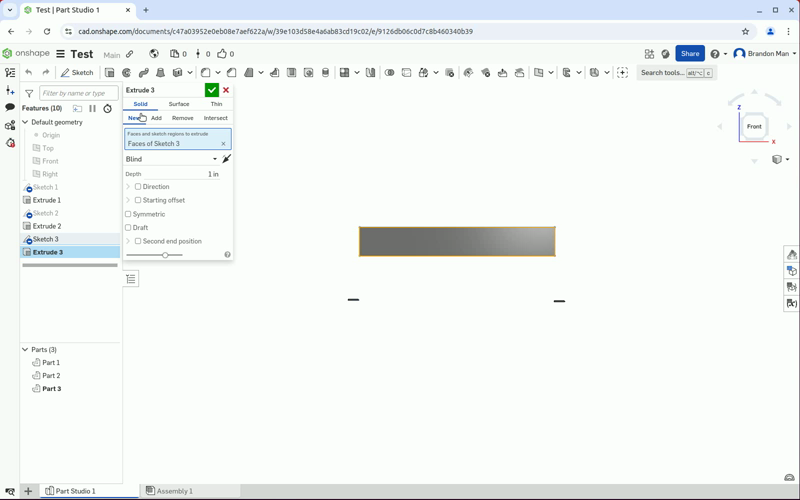
mouse_move(137, 120)
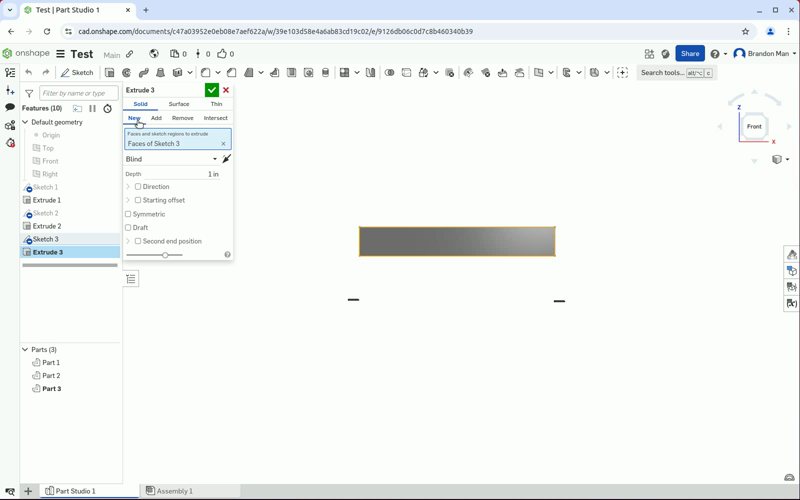
click(137, 120)
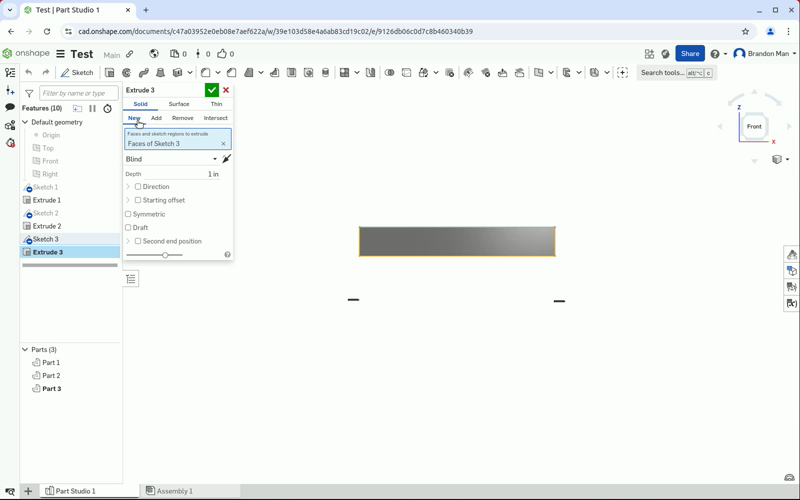
key(tab, 4)
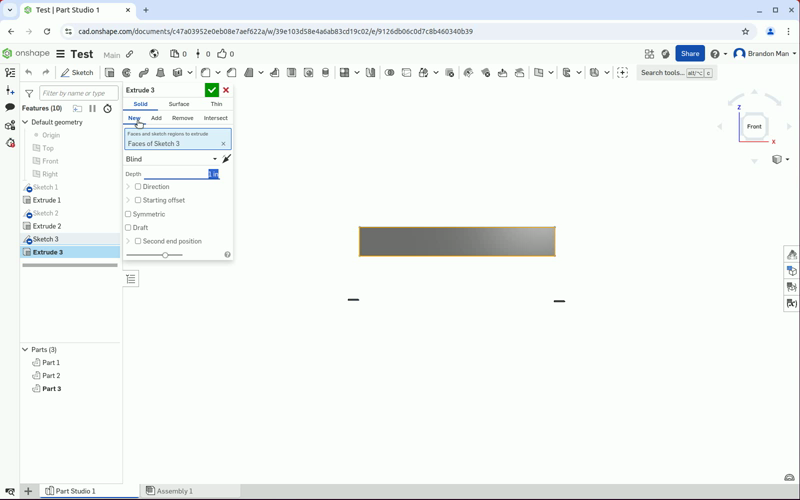
text(0.963)
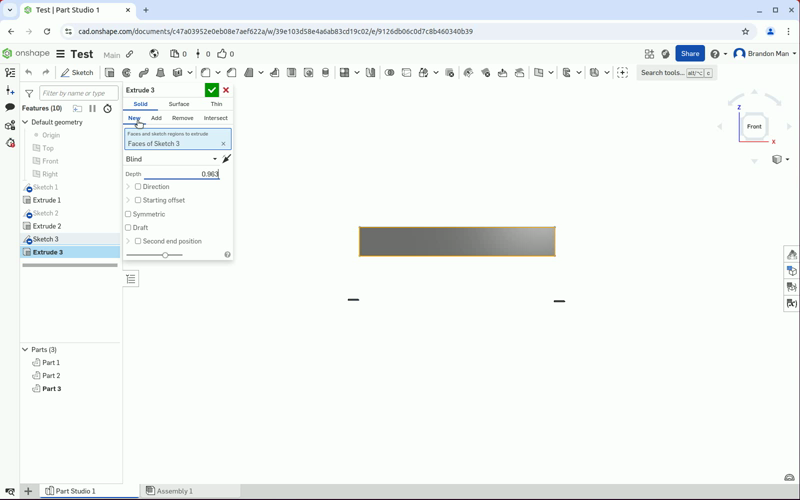
key(enter)
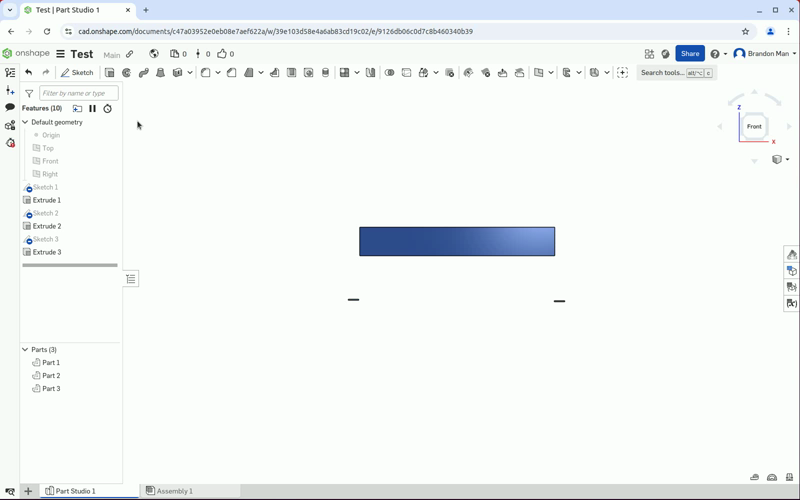
key(shift+h)
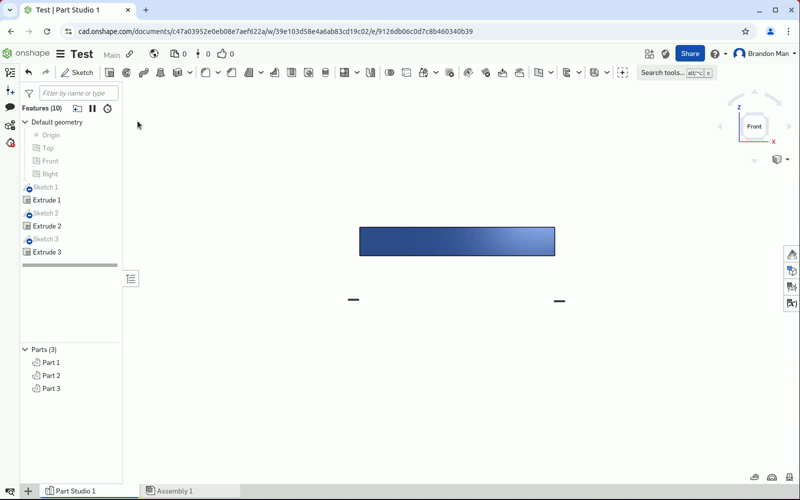
key(shift+h)
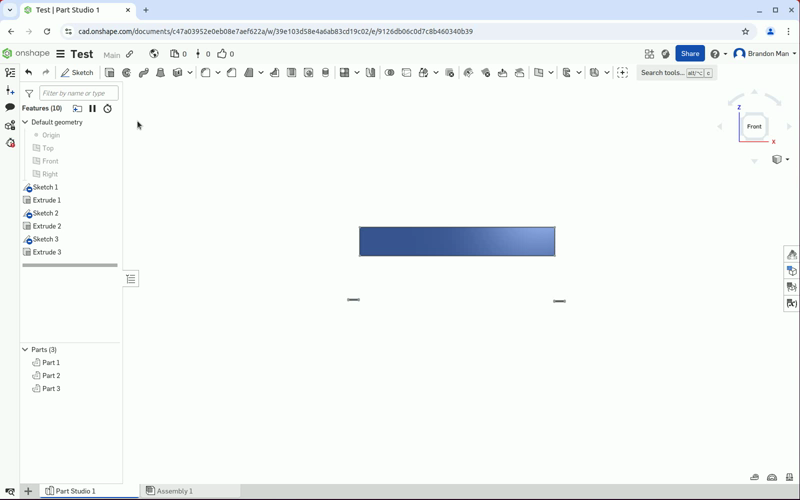
key(shift+7)
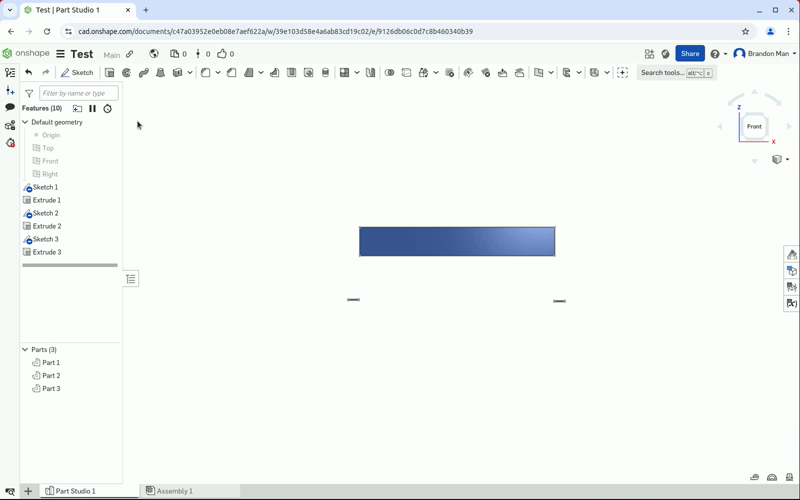
key(left, 2)
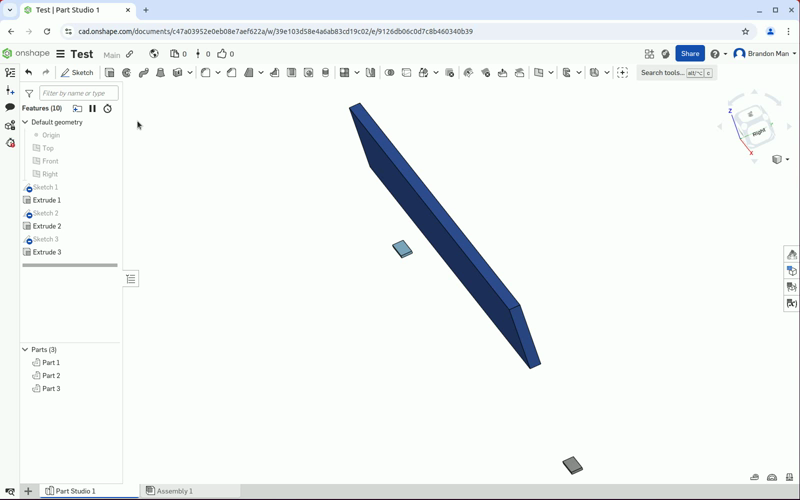
key(down, 2)
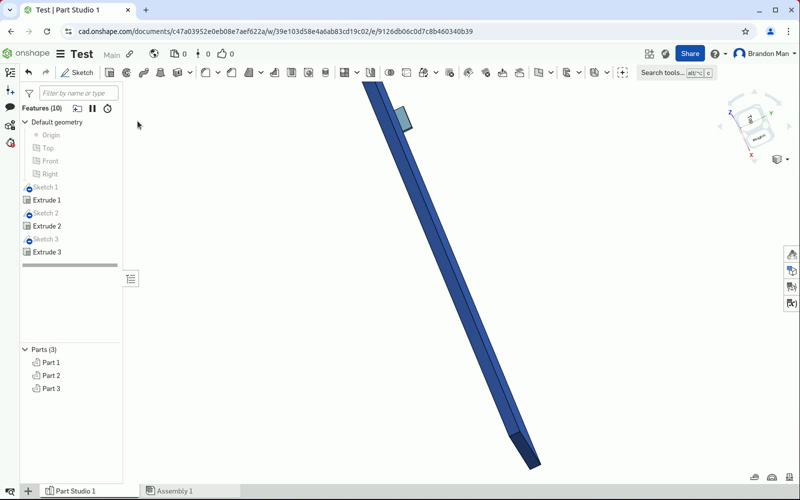
key(up, 2)
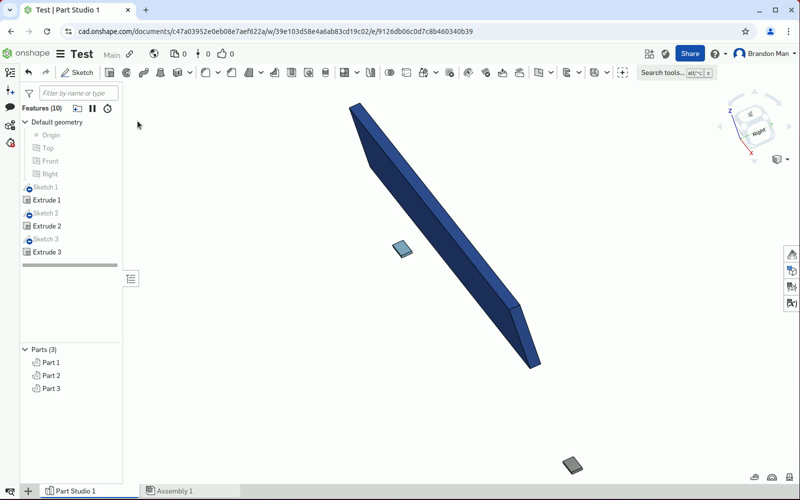
key(right, 2)
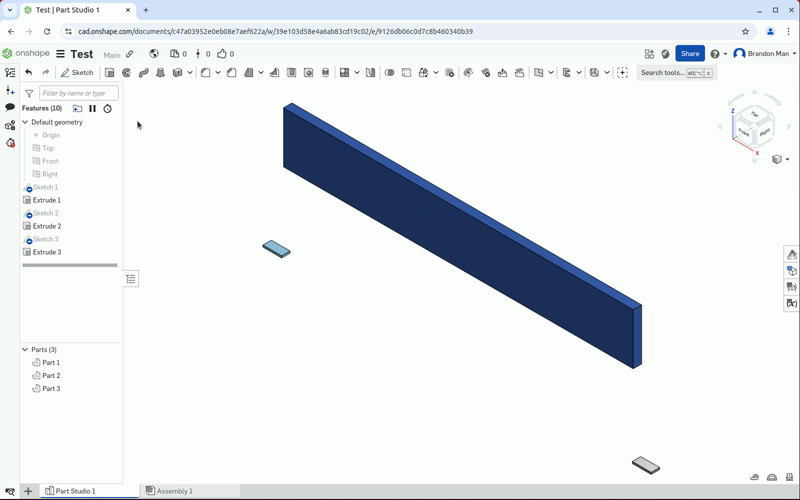
mouse_move(73, 189)
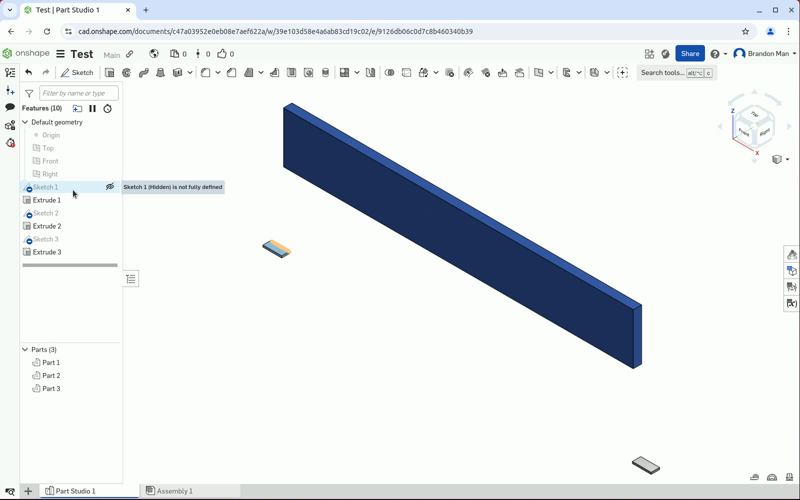
click(73, 189)